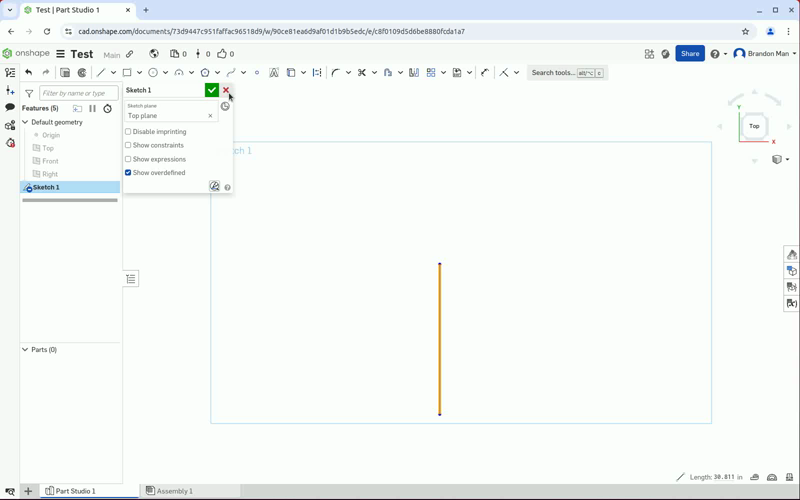
key(shift+h)
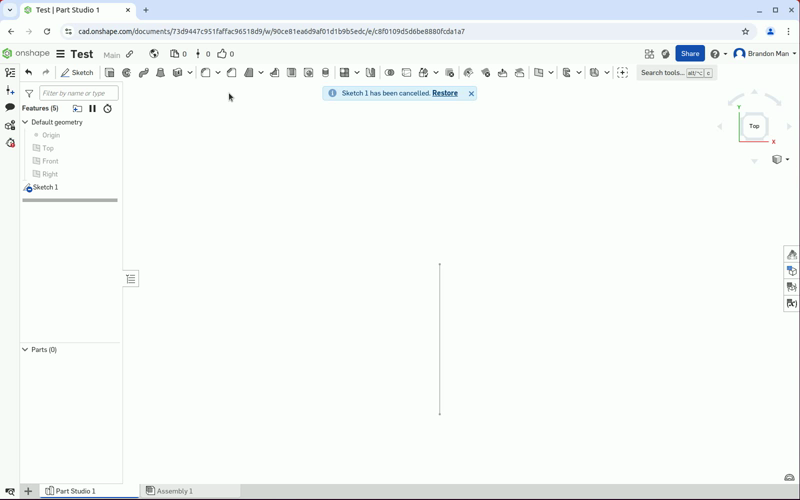
mouse_move(73, 352)
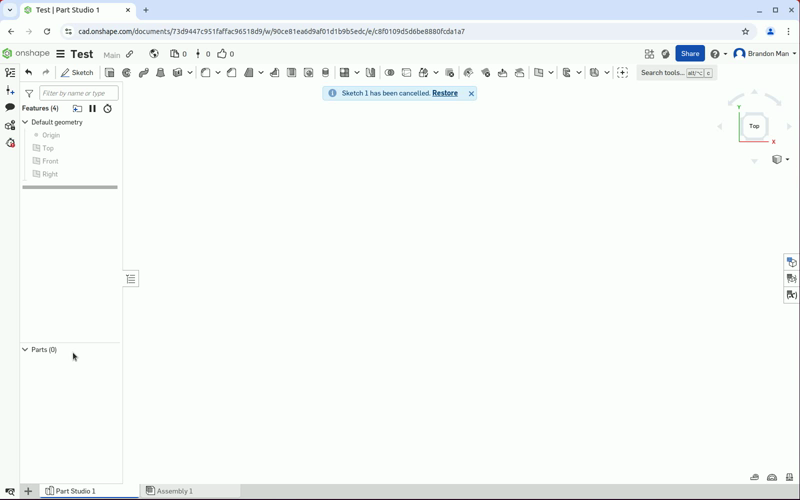
key(y)
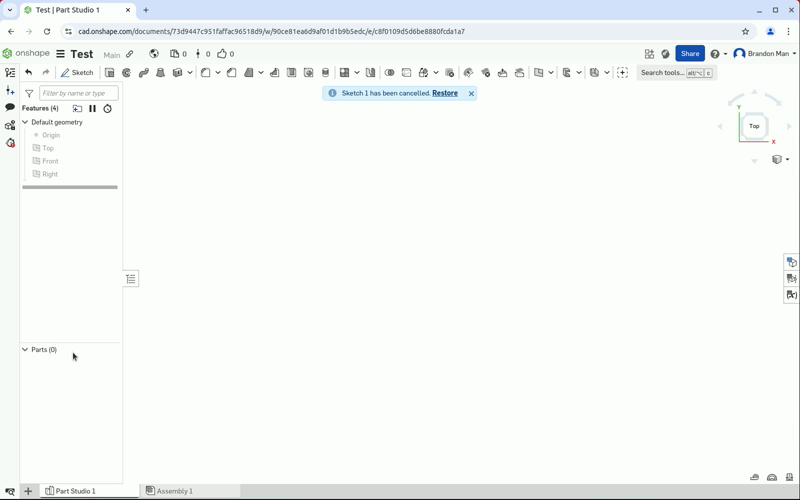
key(shift+p)
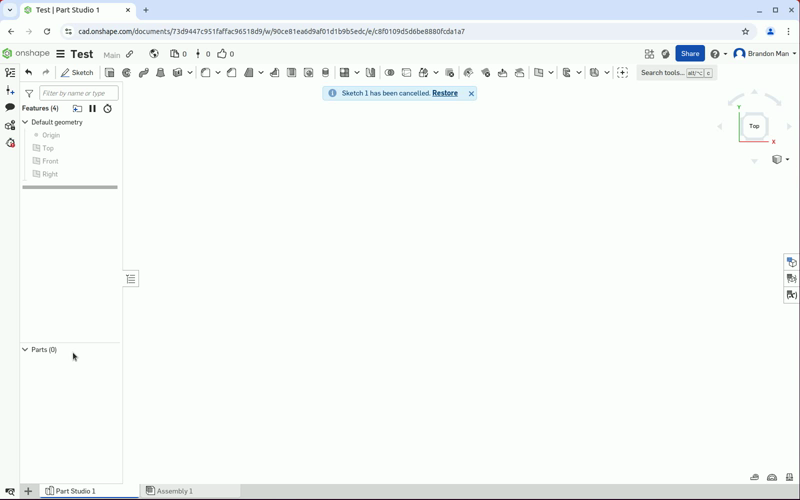
key(space)
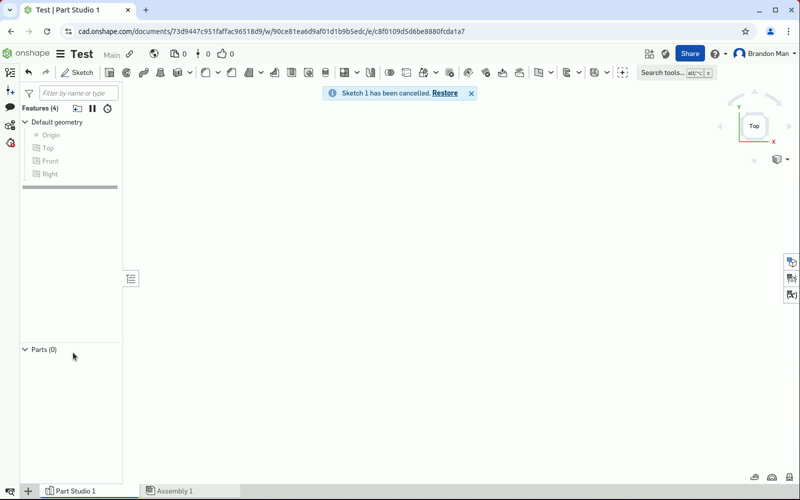
key_down(shift)
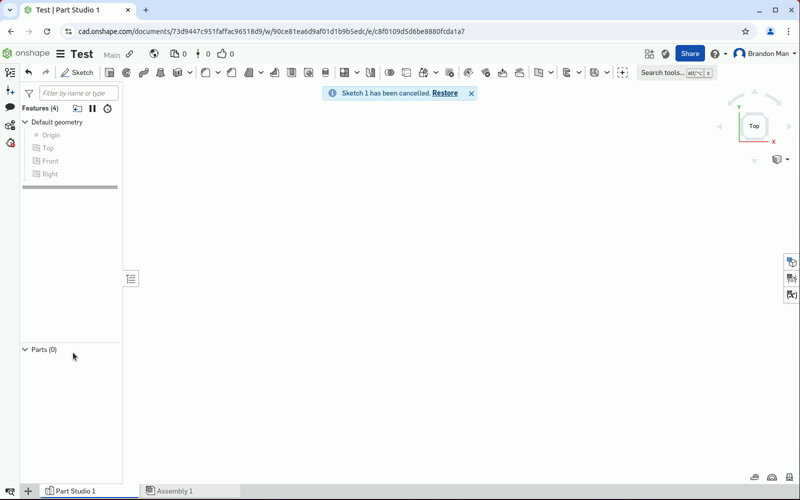
key(up)
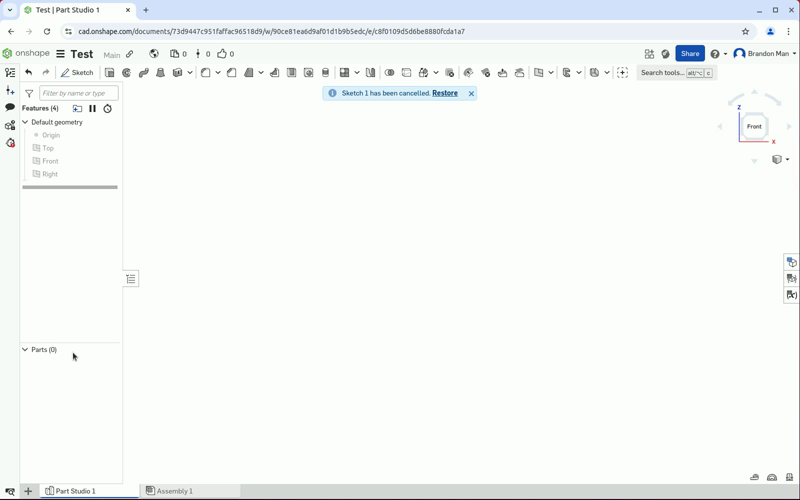
key_up(shift)
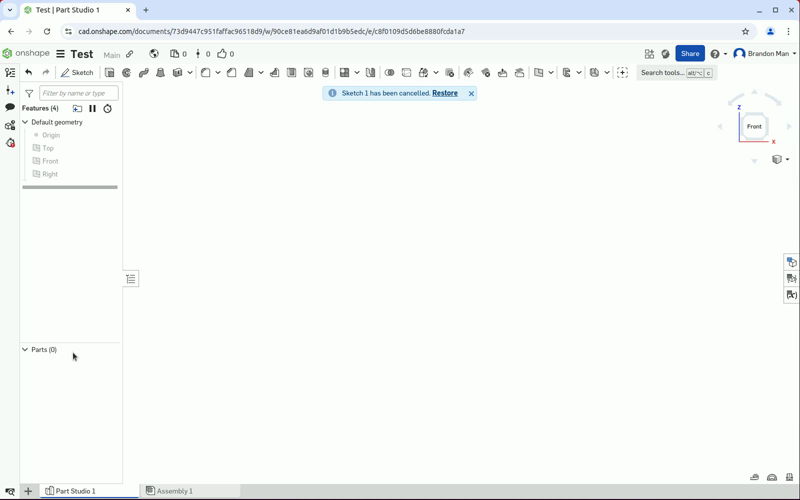
mouse_move(73, 352)
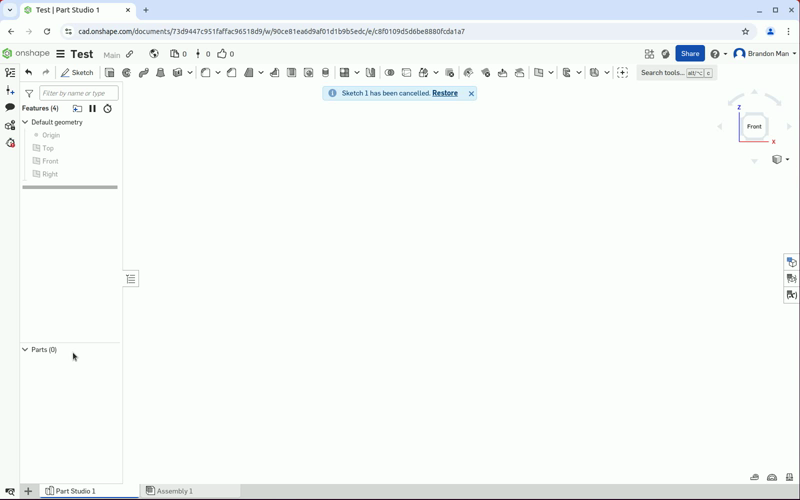
key(shift+y)
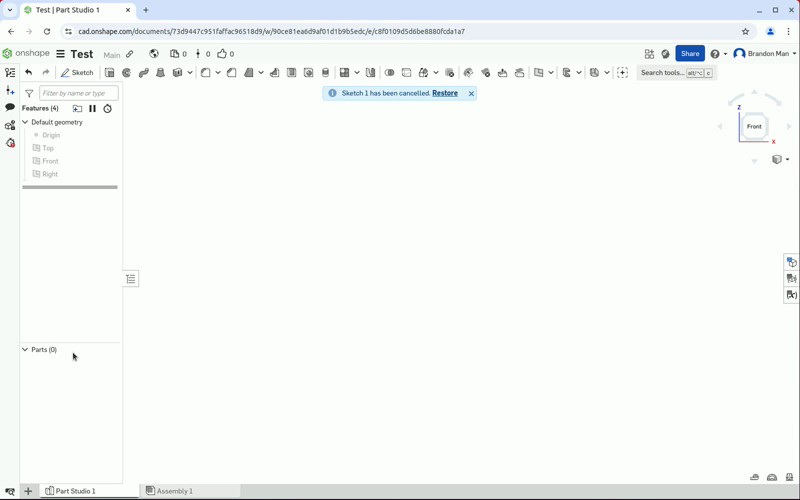
key(shift+s)
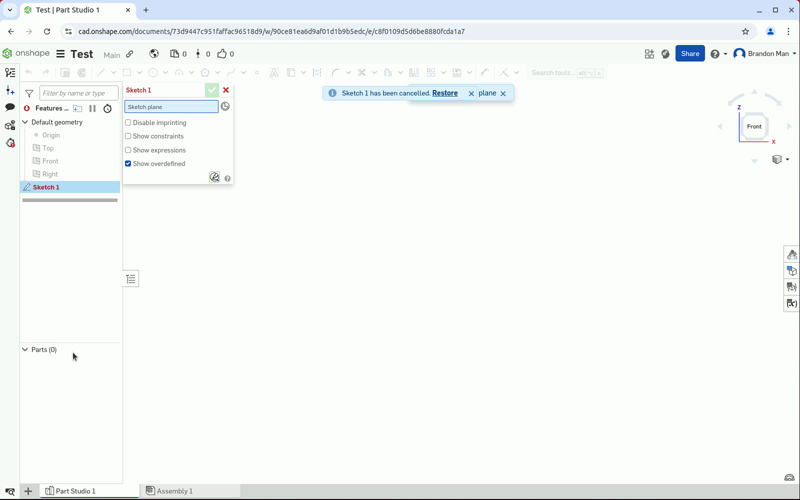
mouse_move(73, 163)
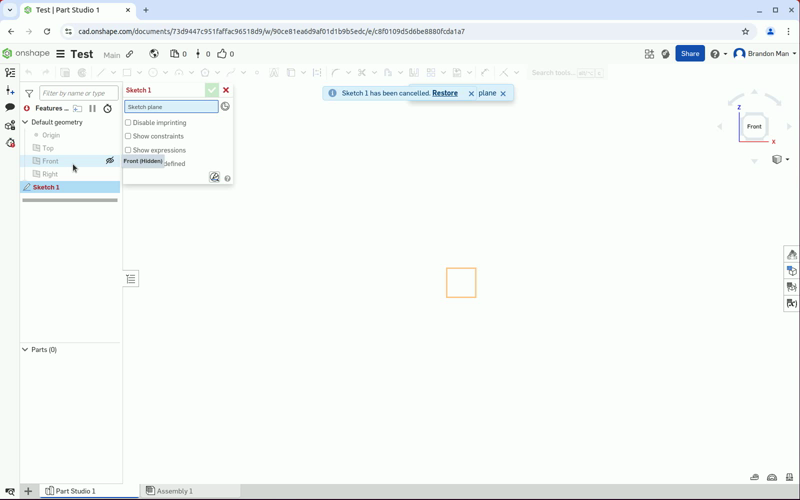
click(73, 163)
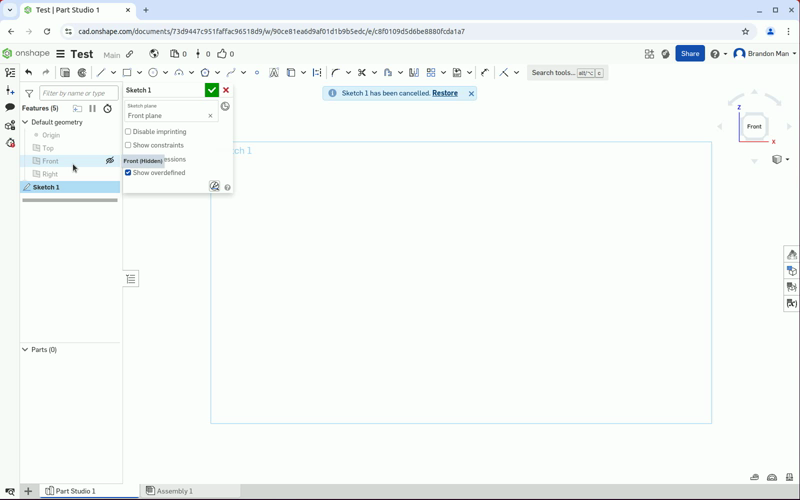
mouse_move(73, 352)
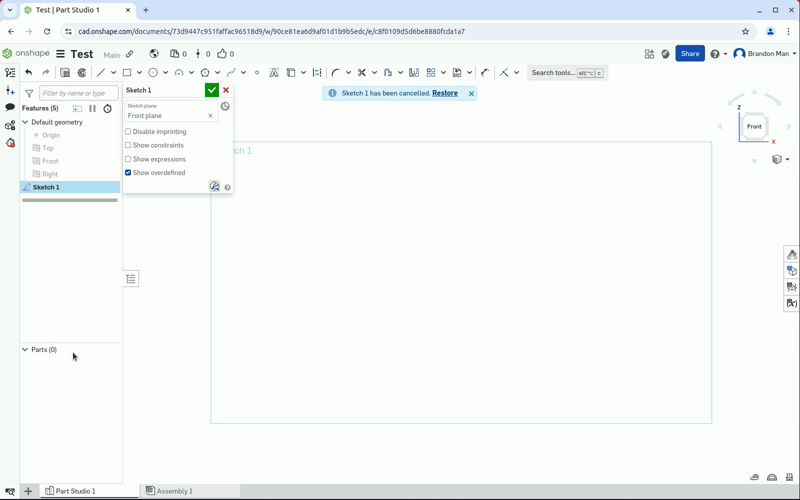
key(y)
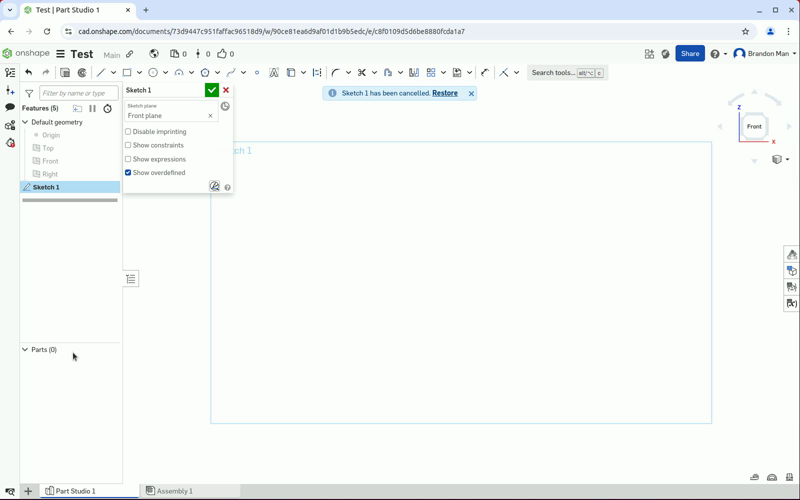
key(c)
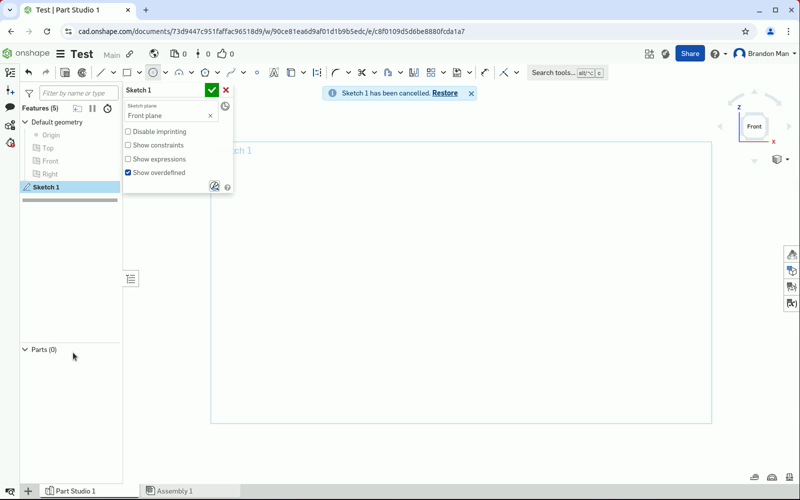
key_down(shift)
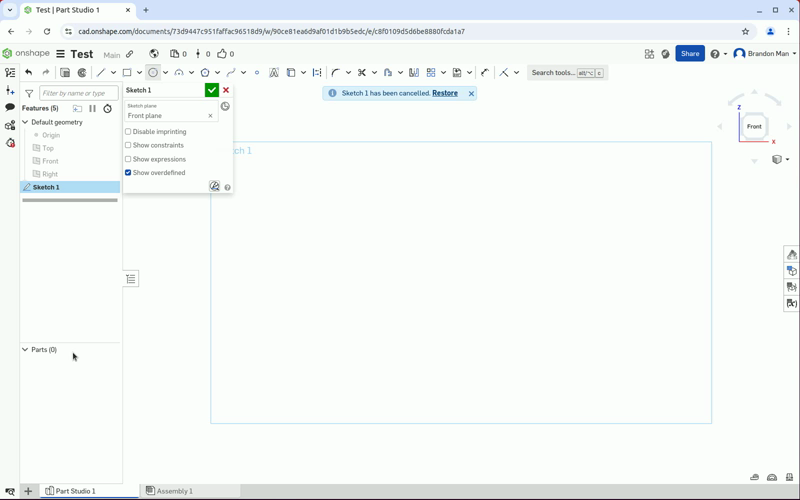
mouse_move(461, 282)
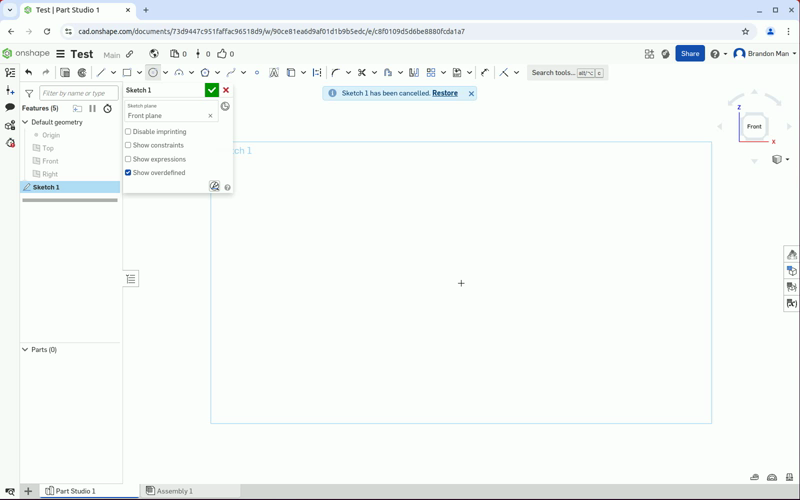
click(461, 282)
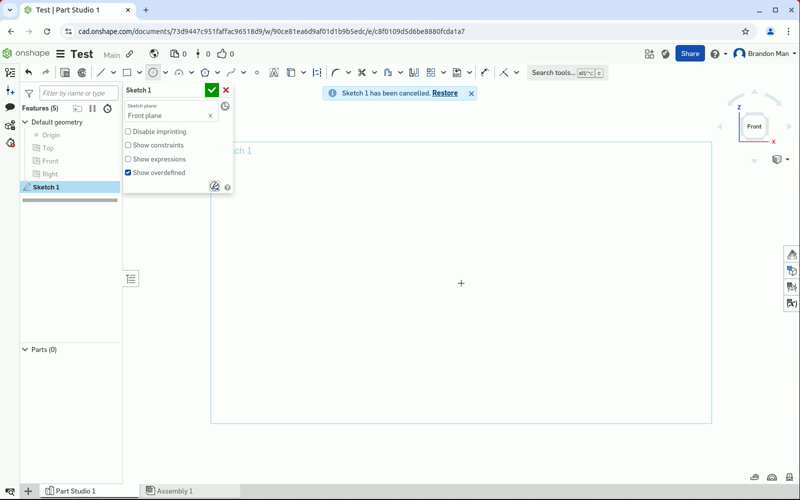
key_up(shift)
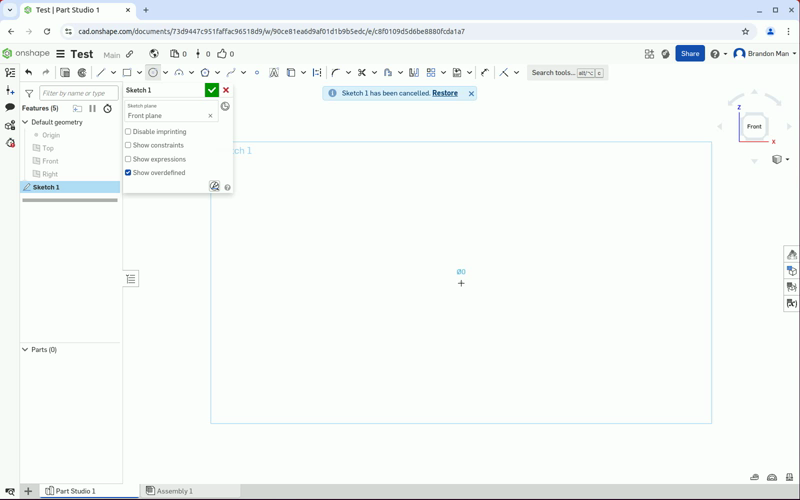
mouse_move(484, 282)
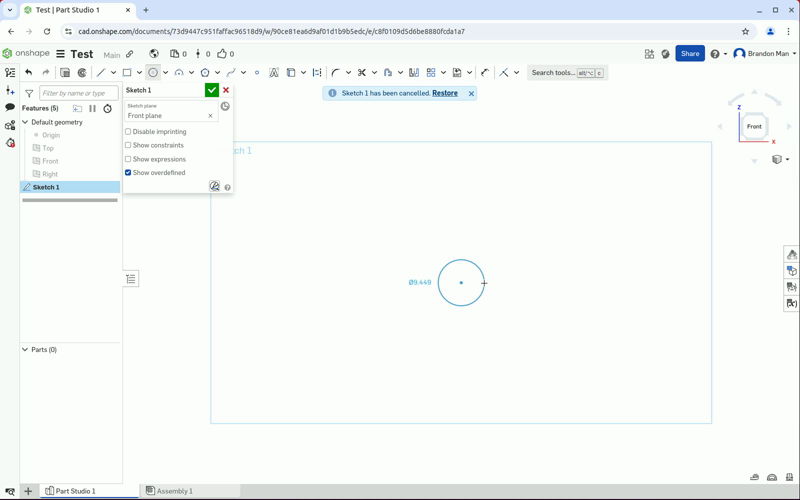
click(484, 282)
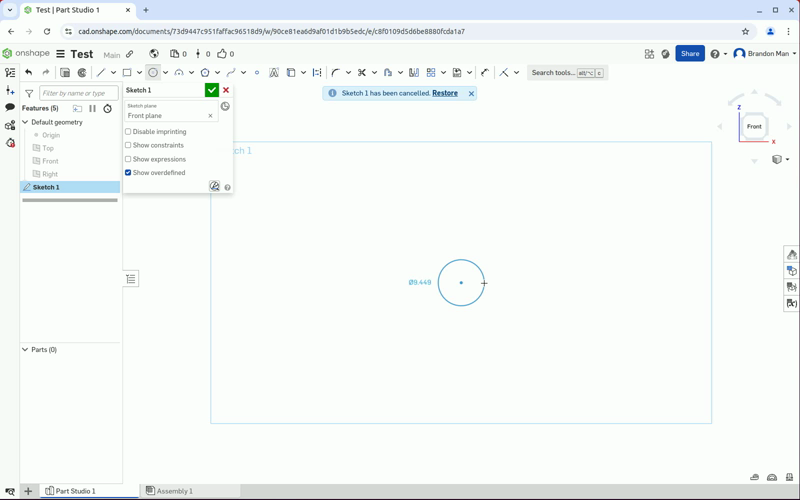
key(esc)
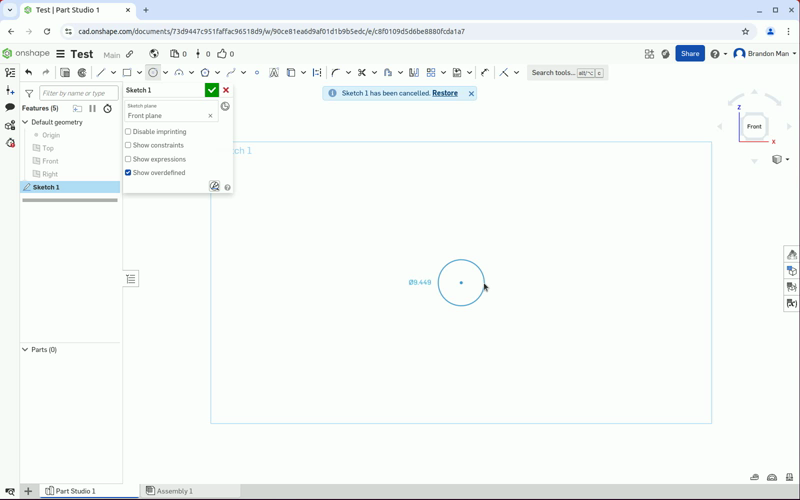
mouse_move(465, 303)
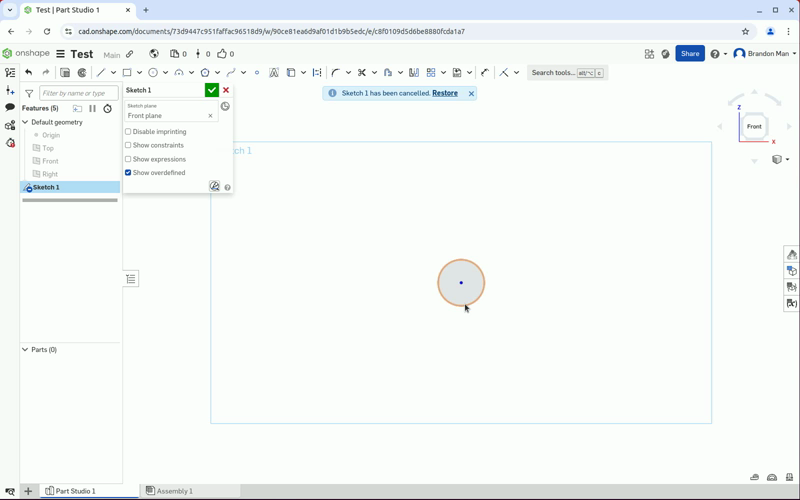
scroll(6)
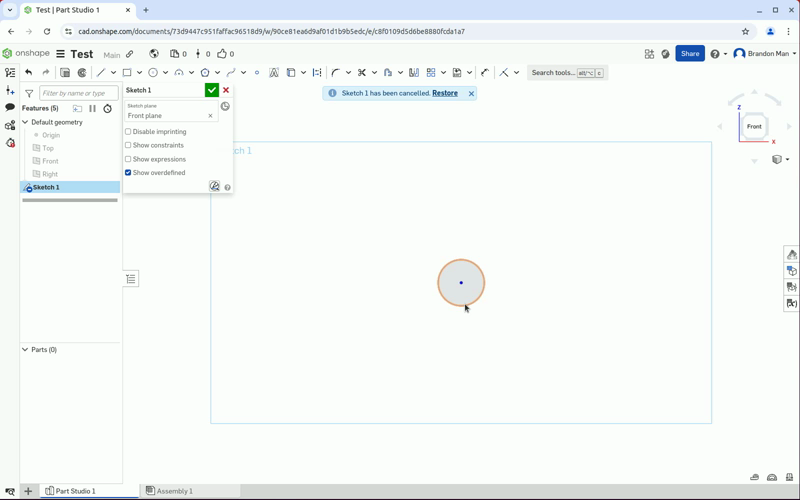
scroll(6)
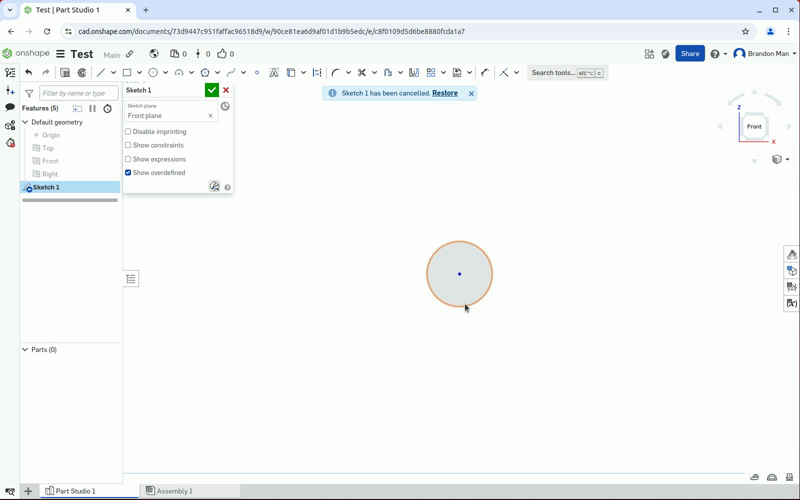
scroll(6)
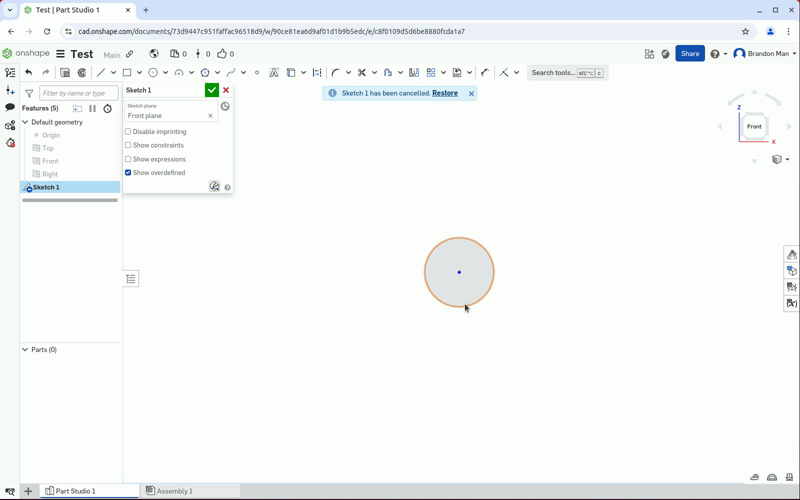
scroll(6)
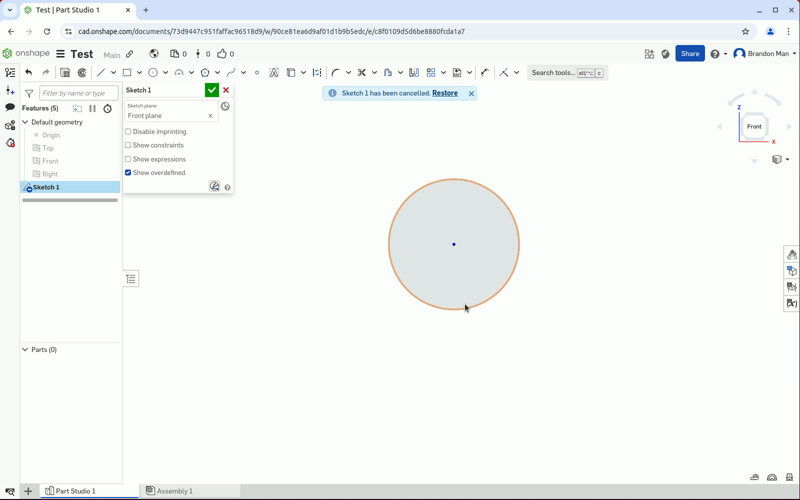
scroll(6)
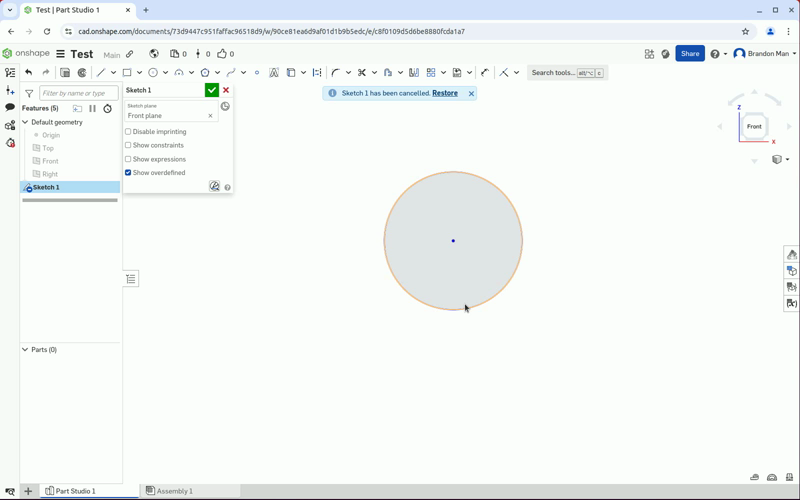
scroll(6)
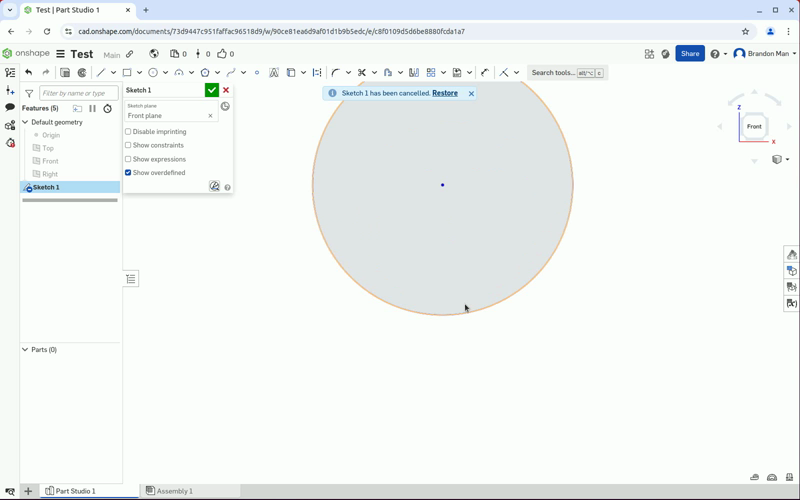
scroll(6)
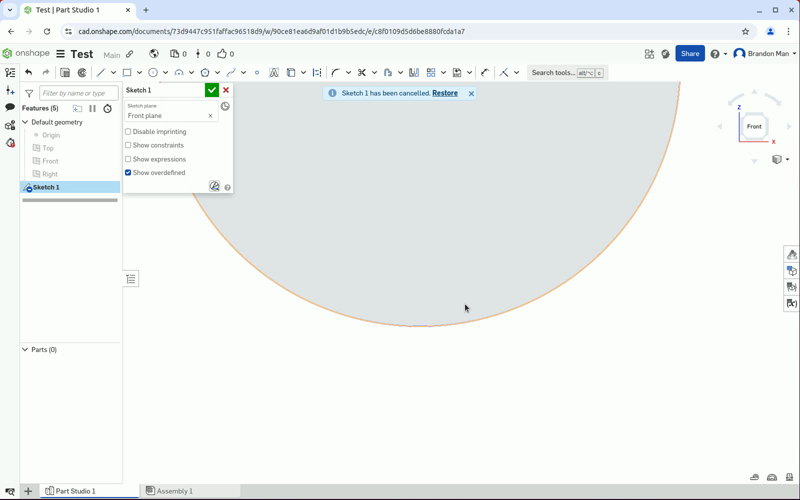
click(465, 303)
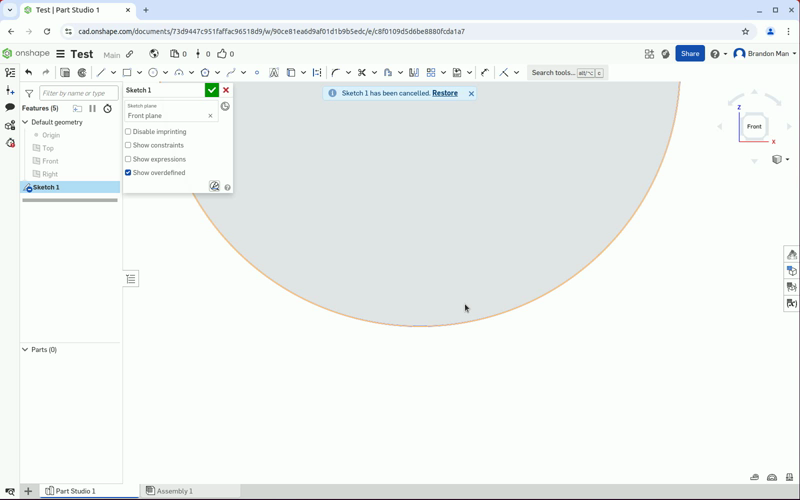
scroll(-6)
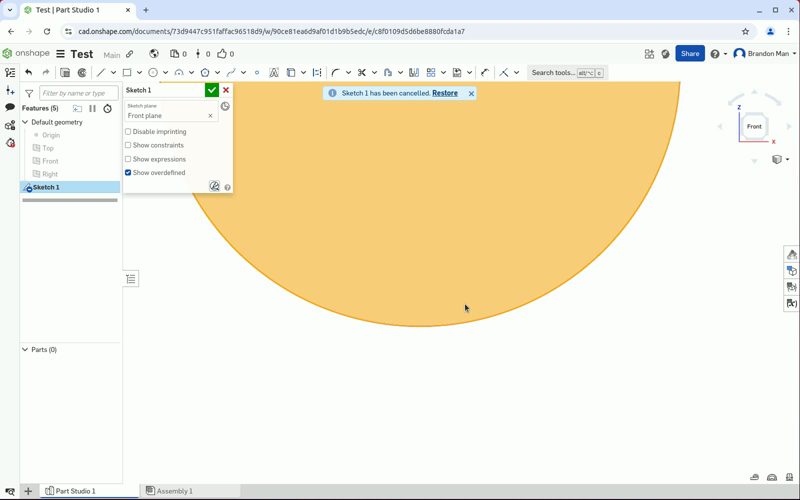
scroll(-6)
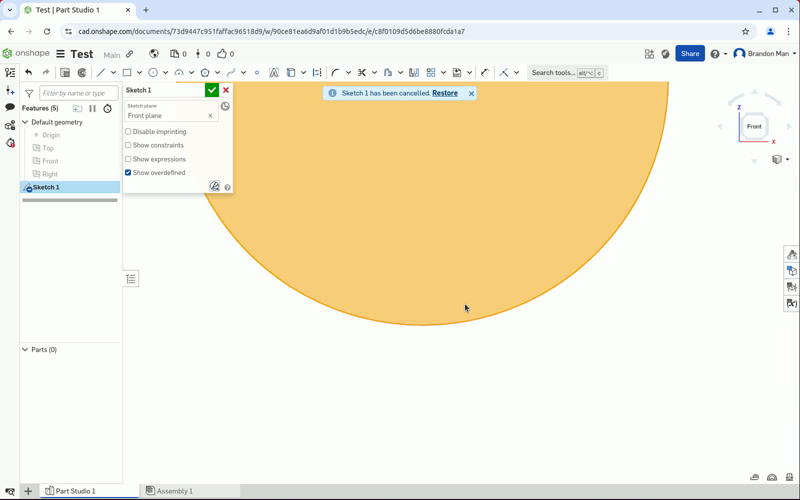
scroll(-6)
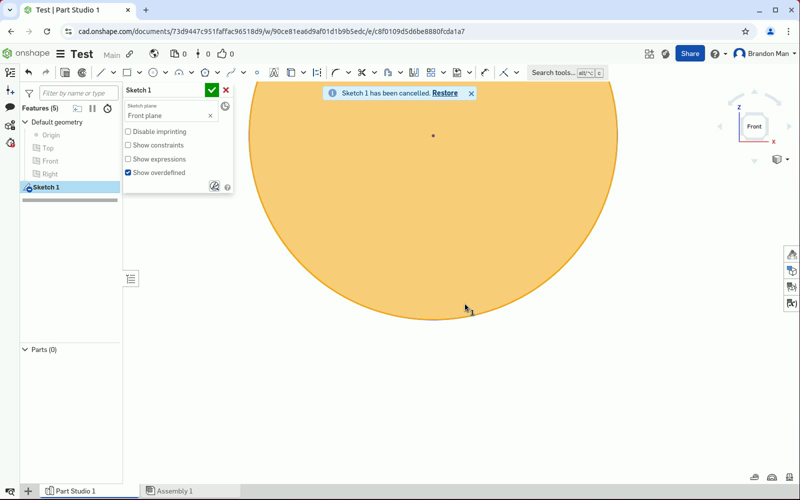
scroll(-6)
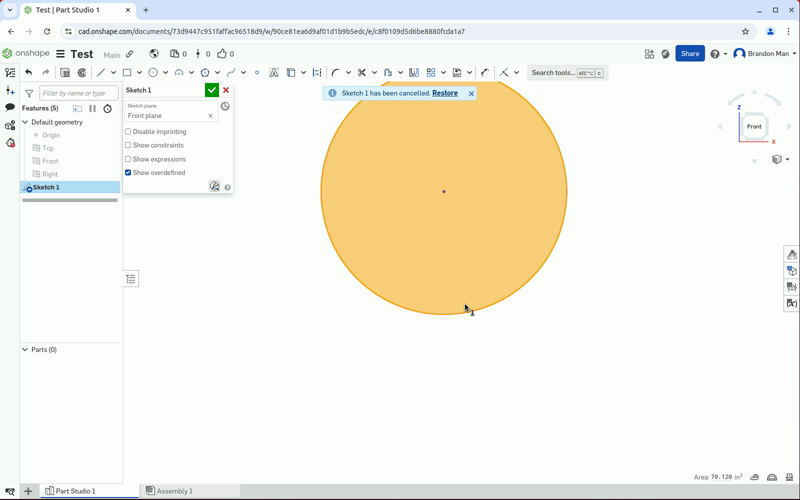
scroll(-6)
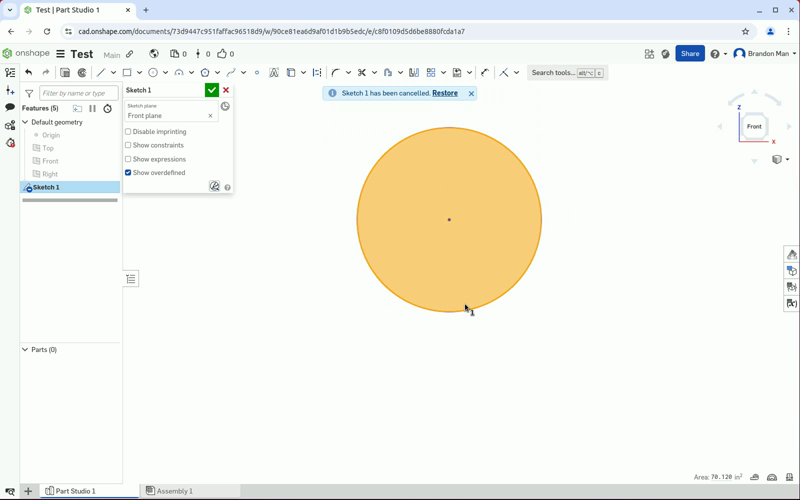
scroll(-6)
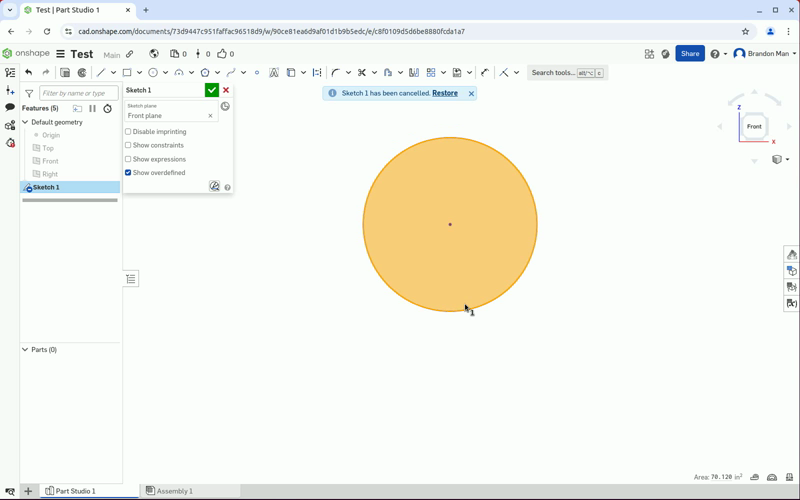
scroll(-6)
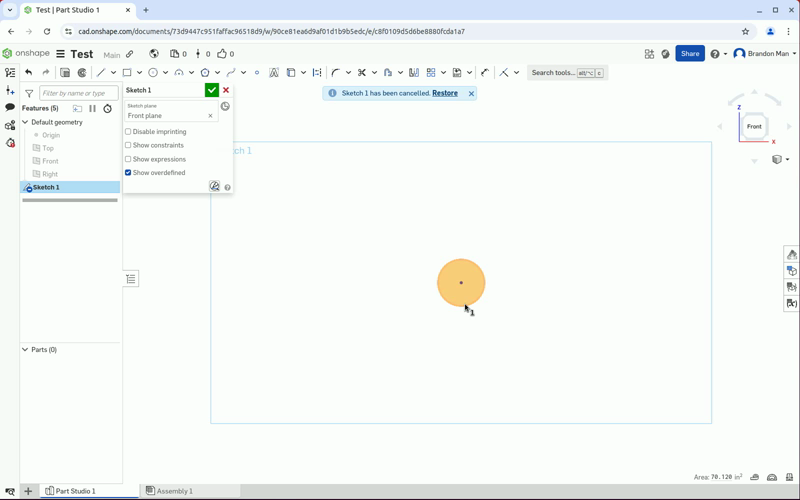
mouse_move(73, 352)
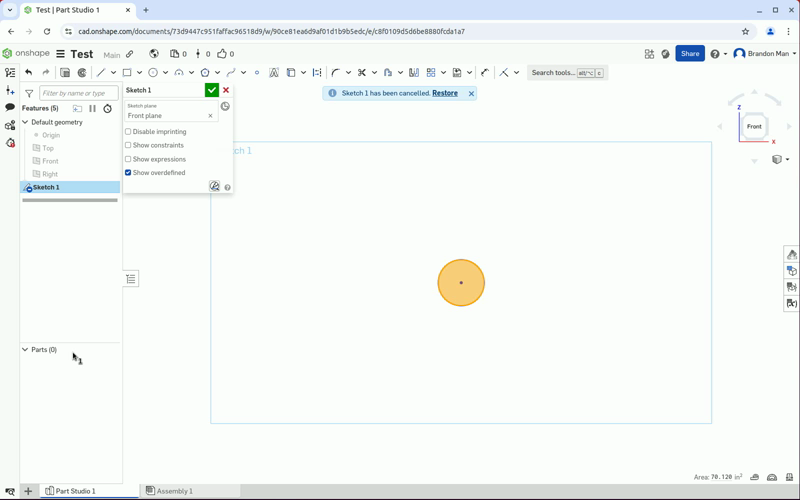
key(shift+y)
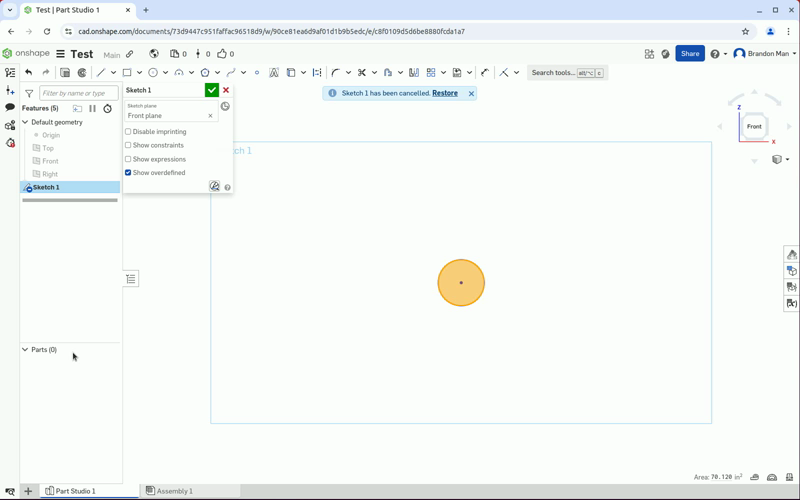
key(shift+e)
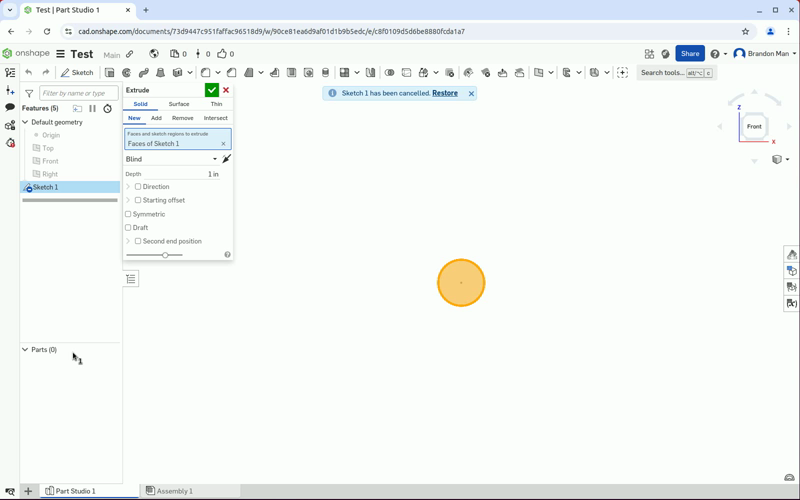
mouse_move(143, 106)
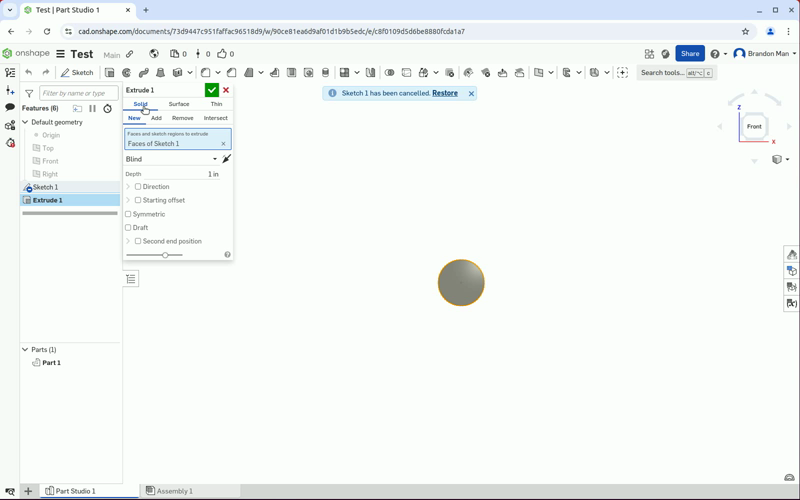
click(143, 106)
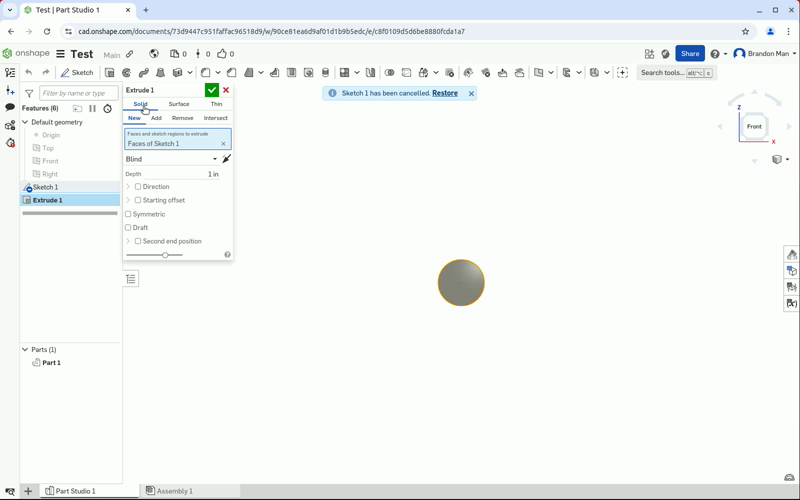
mouse_move(137, 120)
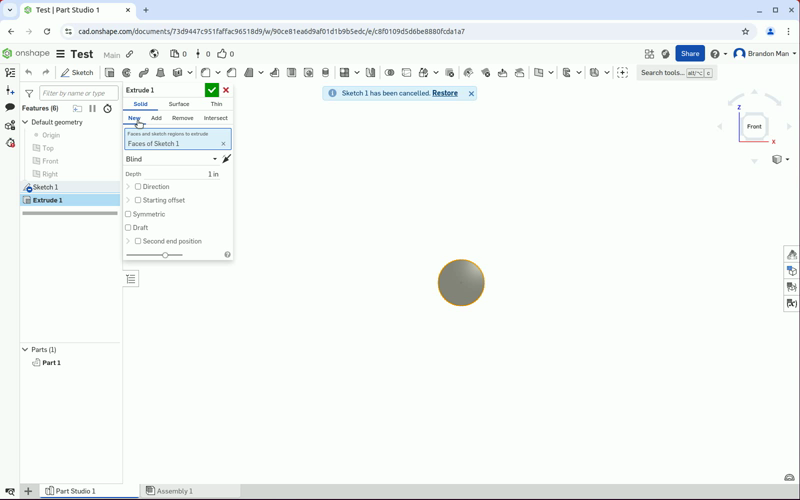
click(137, 120)
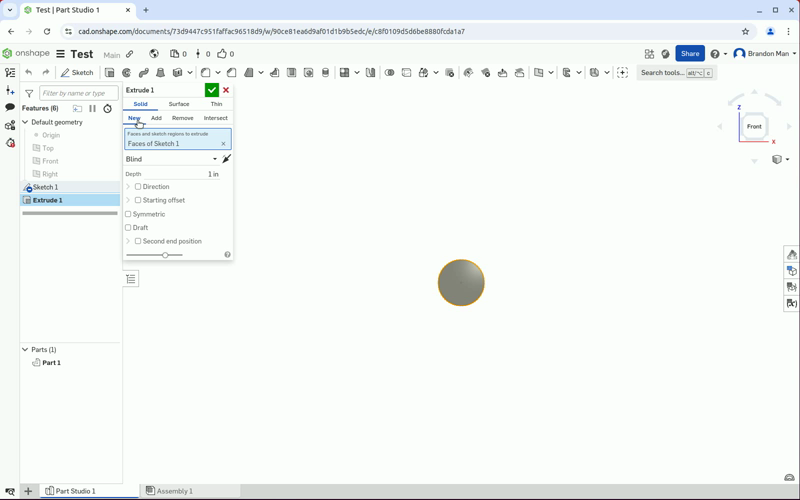
key(tab, 4)
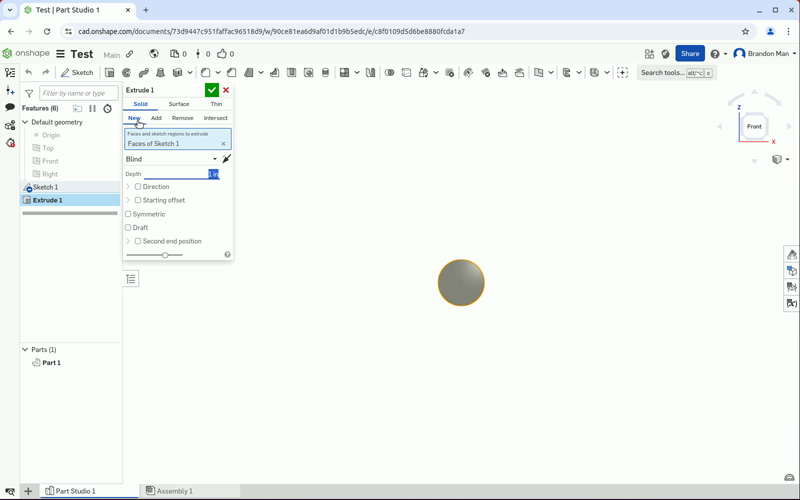
text(23.108)
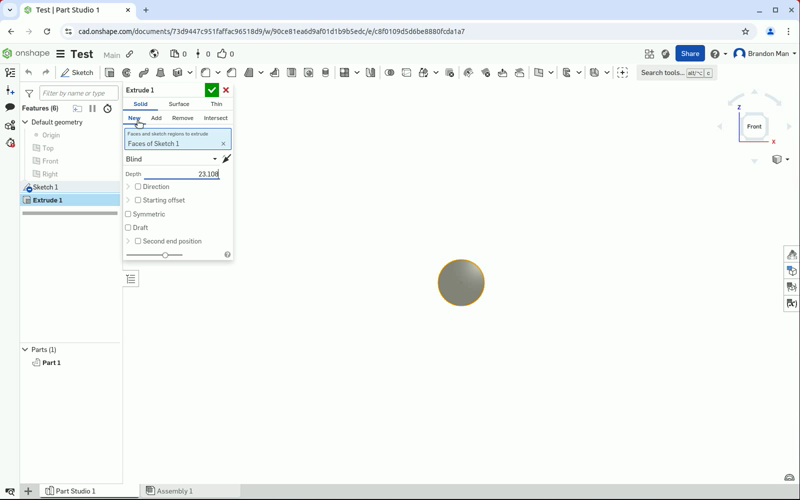
key(enter)
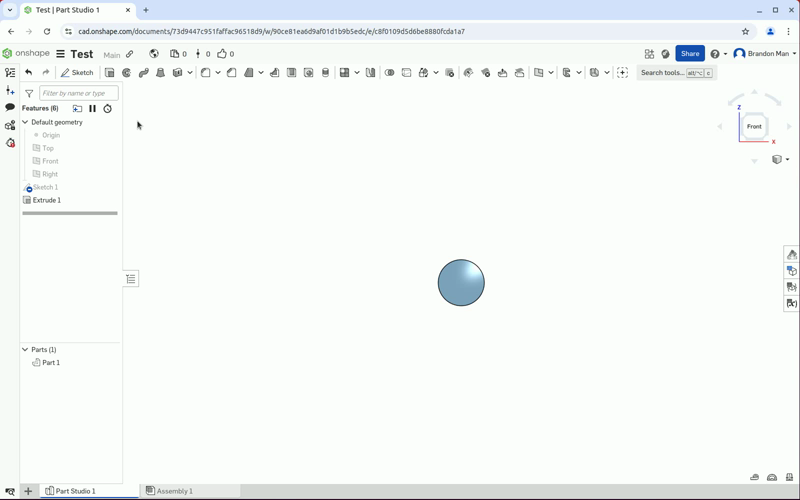
key(shift+h)
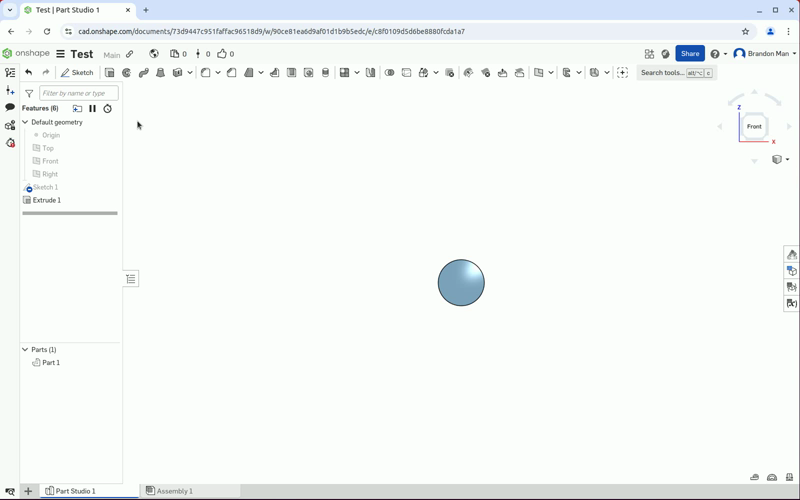
key(shift+h)
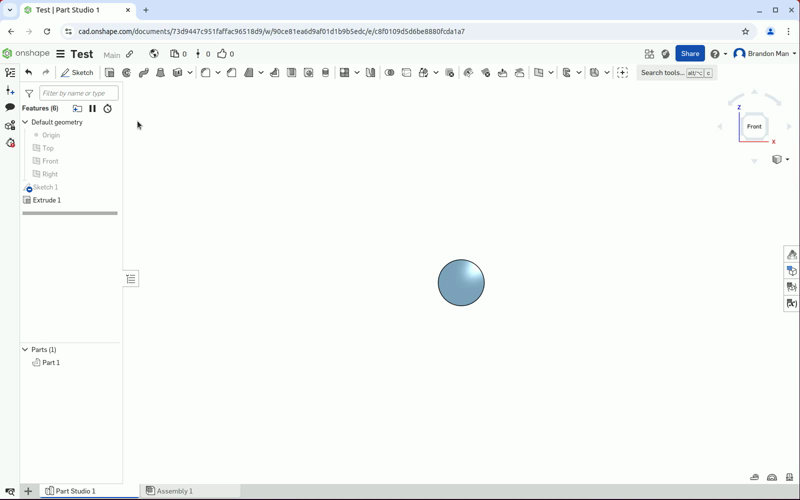
mouse_move(73, 189)
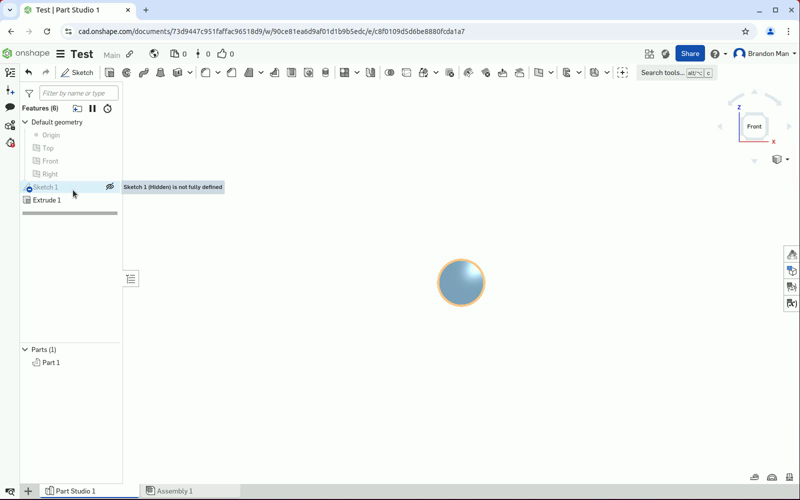
click(73, 189)
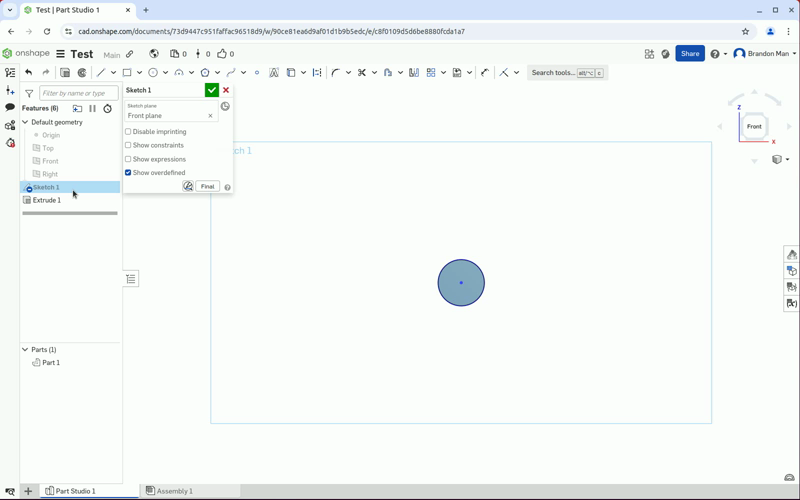
mouse_move(229, 92)
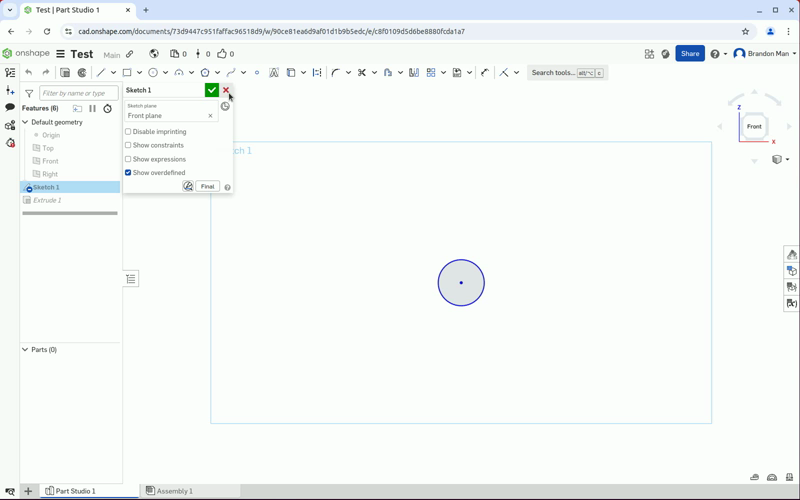
click(229, 92)
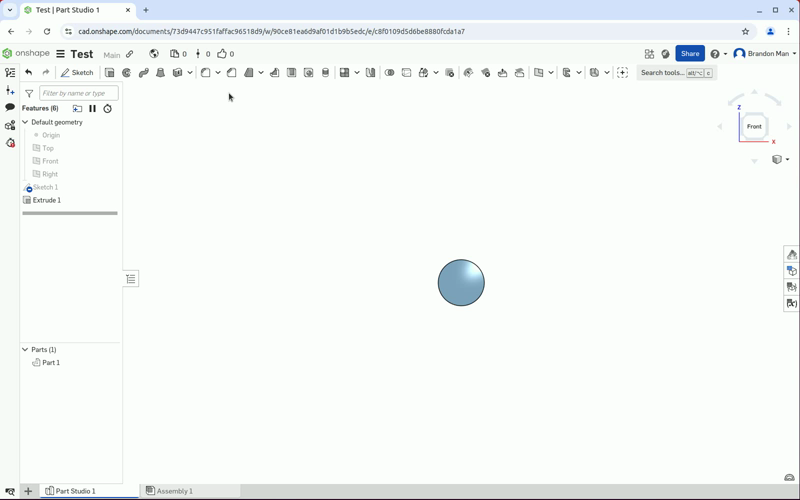
mouse_move(541, 75)
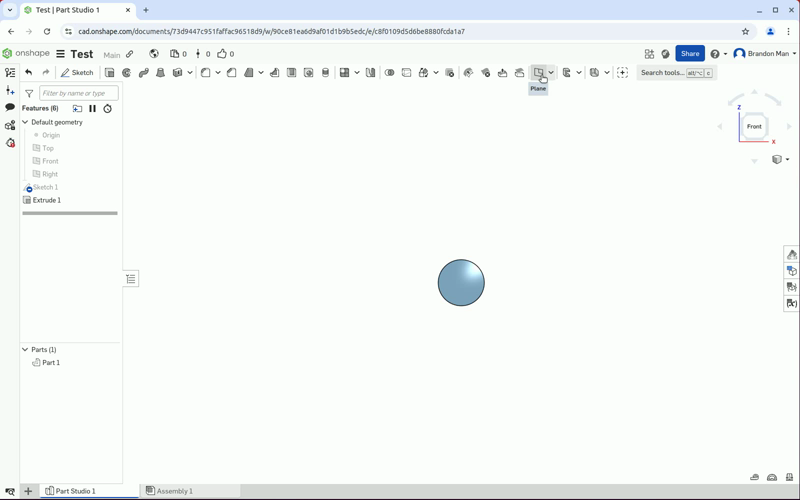
click(541, 75)
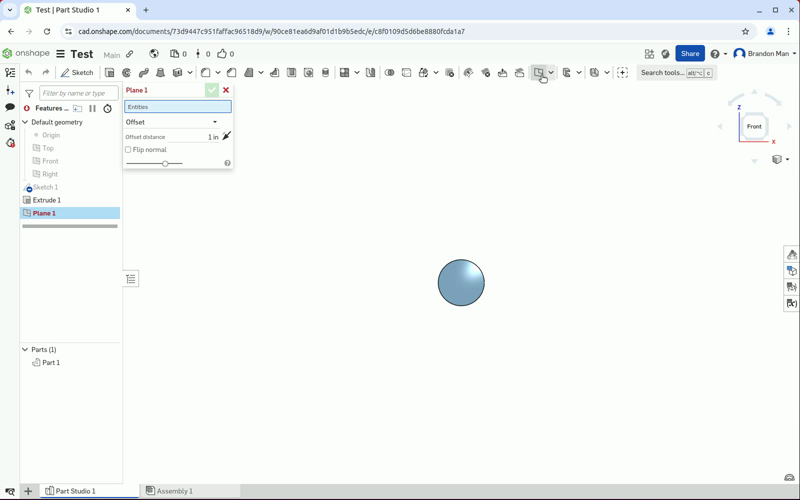
mouse_move(73, 163)
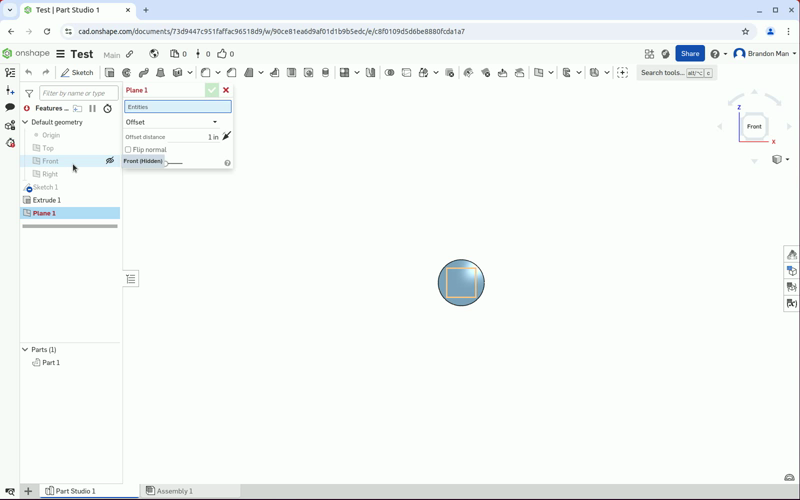
click(73, 163)
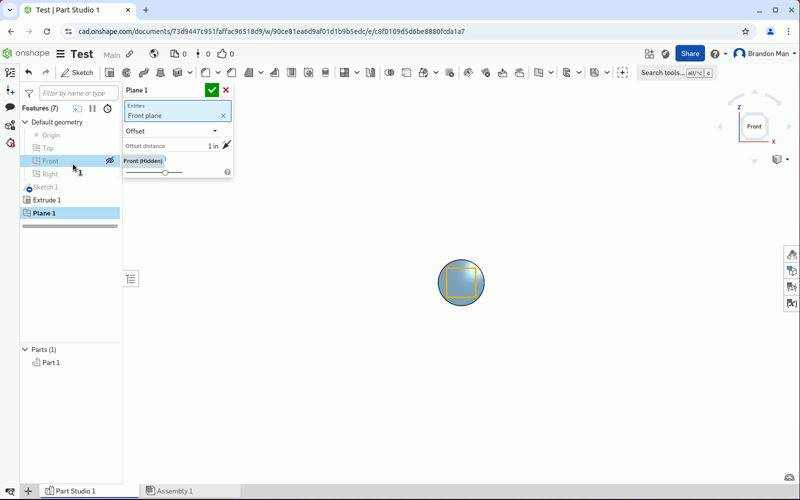
key(tab, 2)
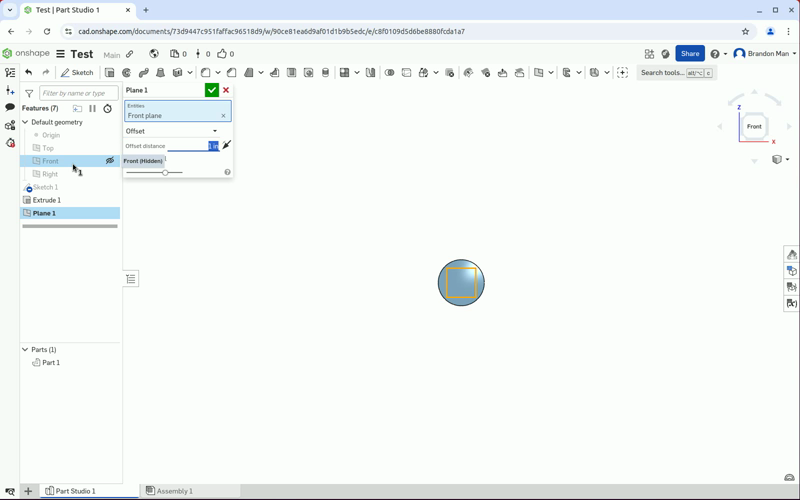
text(23.108)
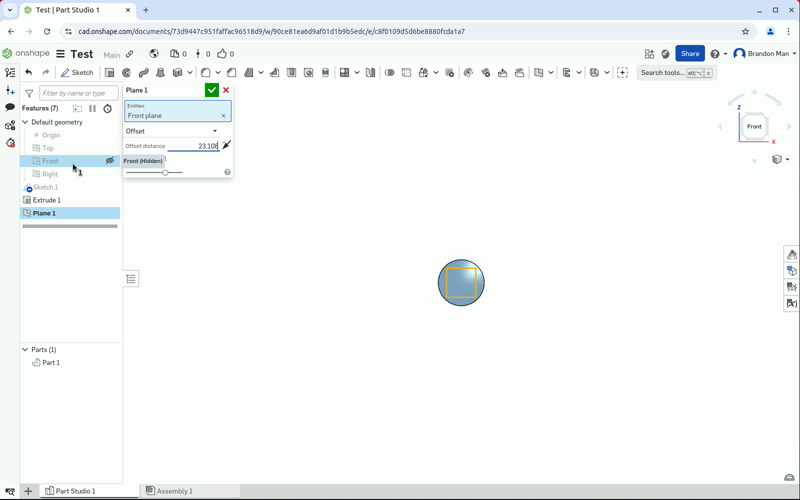
key(enter, 2)
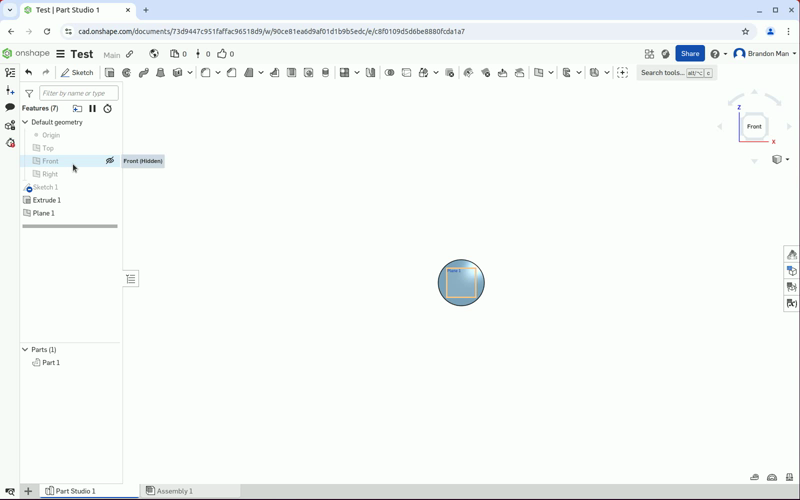
key(shift+s)
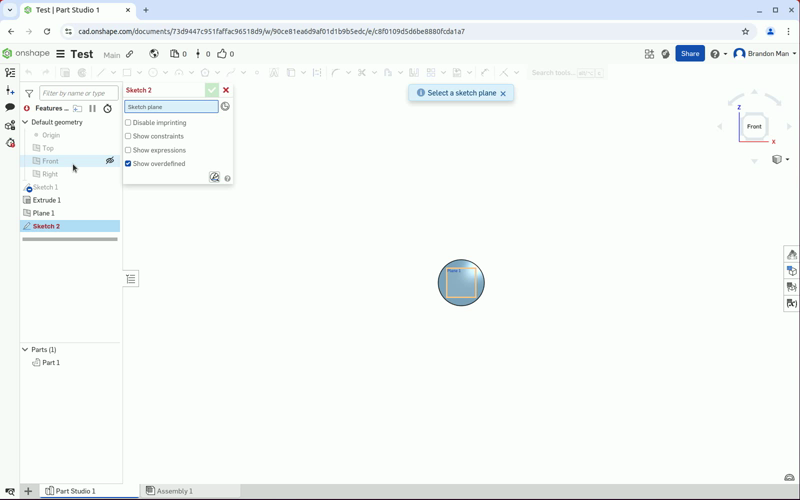
mouse_move(73, 215)
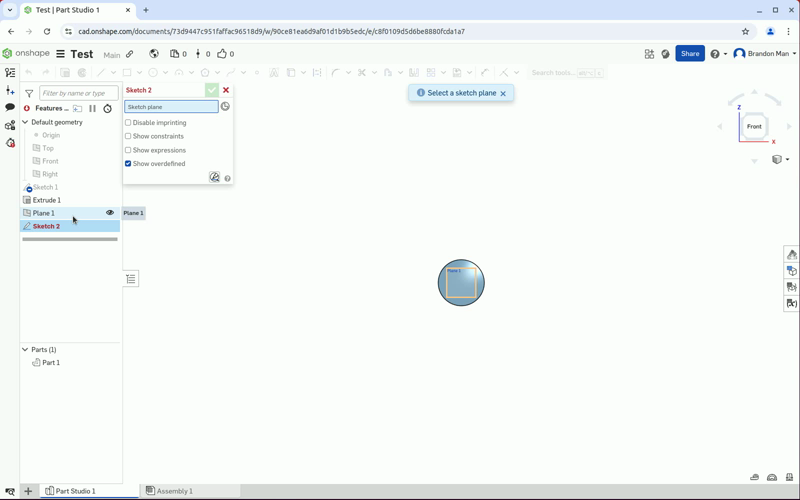
click(73, 215)
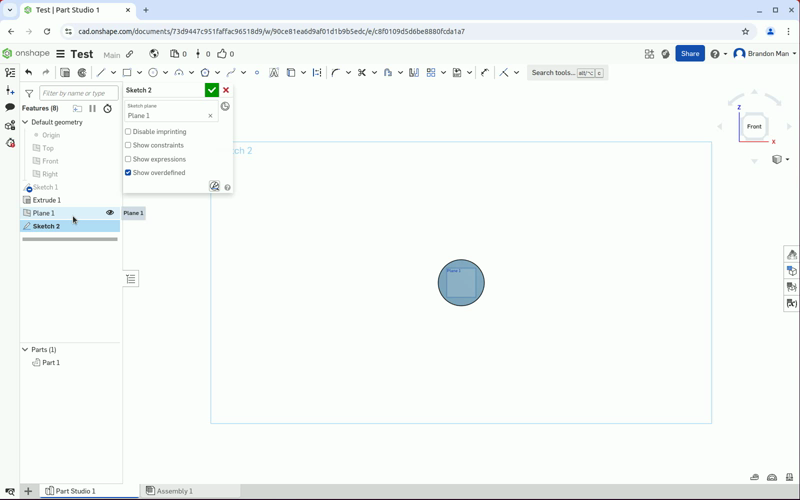
mouse_move(73, 352)
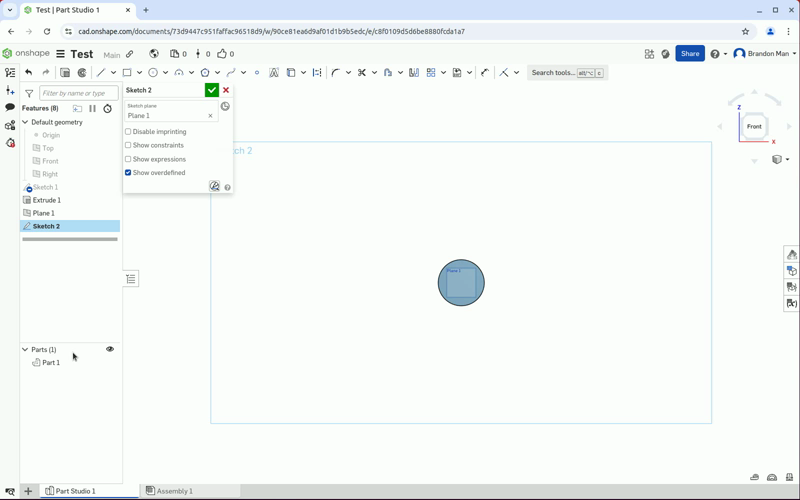
key(y)
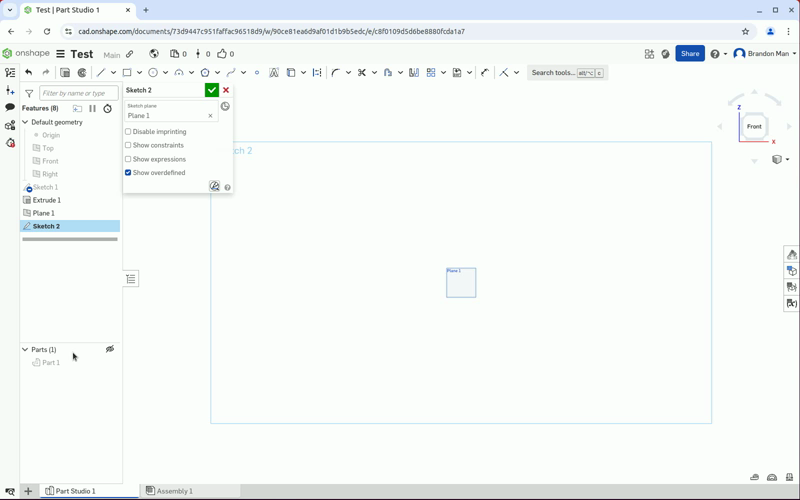
key(c)
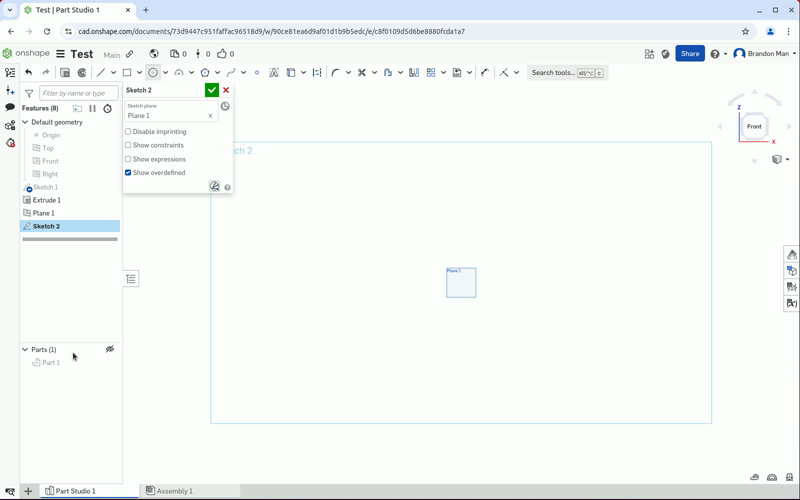
key_down(shift)
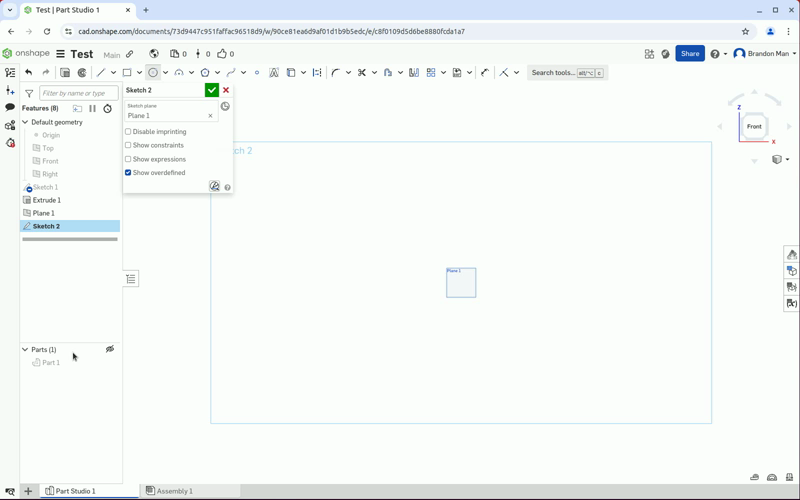
mouse_move(460, 282)
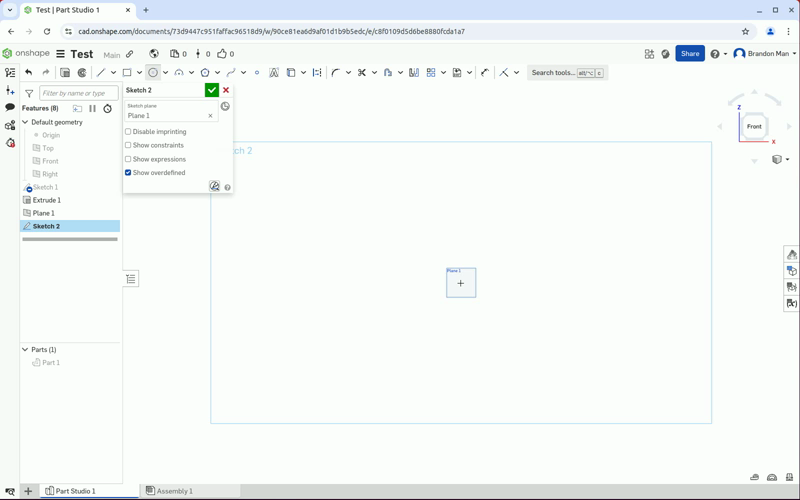
click(460, 282)
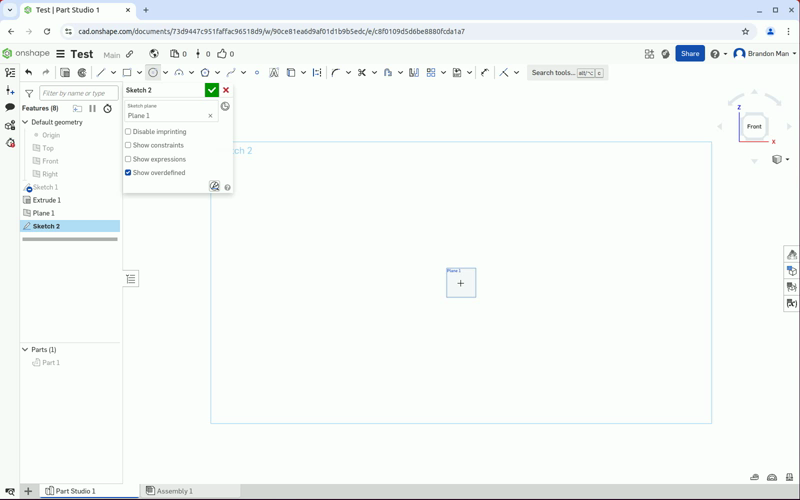
key_up(shift)
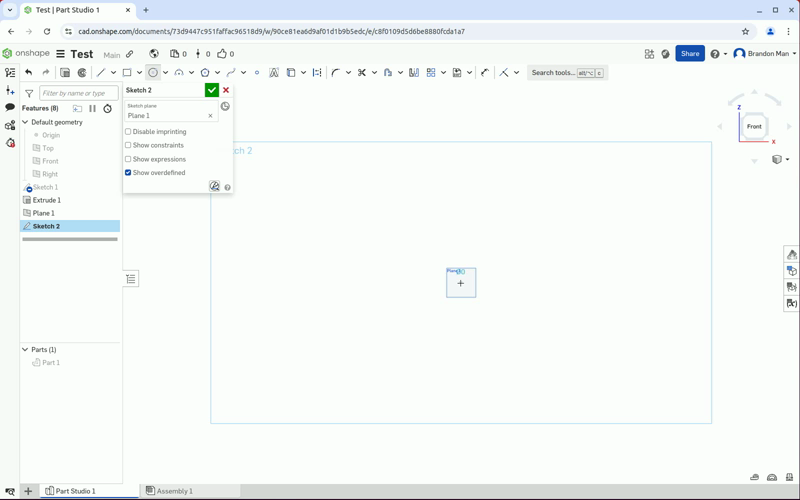
mouse_move(470, 282)
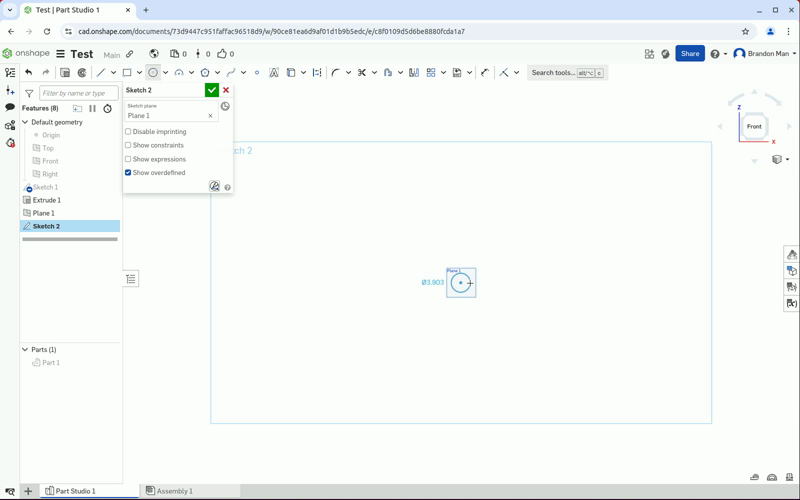
click(470, 282)
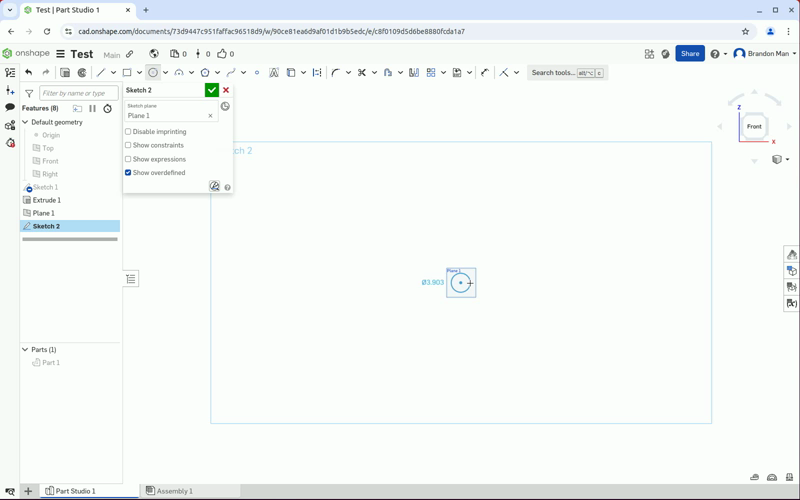
key(esc)
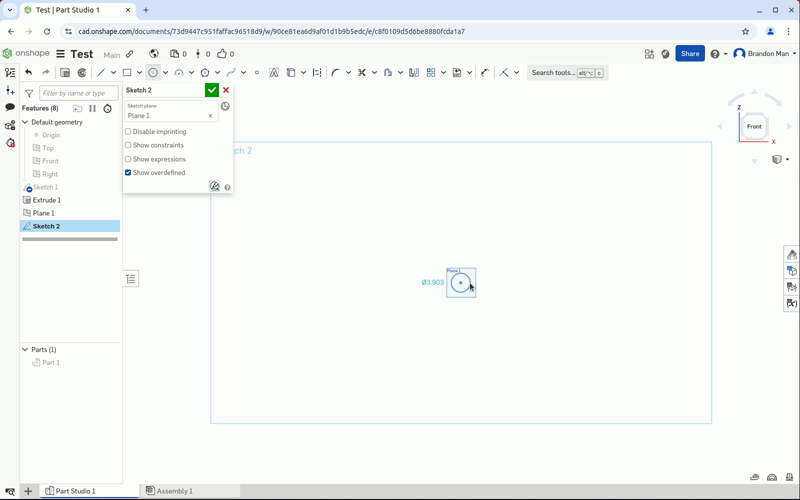
mouse_move(454, 285)
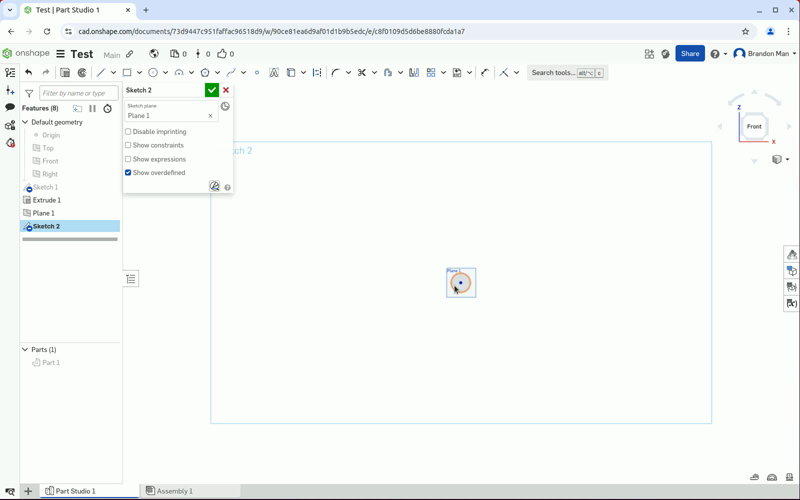
scroll(6)
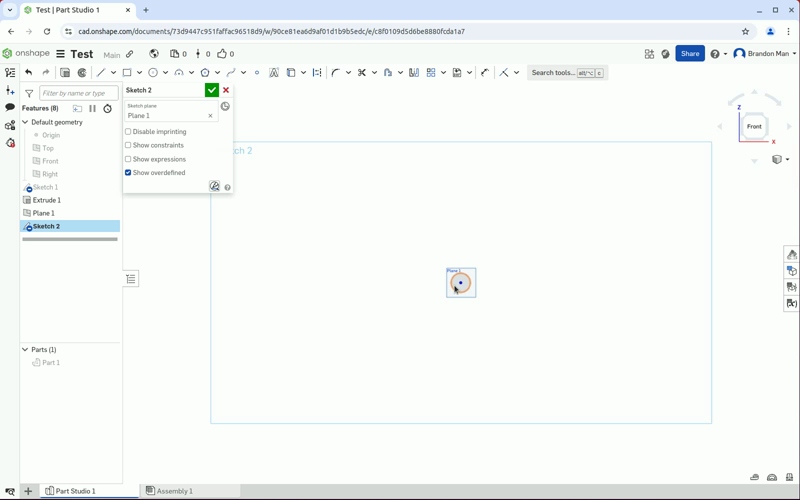
scroll(6)
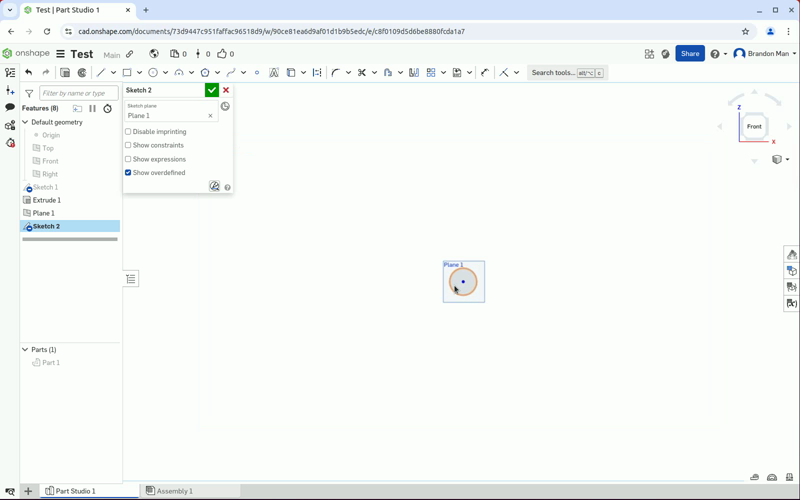
scroll(6)
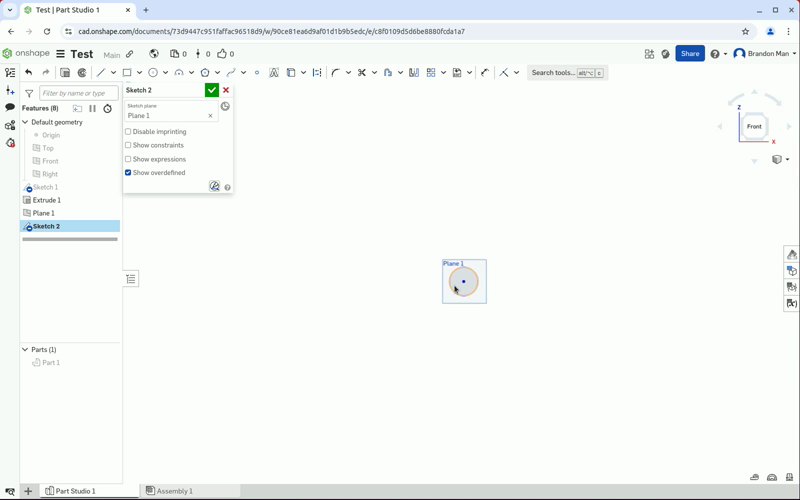
scroll(6)
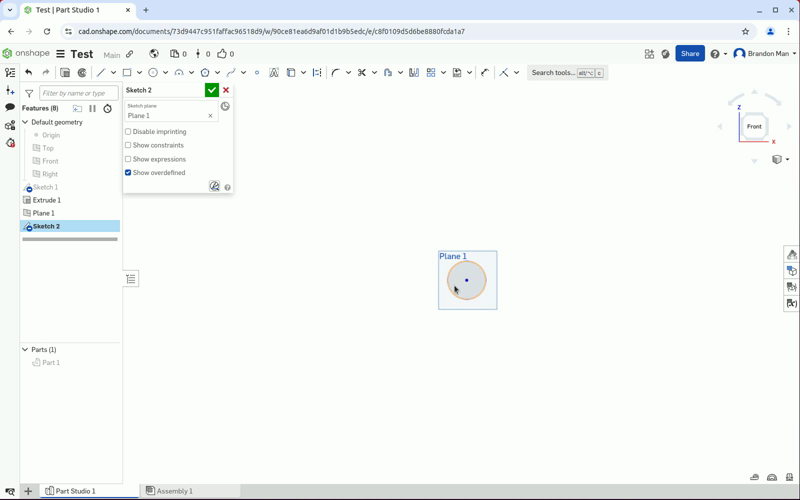
scroll(6)
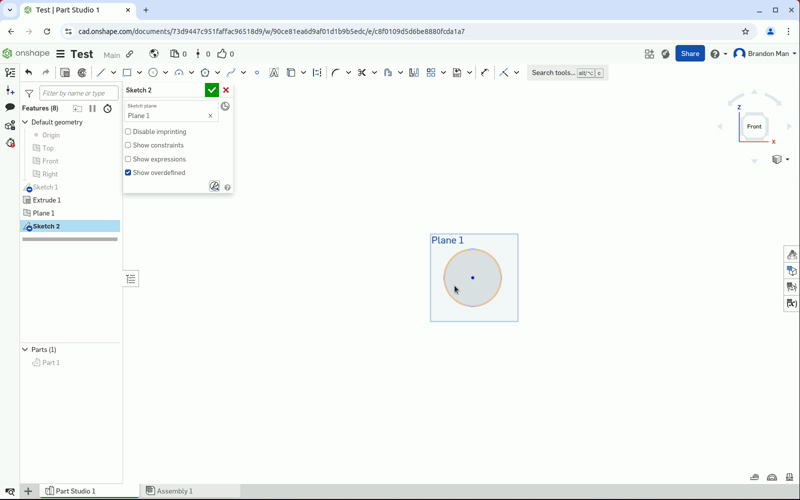
scroll(6)
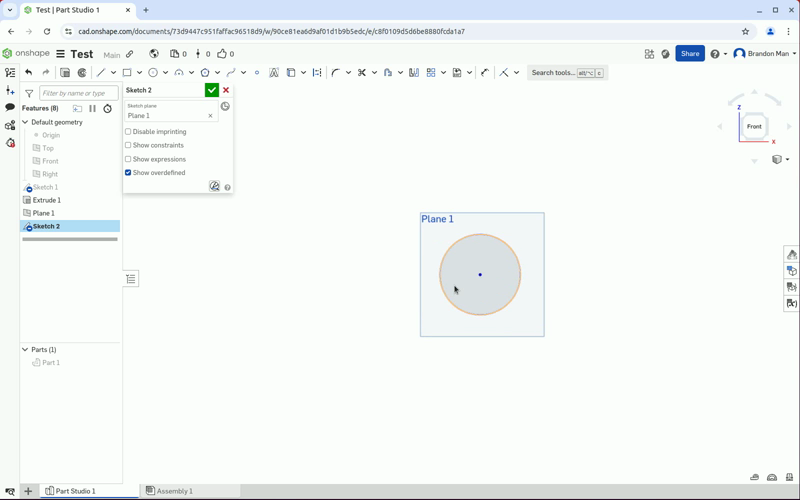
scroll(6)
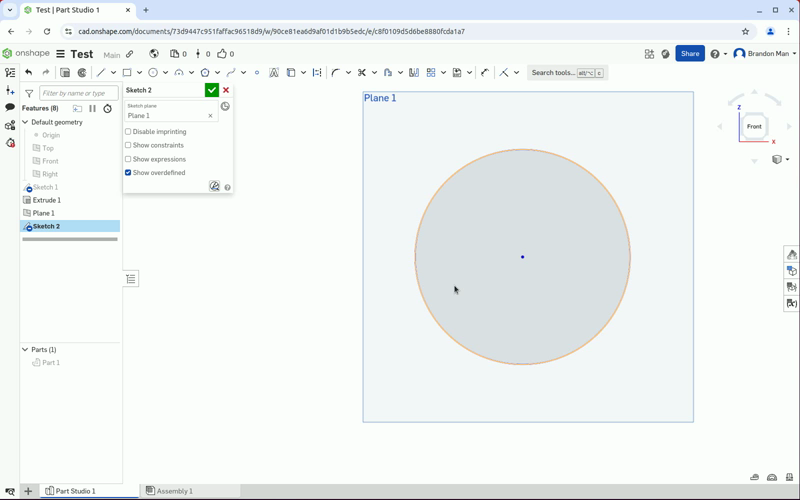
click(454, 285)
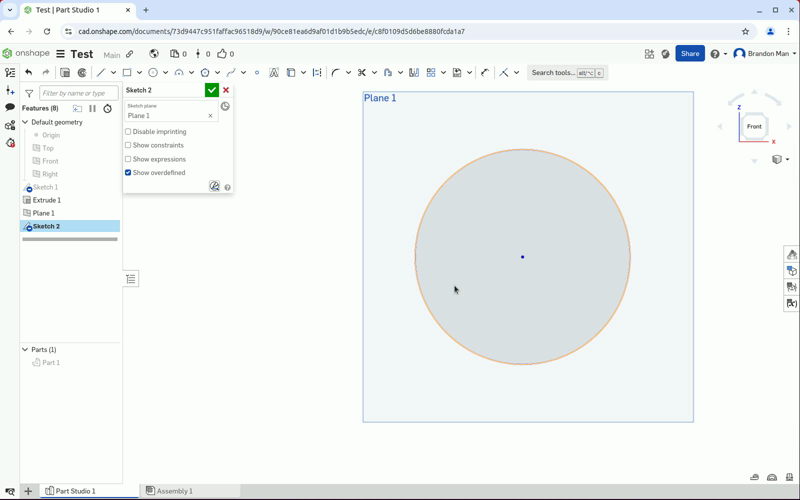
scroll(-6)
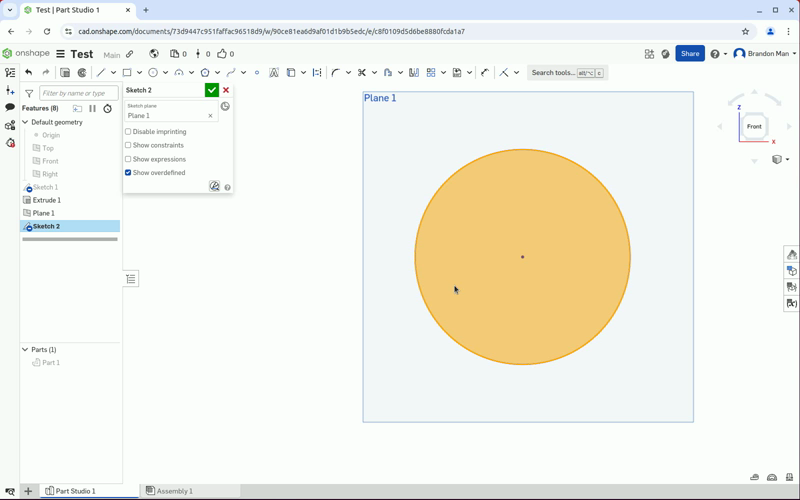
scroll(-6)
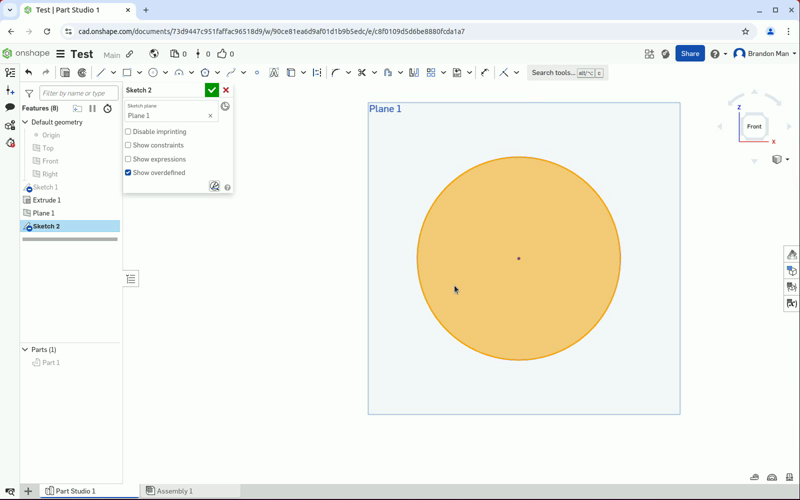
scroll(-6)
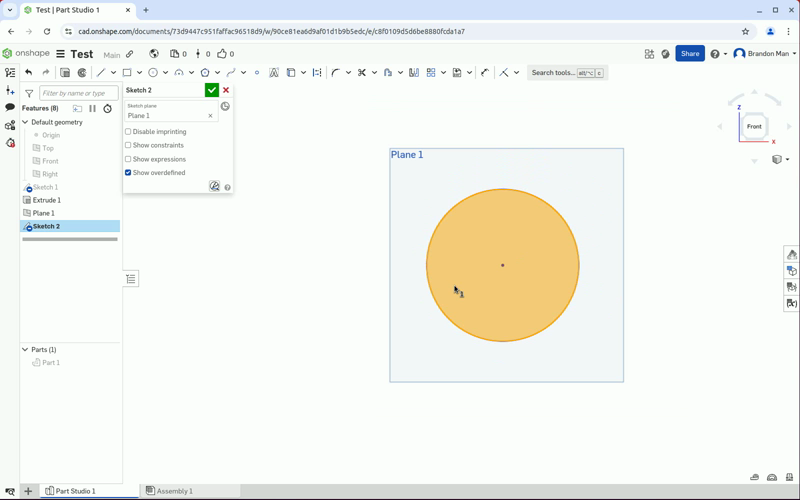
scroll(-6)
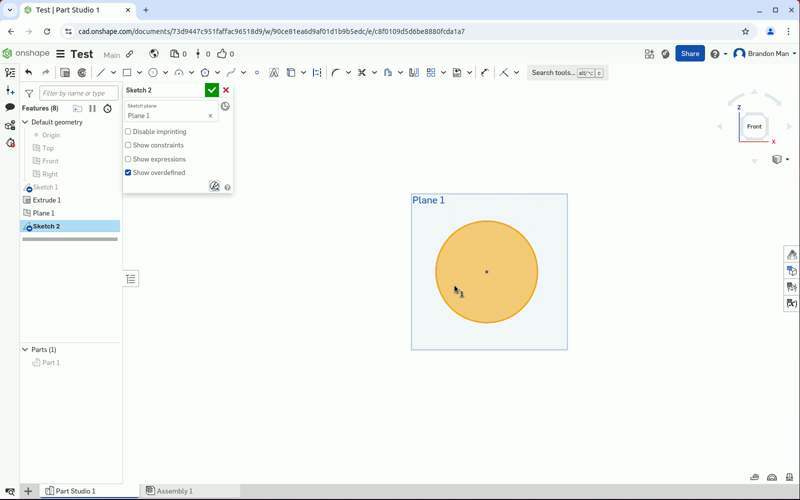
scroll(-6)
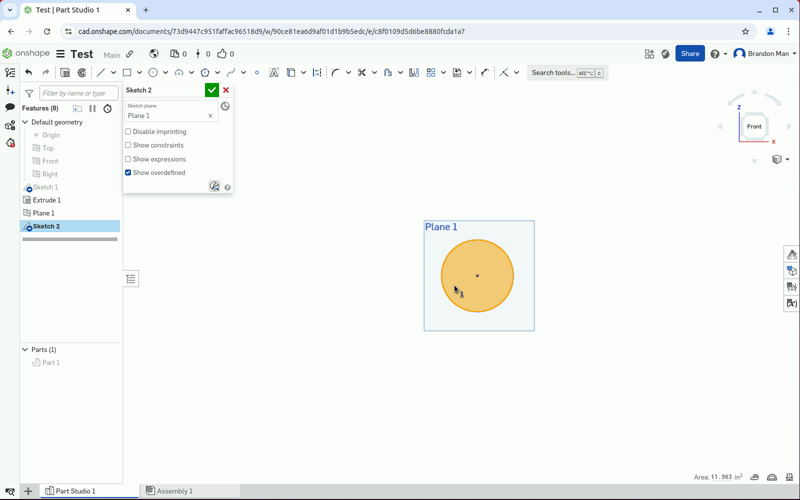
scroll(-6)
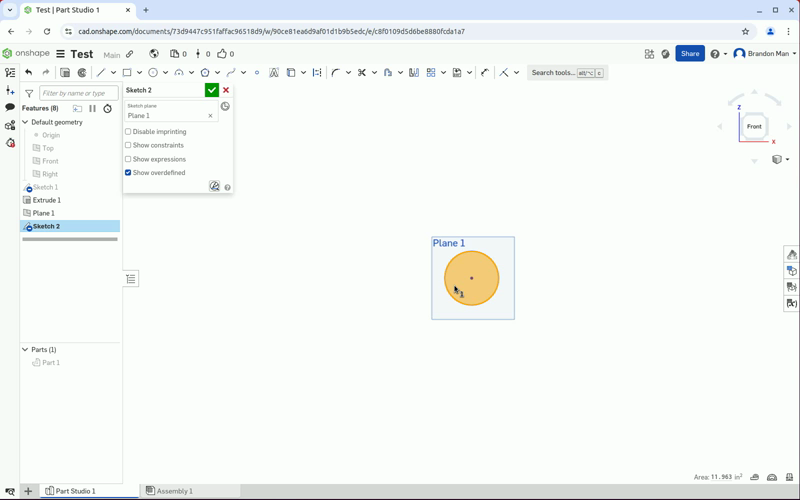
scroll(-6)
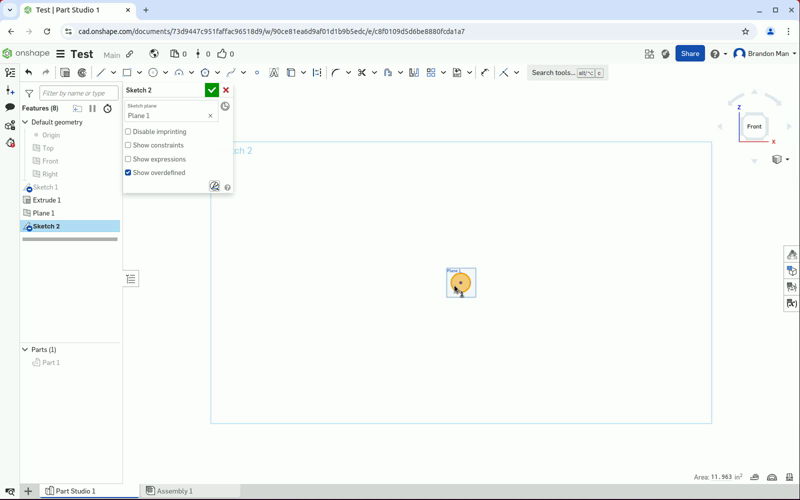
mouse_move(73, 352)
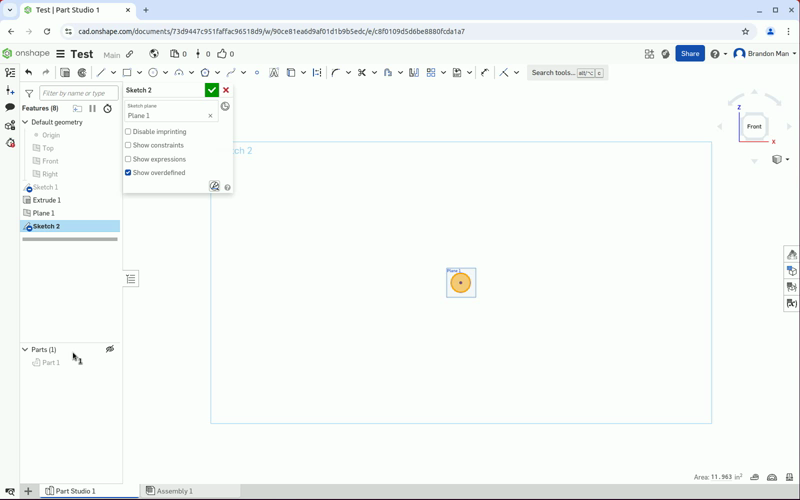
key(shift+y)
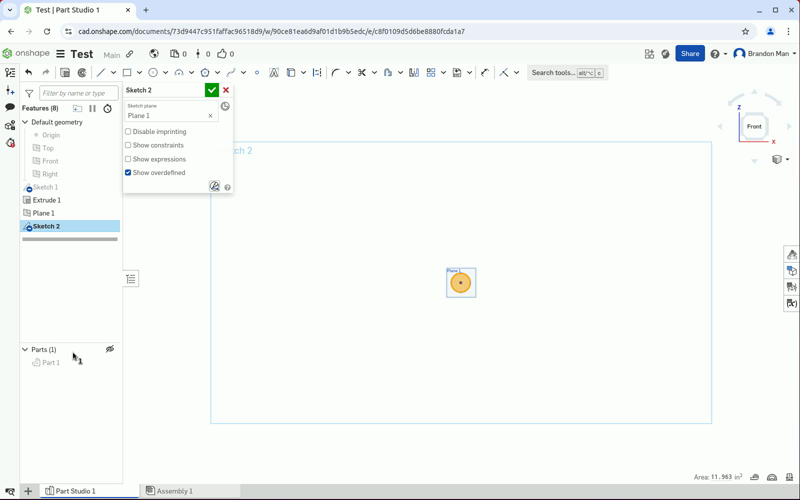
key(shift+e)
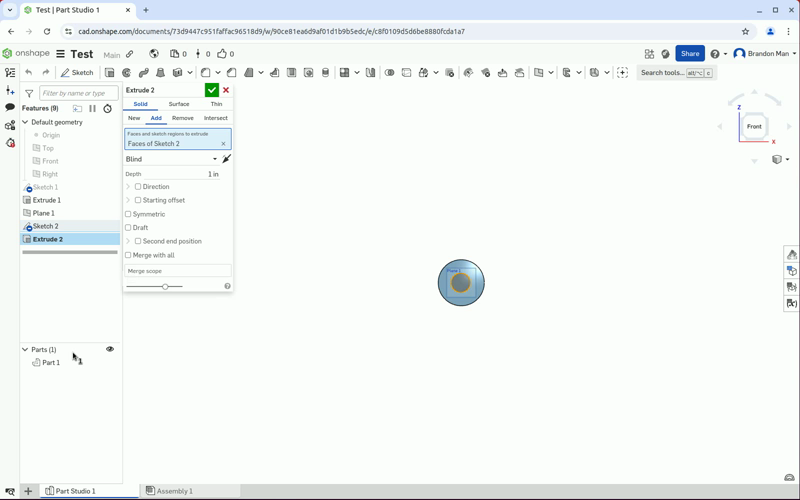
mouse_move(143, 106)
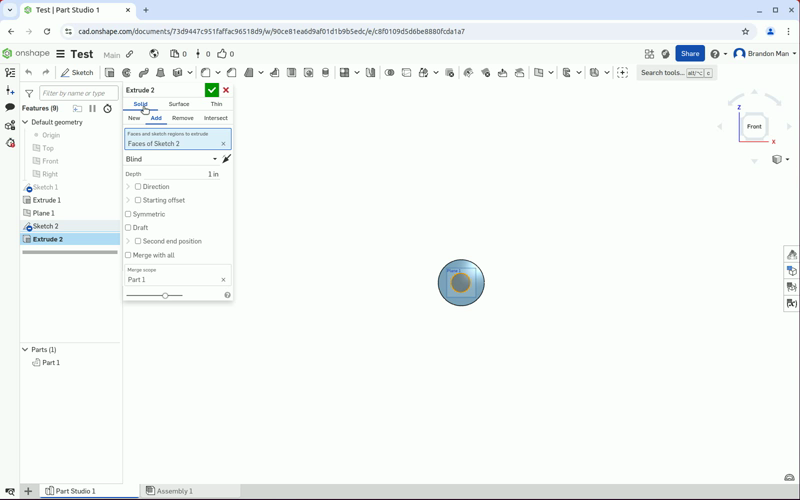
click(143, 106)
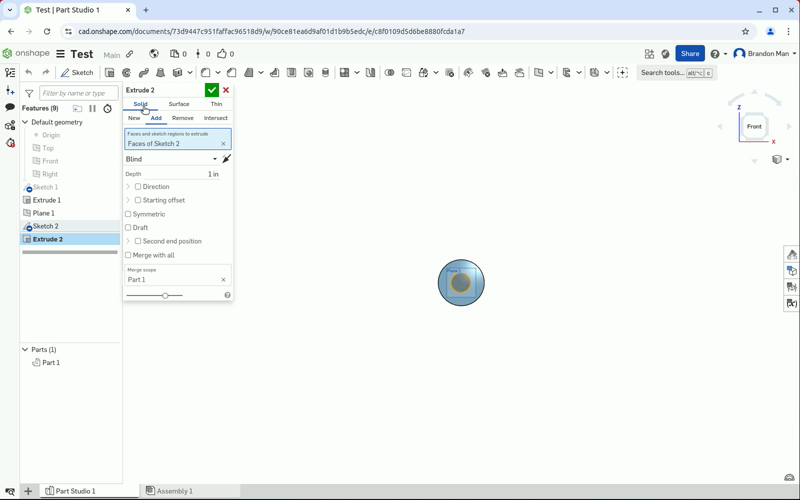
mouse_move(186, 120)
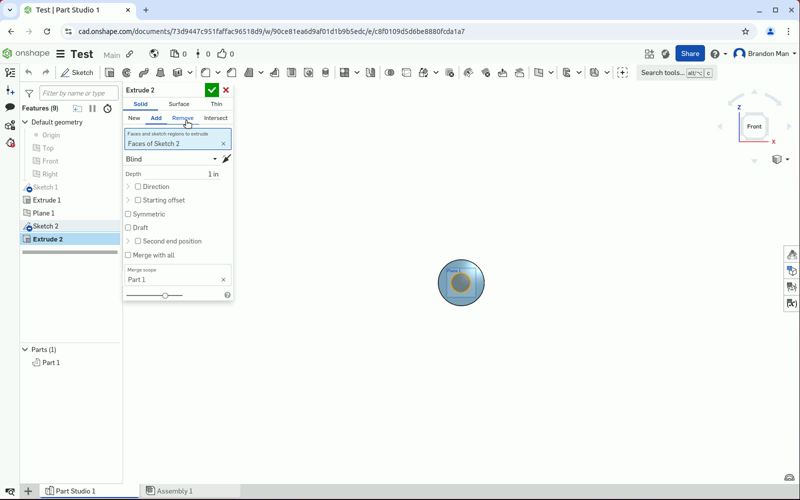
click(186, 120)
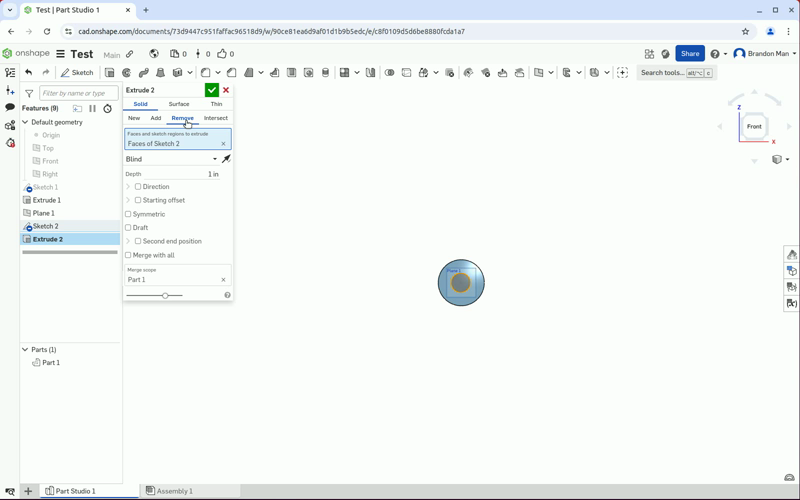
key(tab, 4)
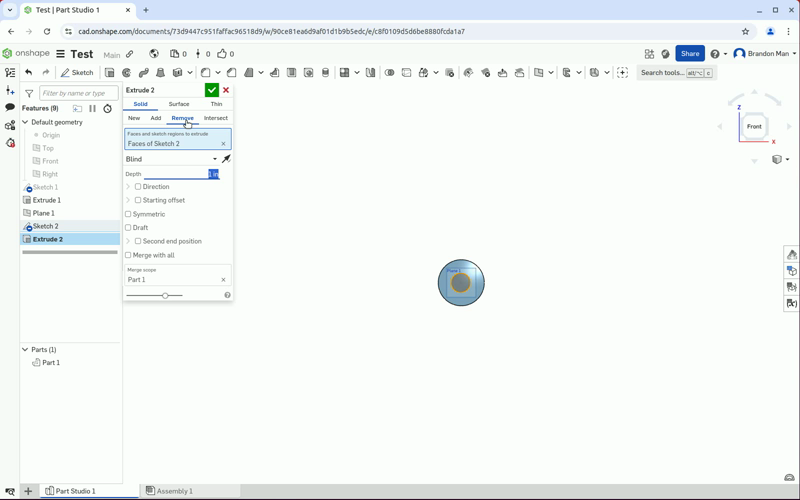
text(30.811)
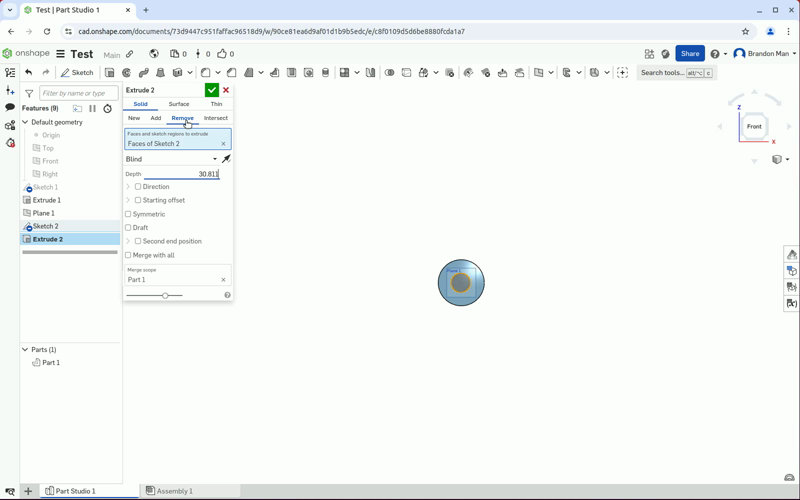
key(tab, 6)
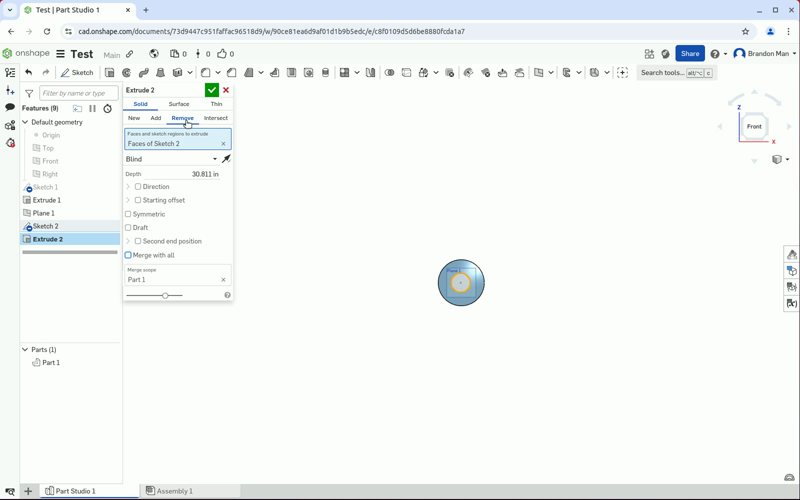
key(space)
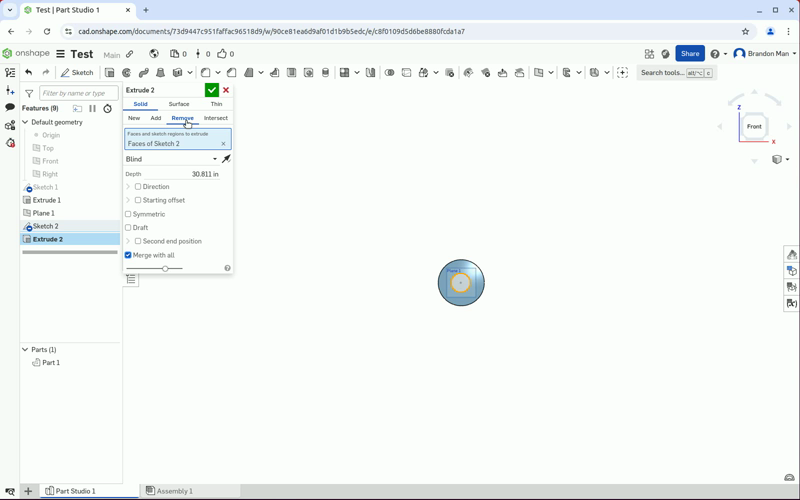
key(enter)
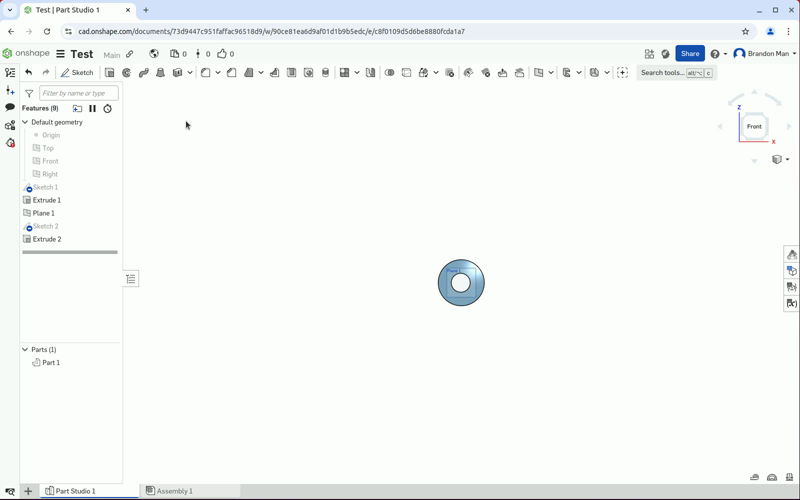
key(shift+h)
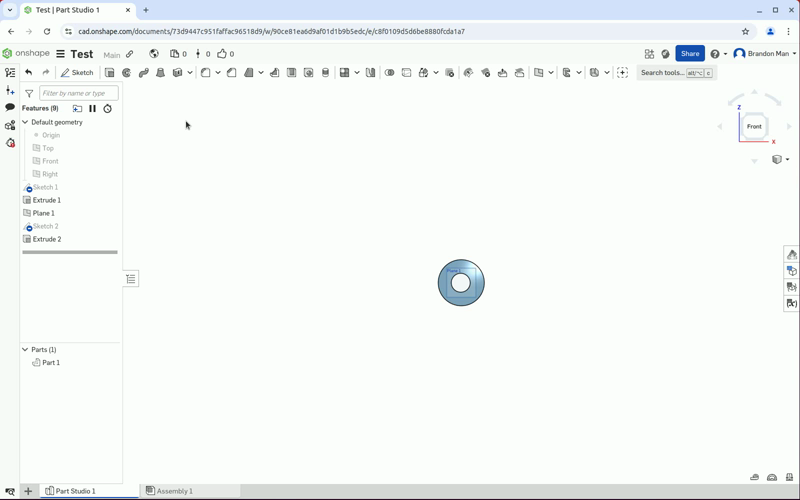
key(shift+h)
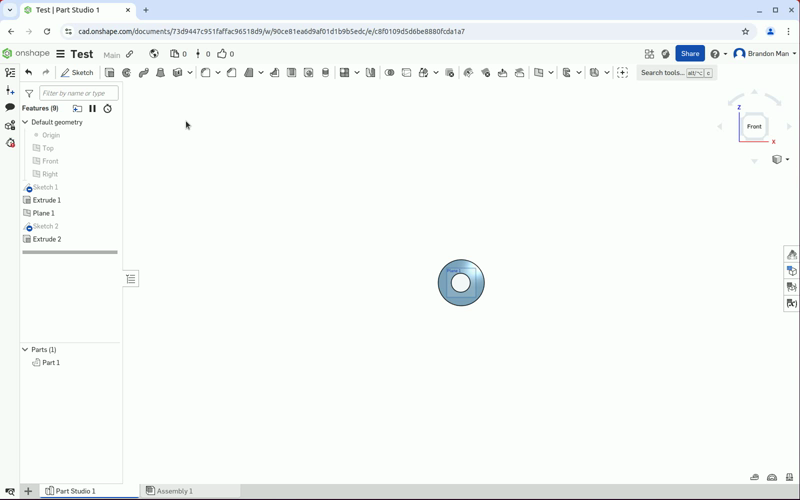
mouse_move(73, 189)
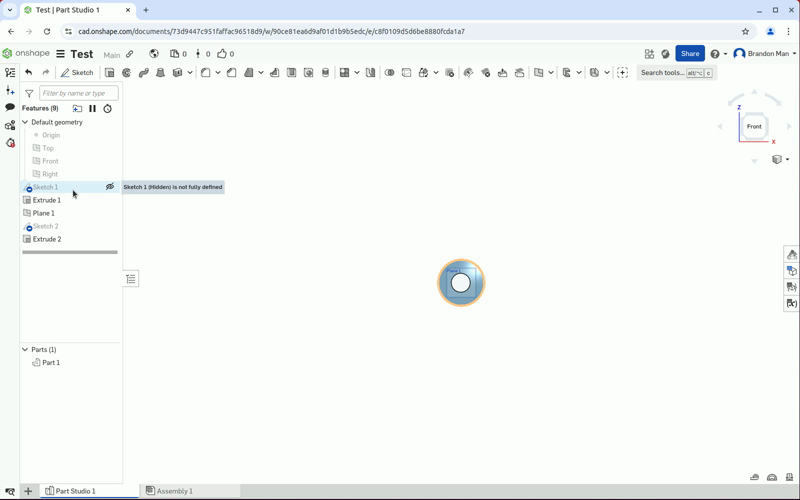
click(73, 189)
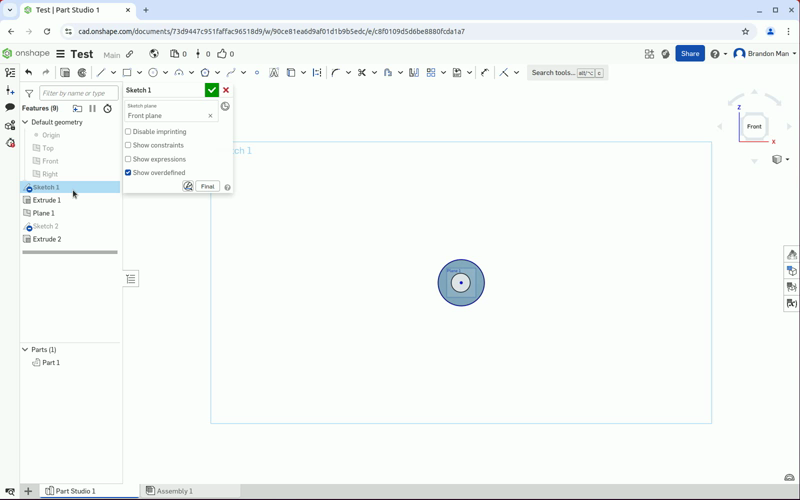
mouse_move(229, 92)
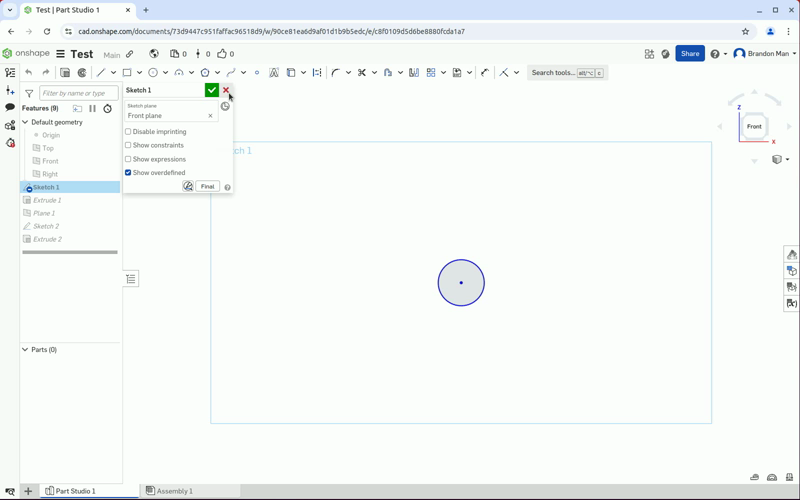
click(229, 92)
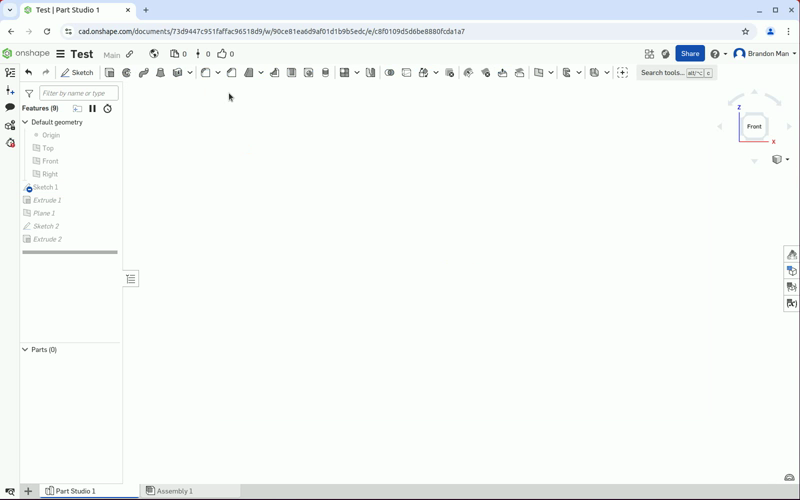
key(shift+s)
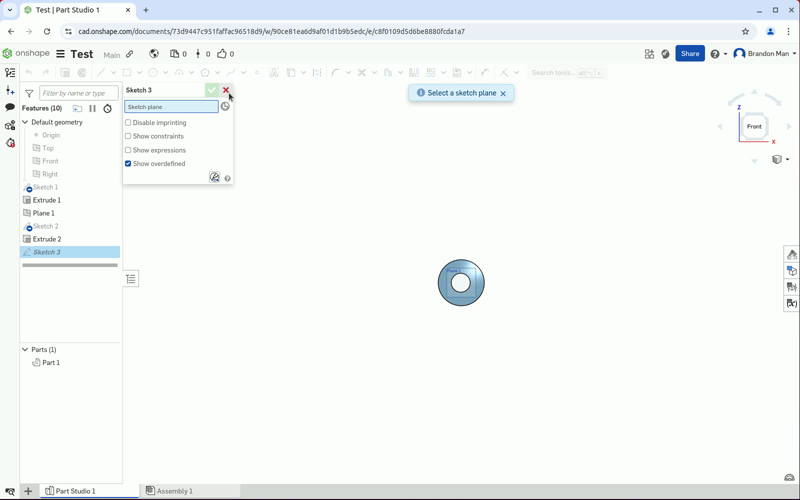
mouse_move(73, 215)
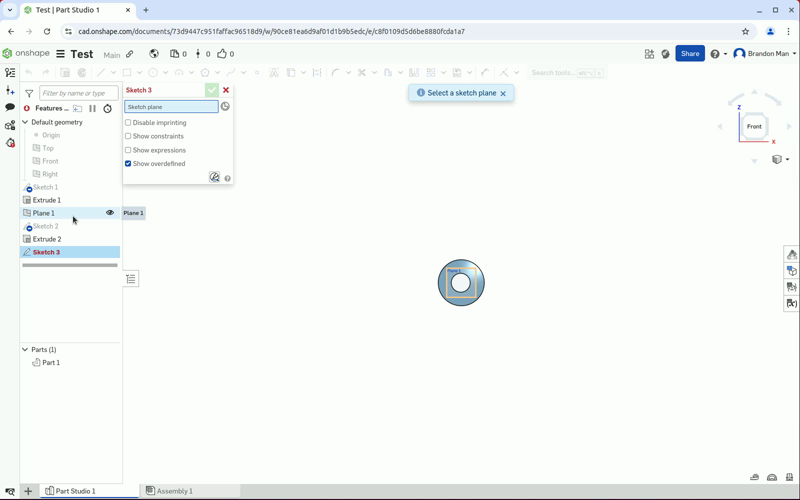
click(73, 215)
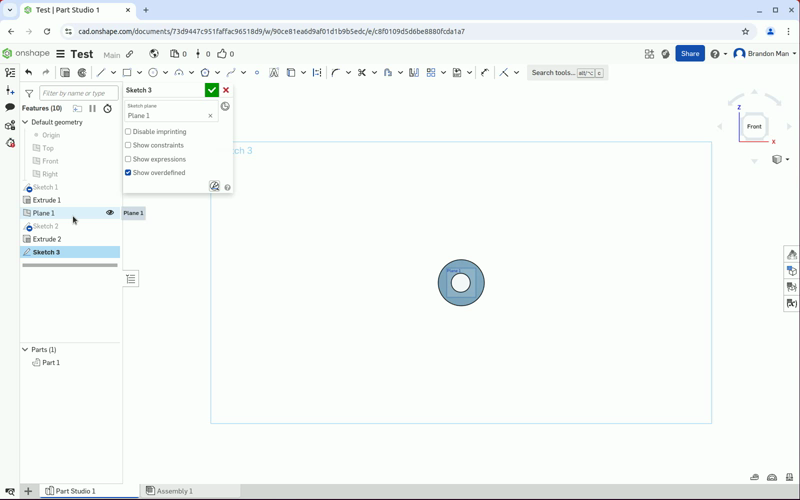
mouse_move(73, 352)
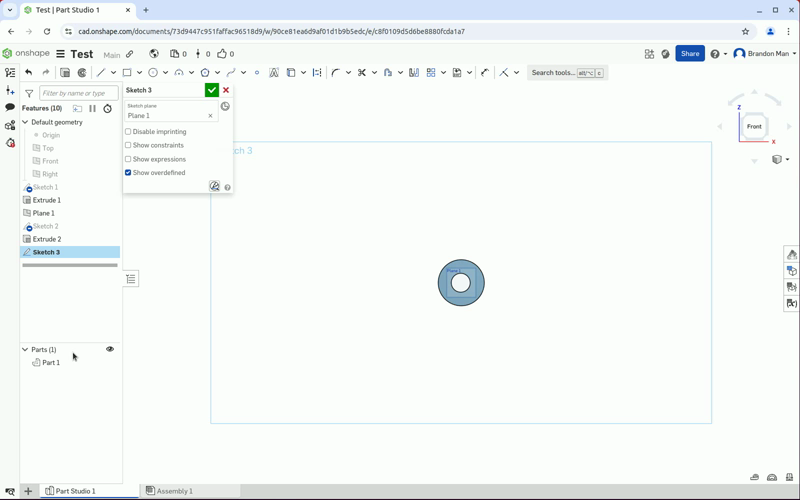
key(y)
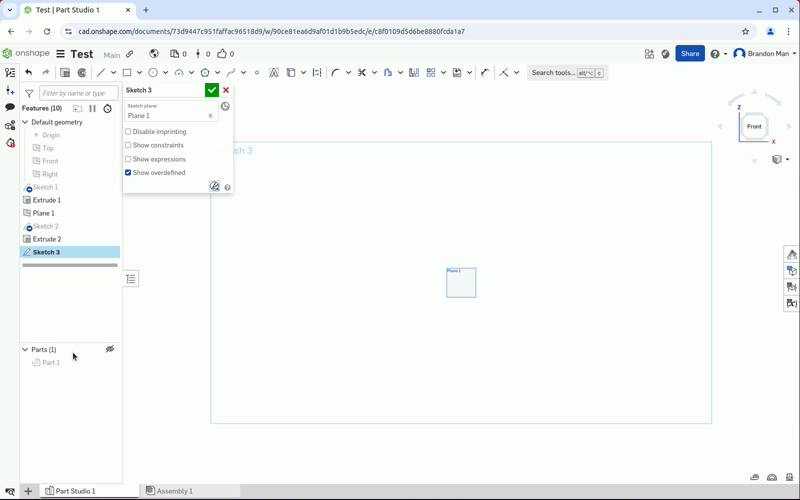
key(c)
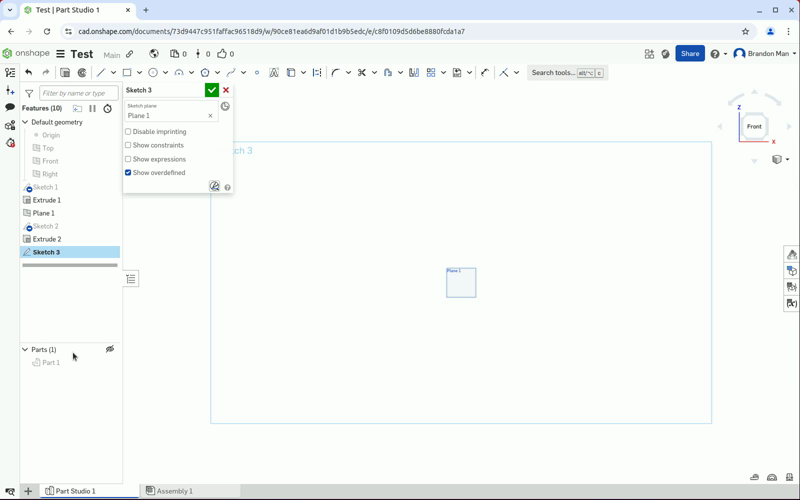
key_down(shift)
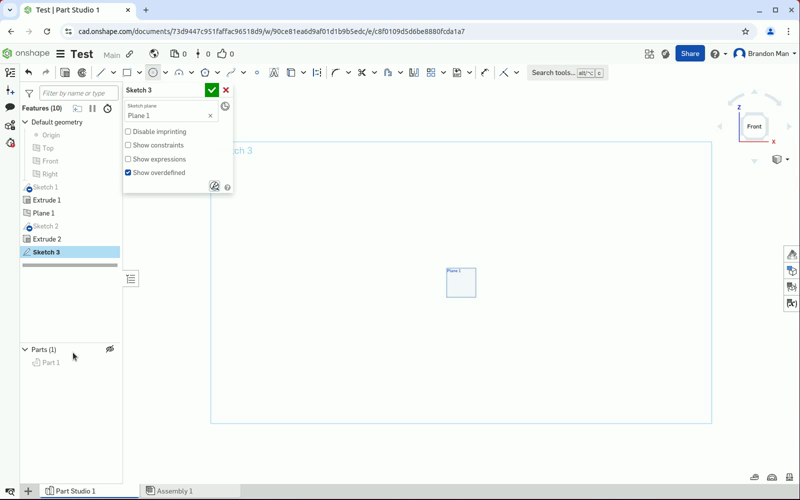
mouse_move(460, 282)
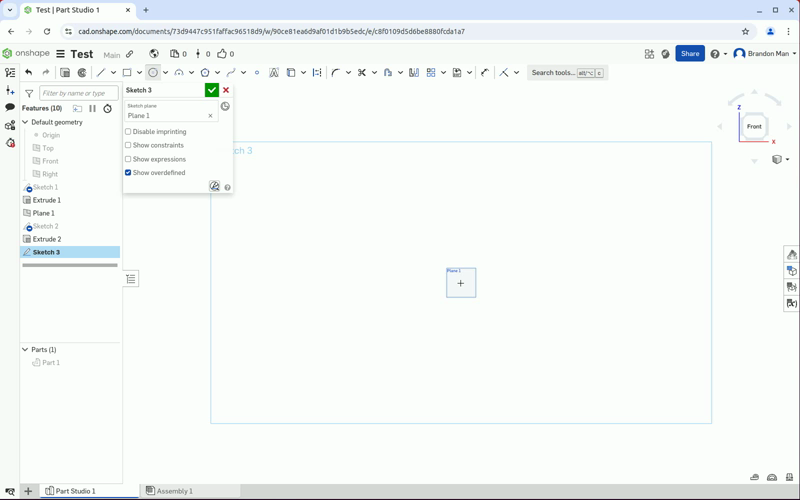
click(460, 282)
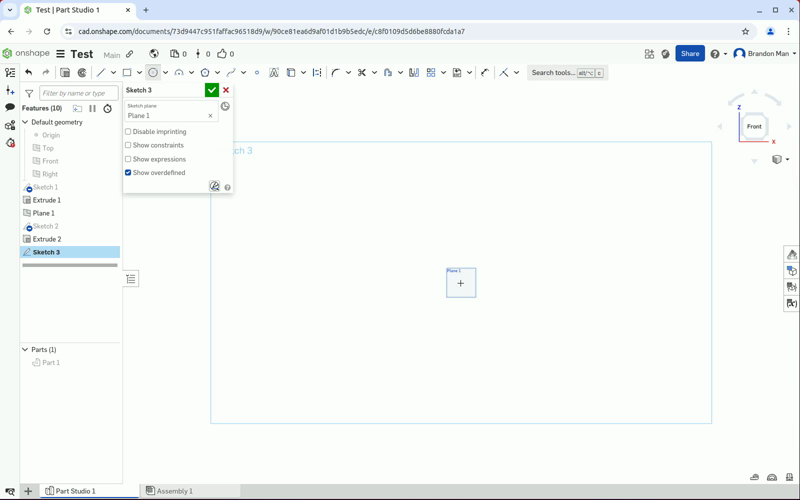
key_up(shift)
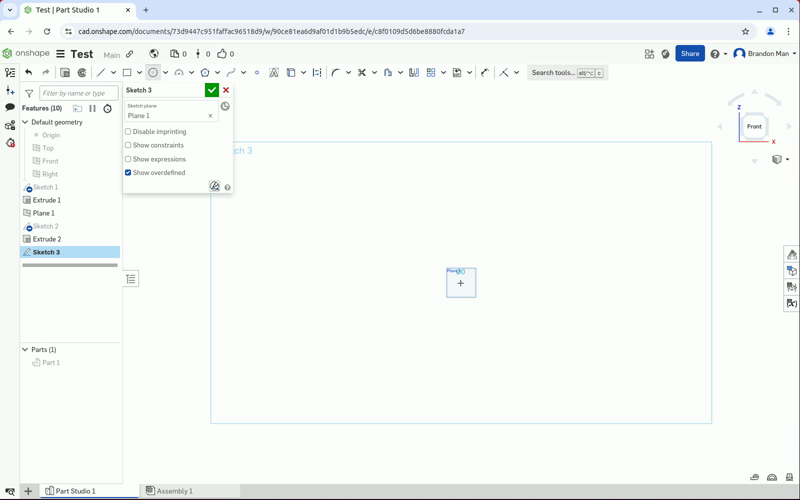
mouse_move(470, 282)
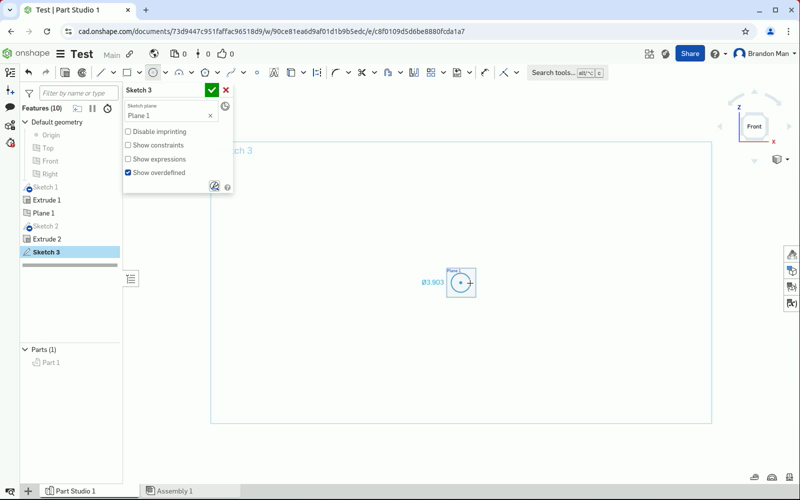
click(470, 282)
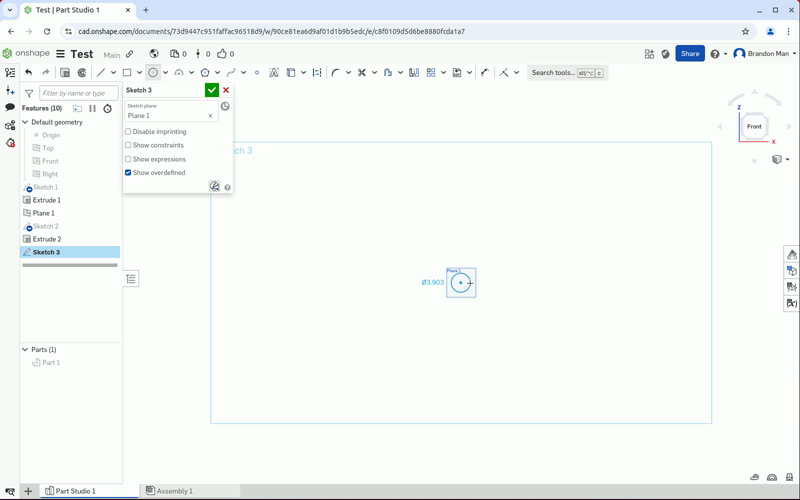
key(esc)
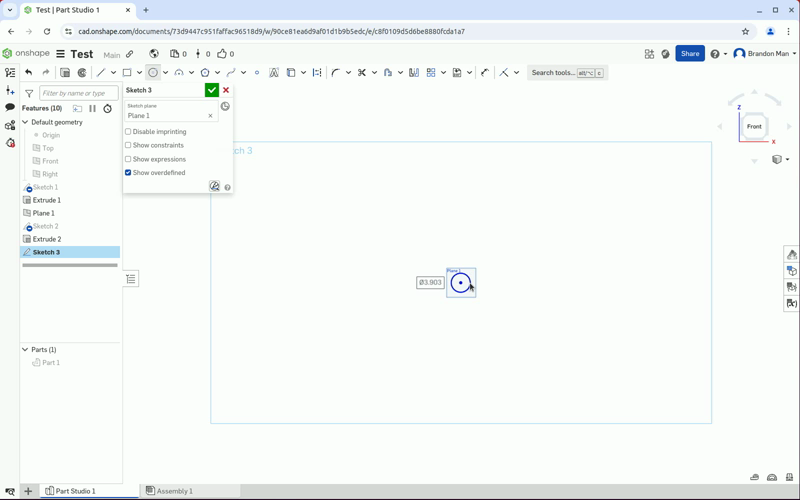
mouse_move(455, 287)
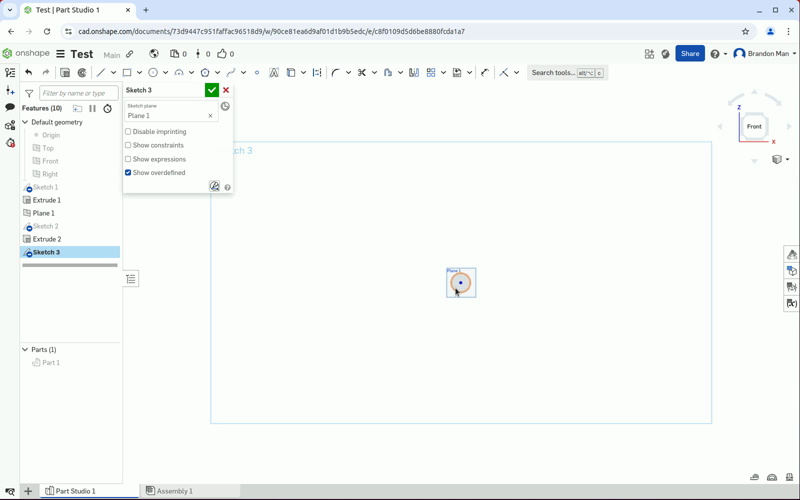
scroll(6)
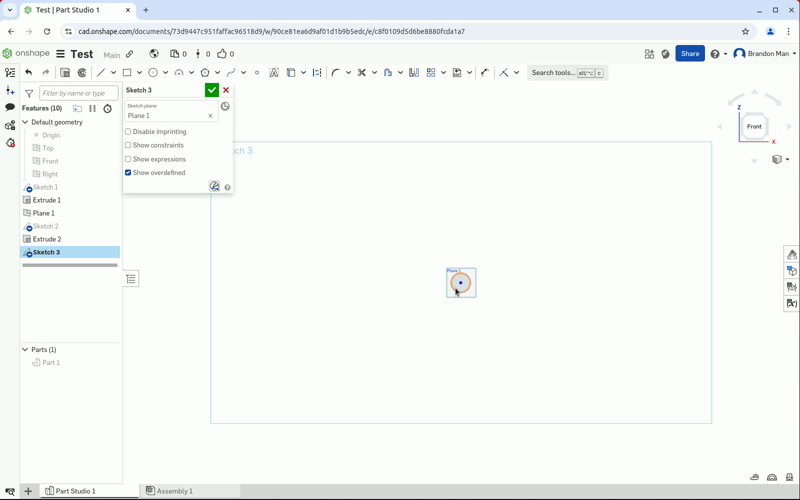
scroll(6)
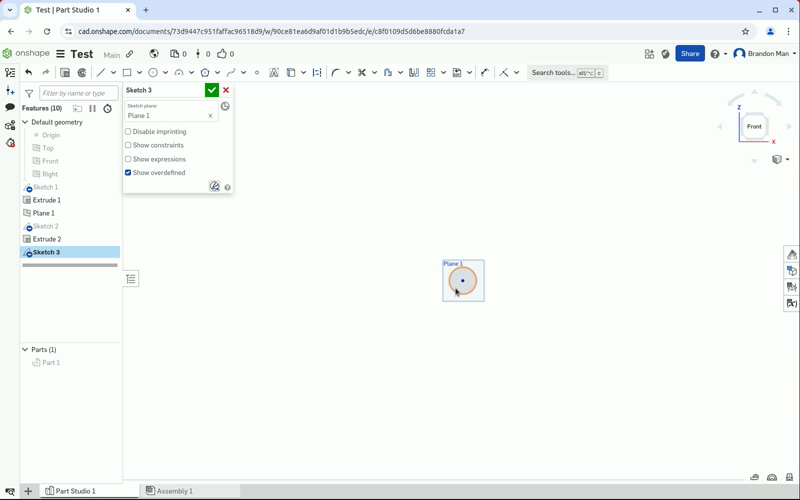
scroll(6)
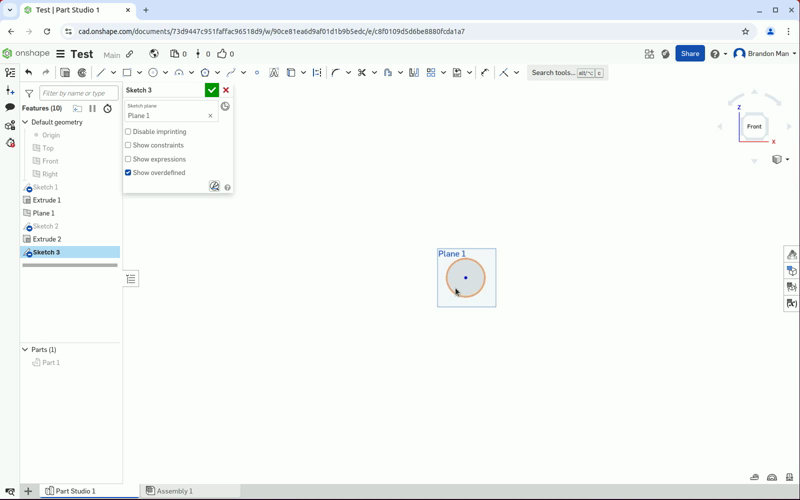
scroll(6)
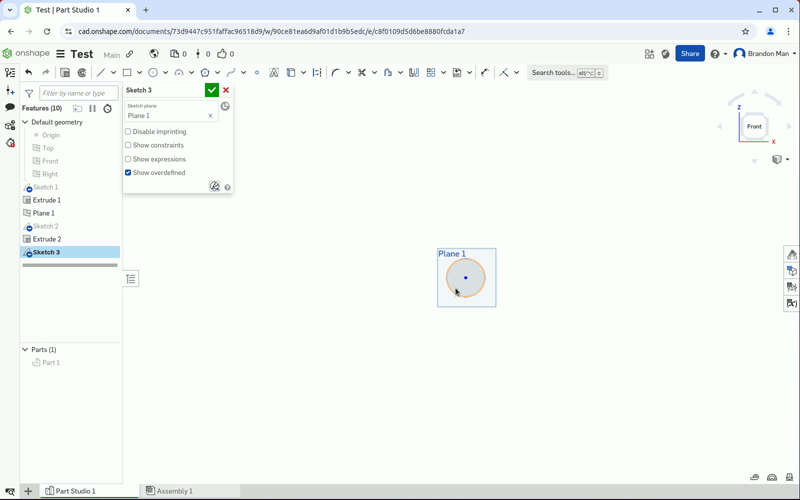
scroll(6)
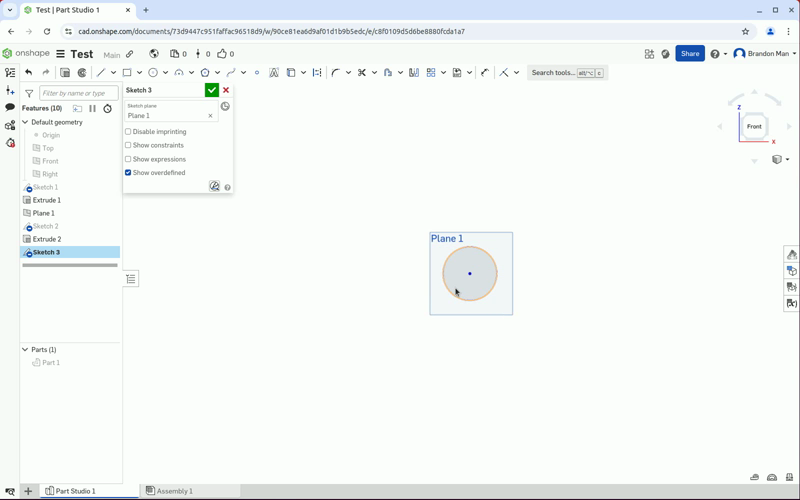
scroll(6)
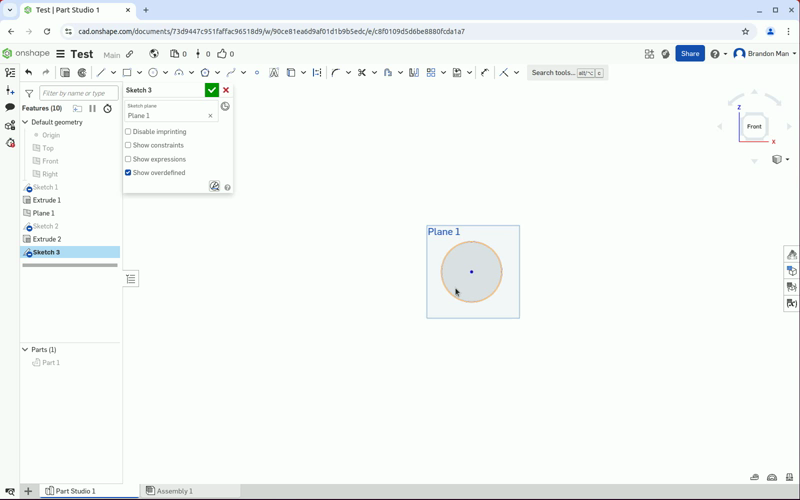
scroll(6)
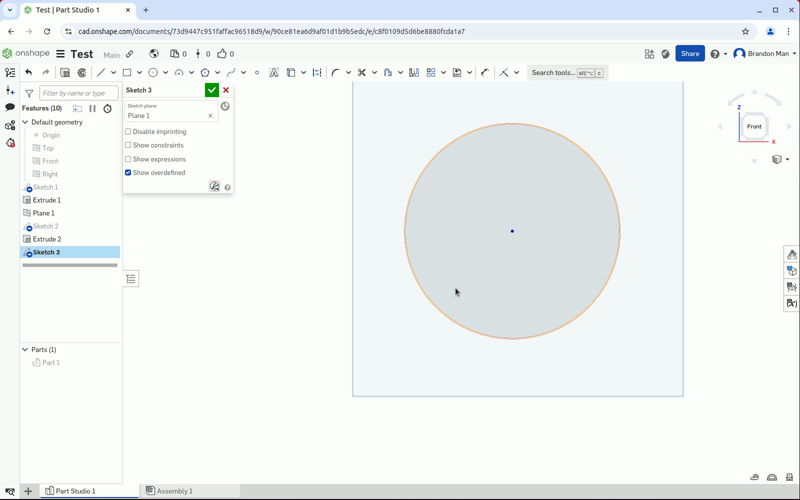
click(455, 287)
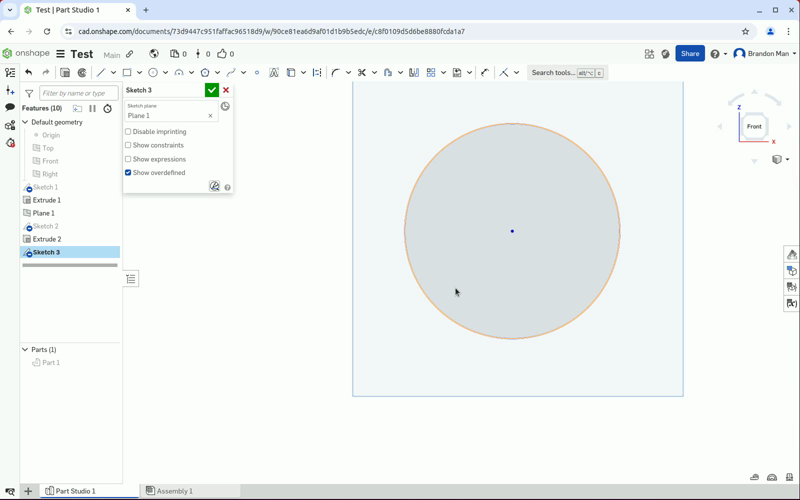
scroll(-6)
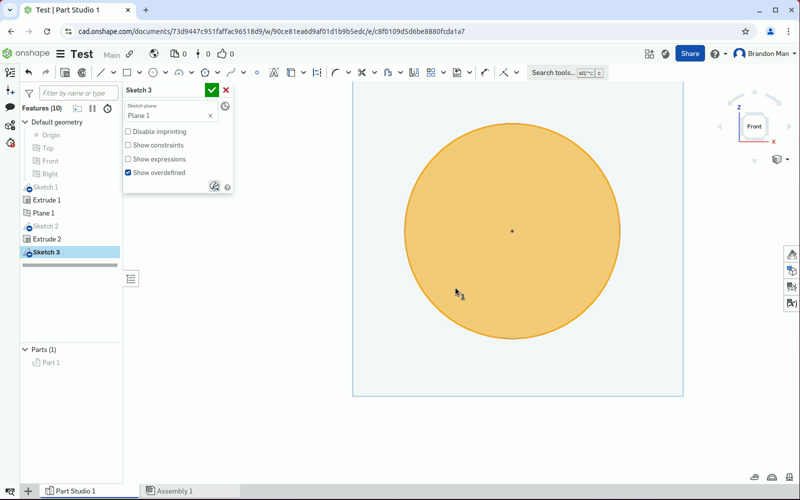
scroll(-6)
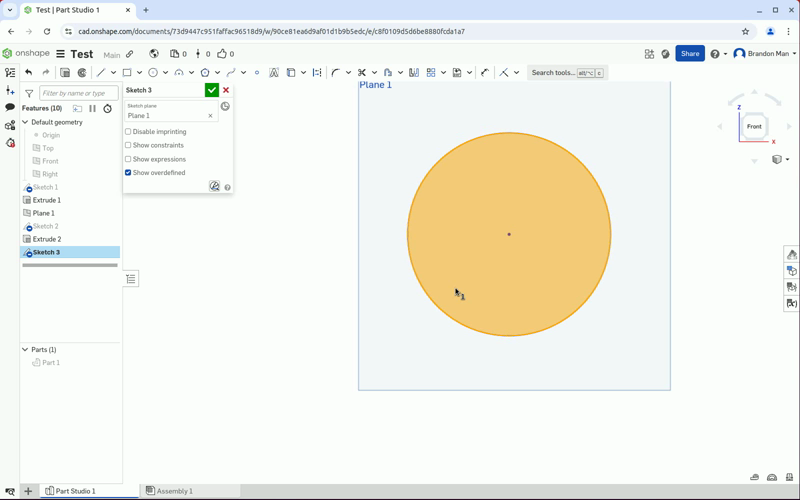
scroll(-6)
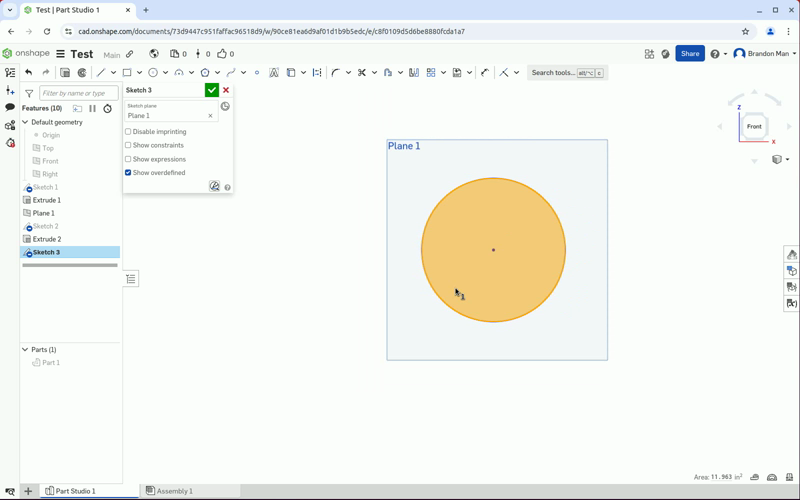
scroll(-6)
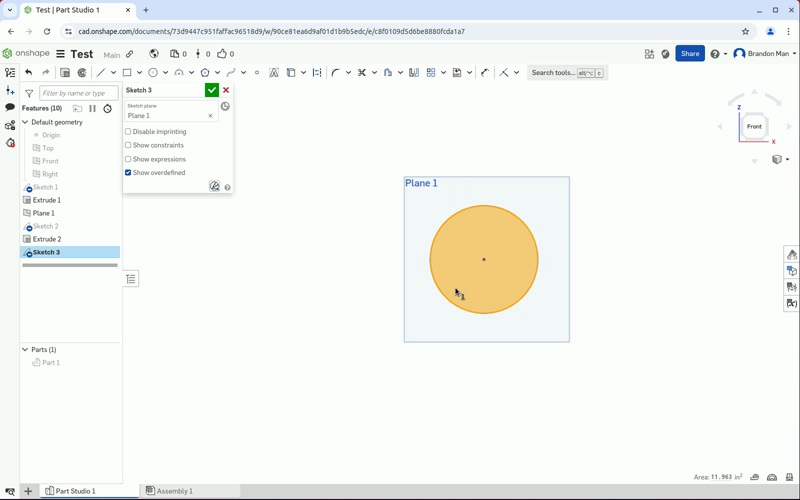
scroll(-6)
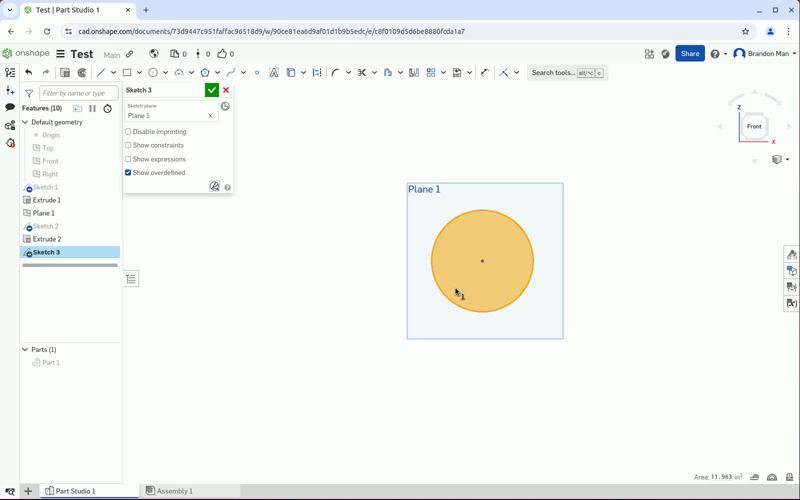
scroll(-6)
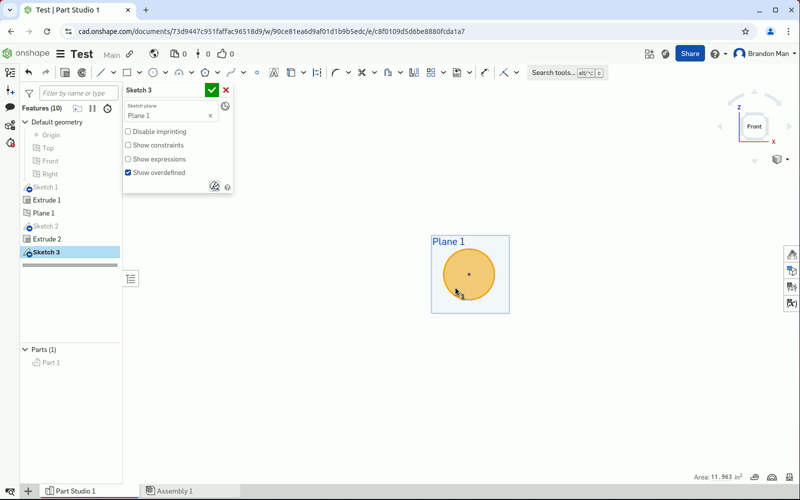
scroll(-6)
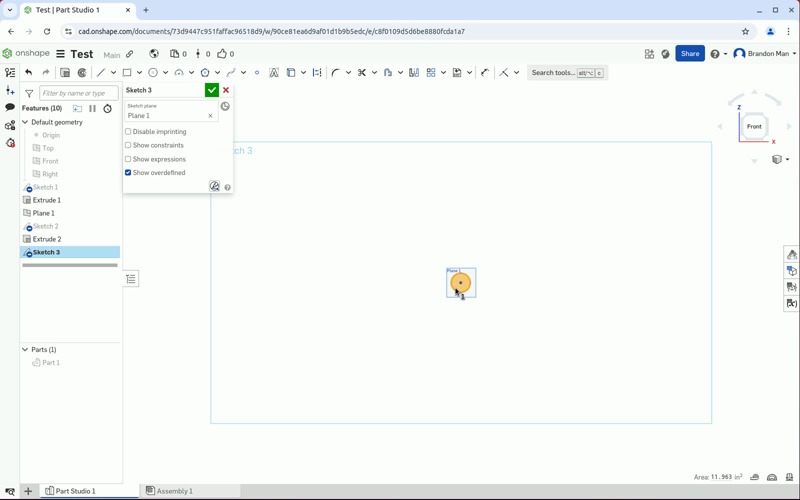
mouse_move(73, 352)
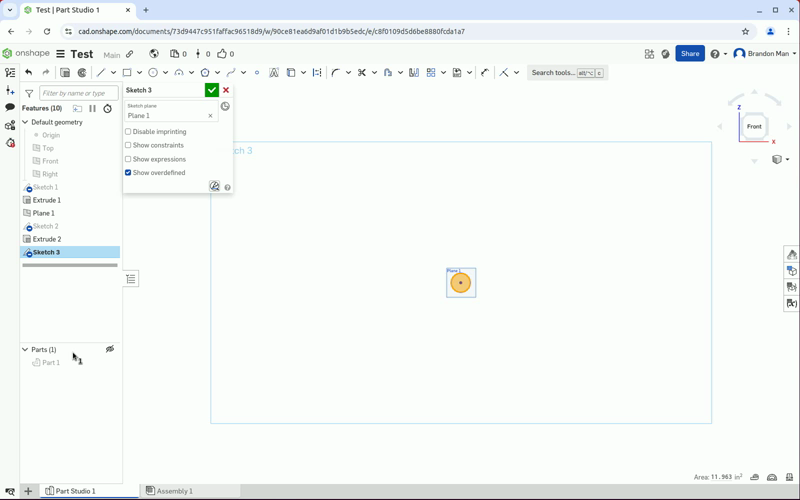
key(shift+y)
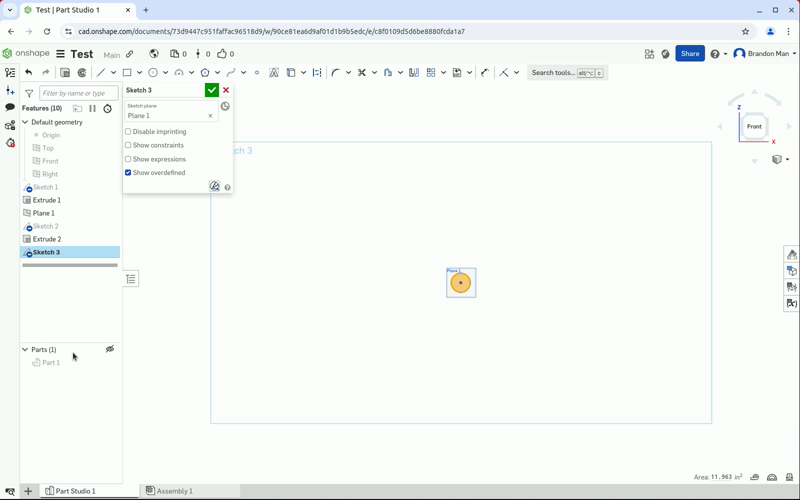
key(shift+e)
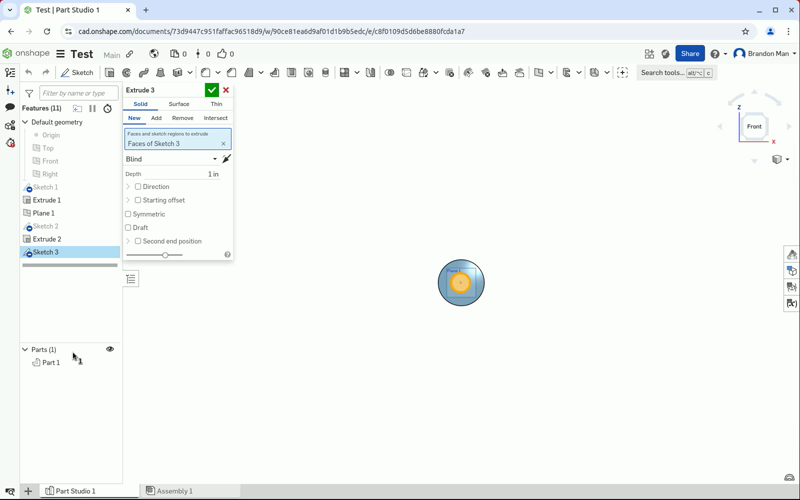
mouse_move(143, 106)
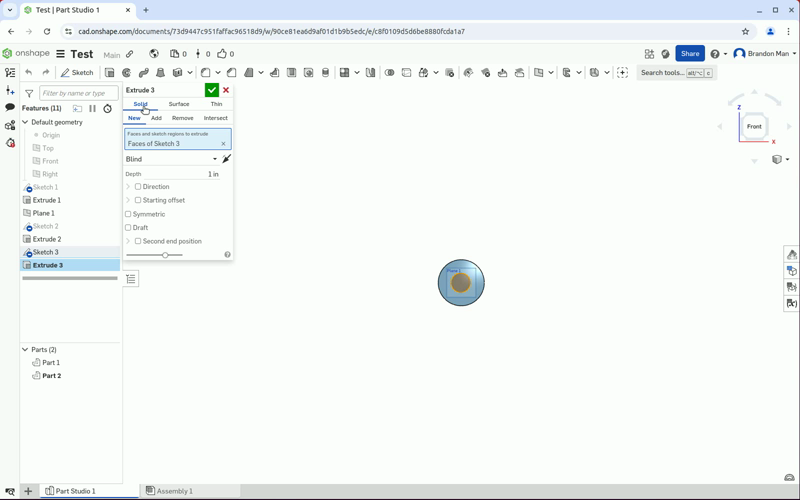
click(143, 106)
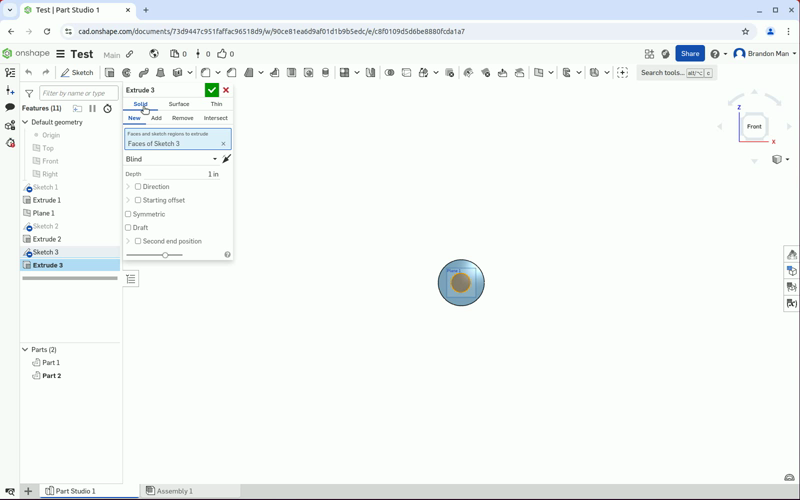
mouse_move(186, 120)
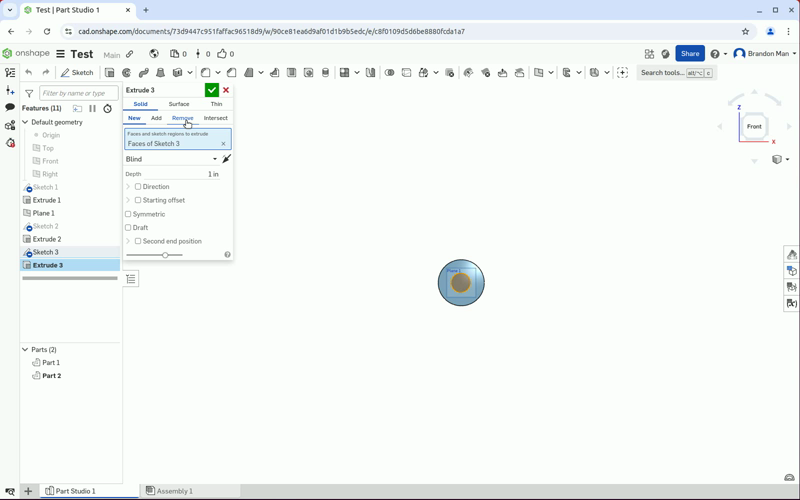
click(186, 120)
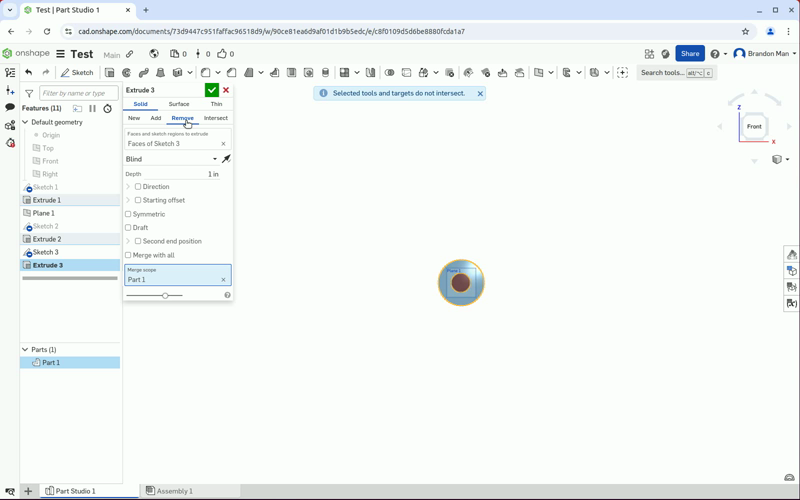
key(tab, 4)
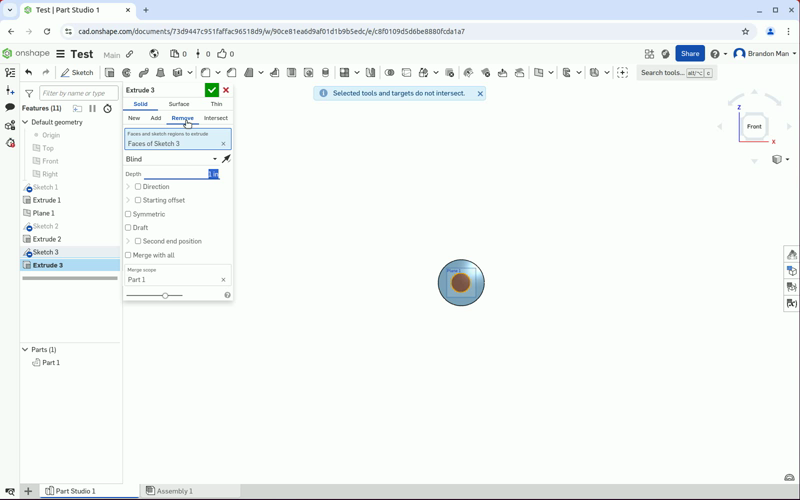
text(10.11)
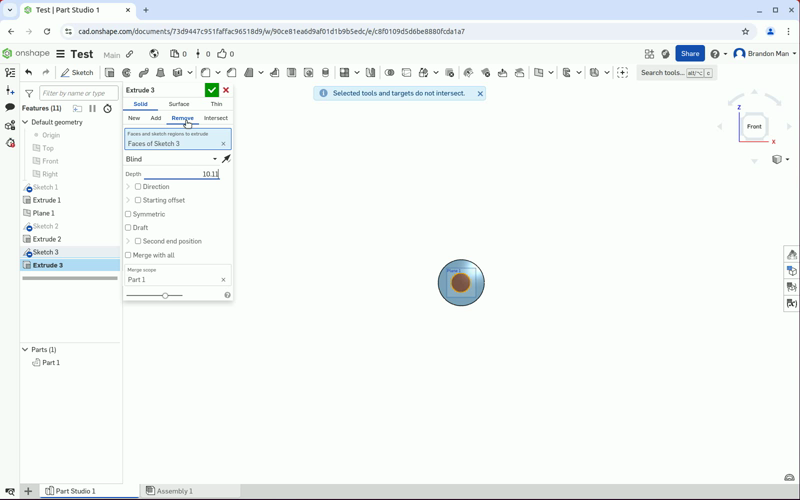
key(tab, 6)
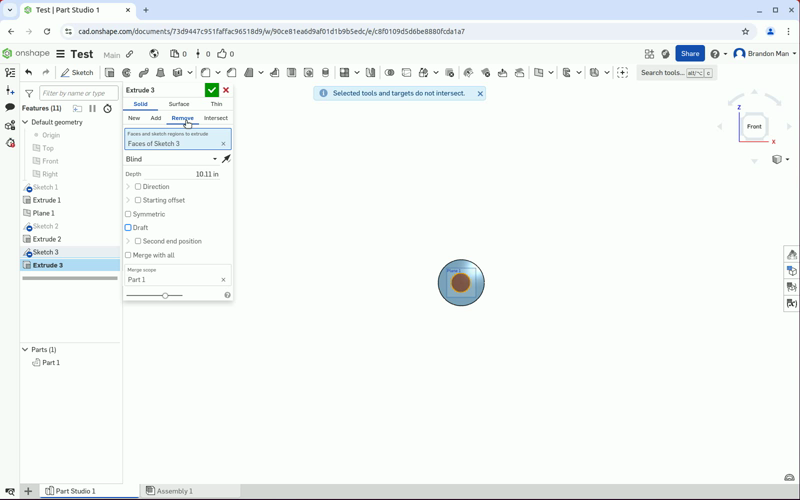
key(space)
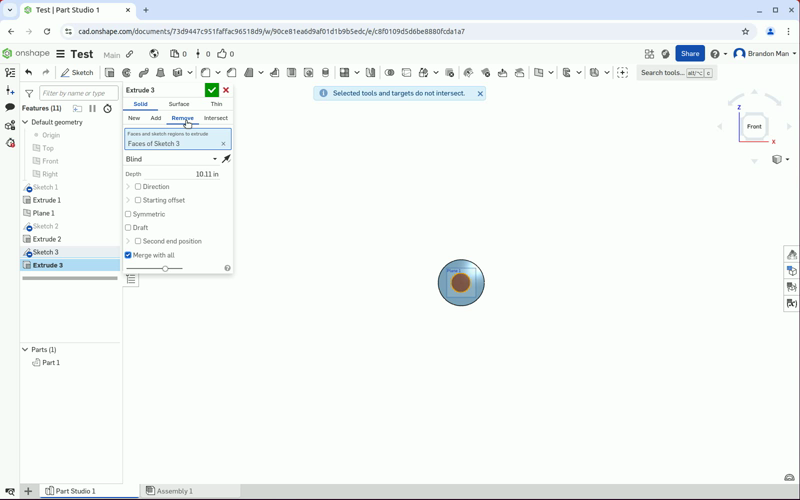
key(enter)
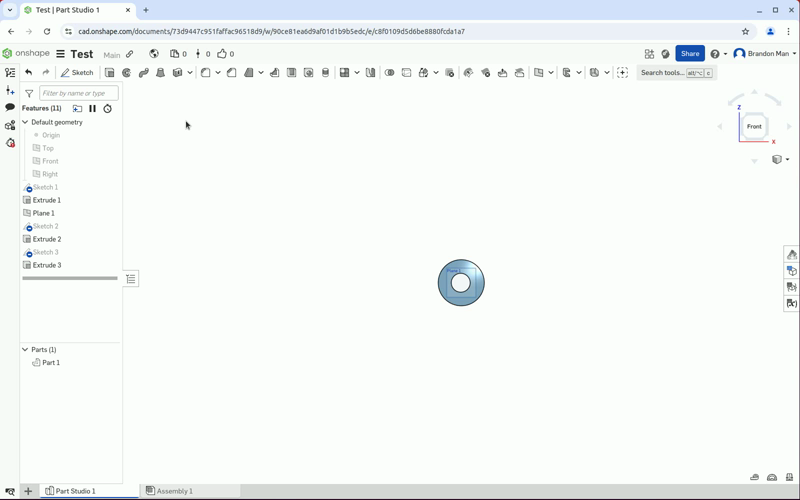
key(shift+h)
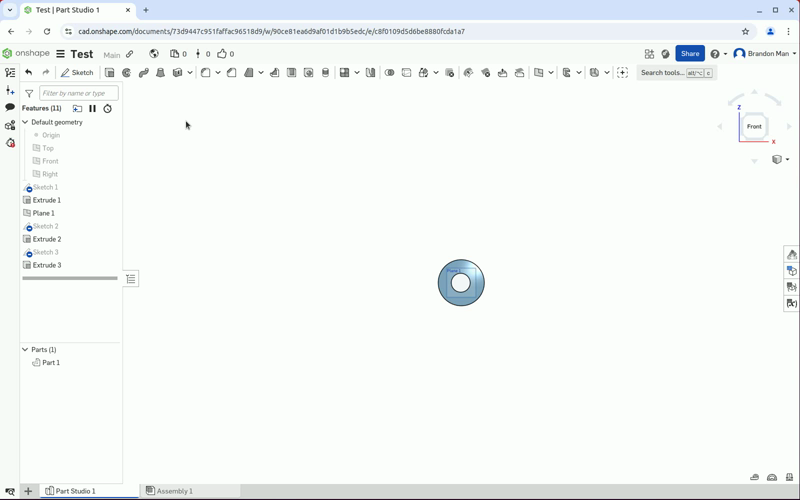
key(shift+h)
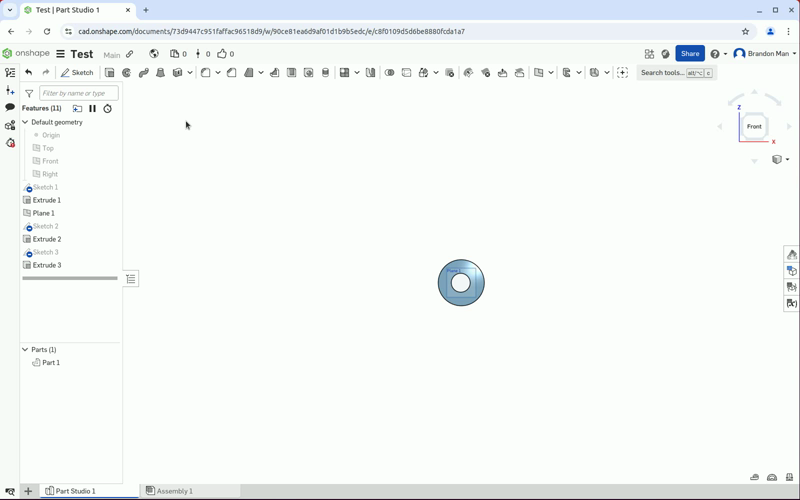
mouse_move(73, 189)
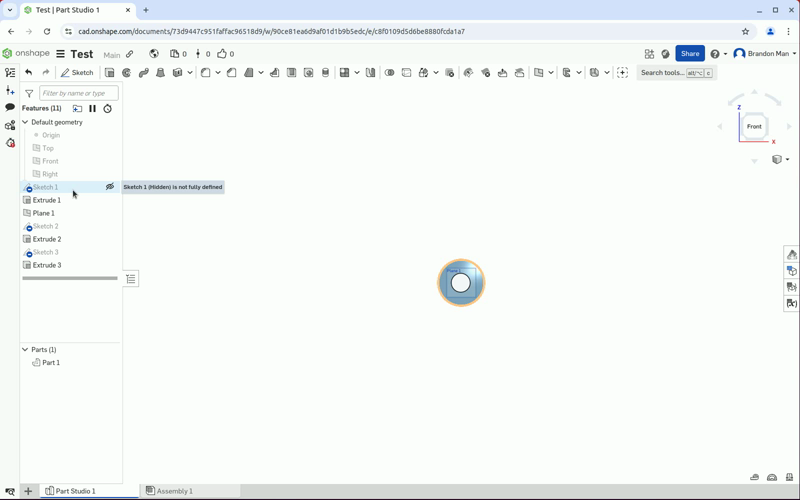
click(73, 189)
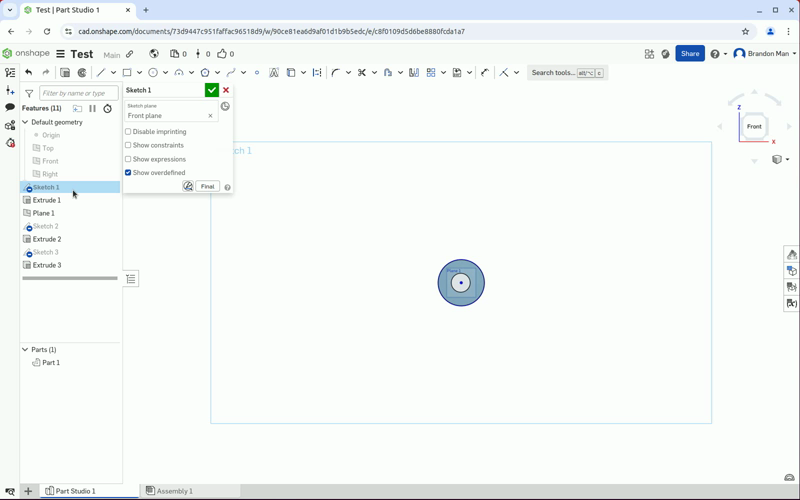
mouse_move(229, 92)
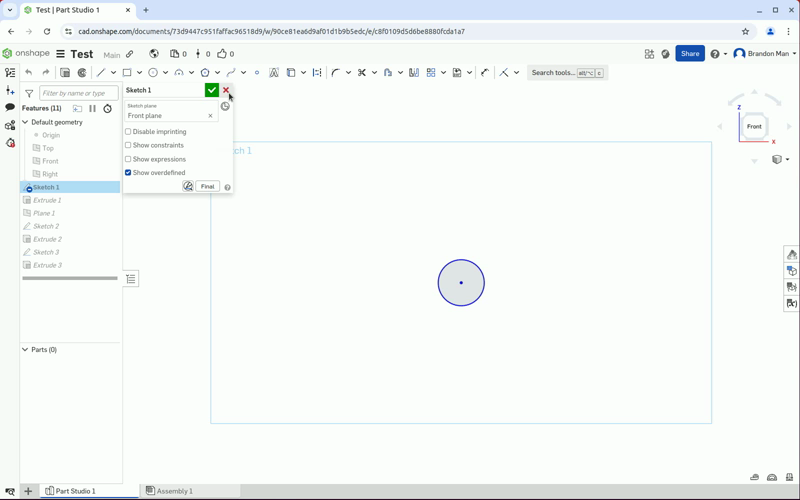
click(229, 92)
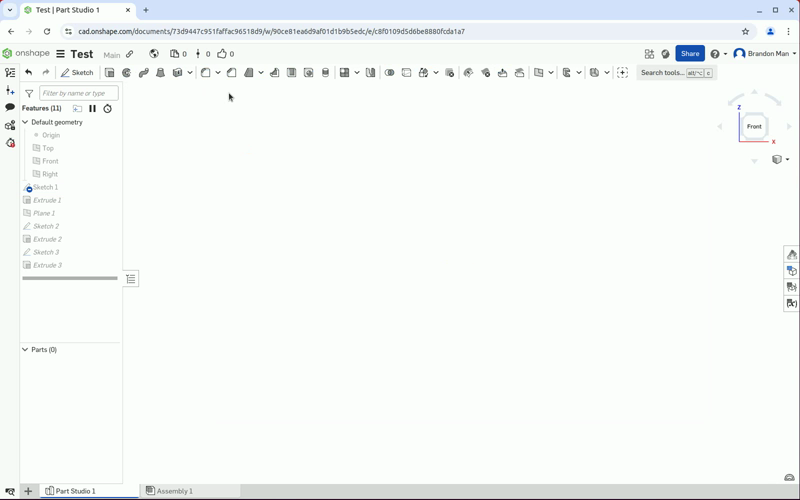
key(shift+s)
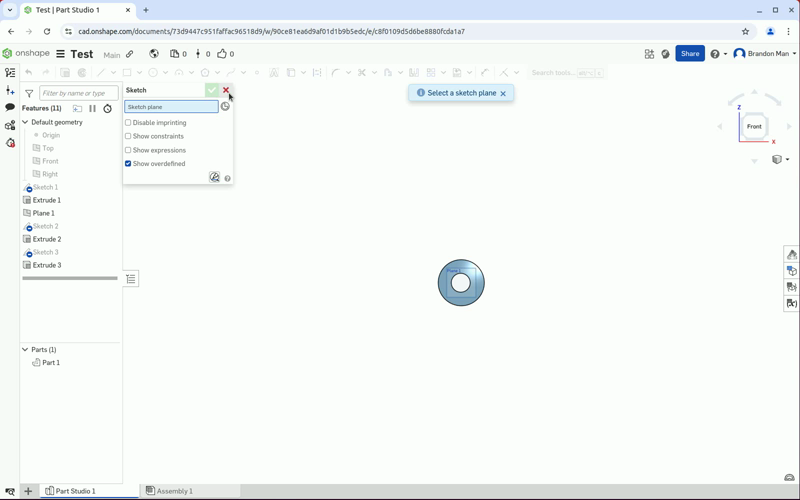
mouse_move(73, 215)
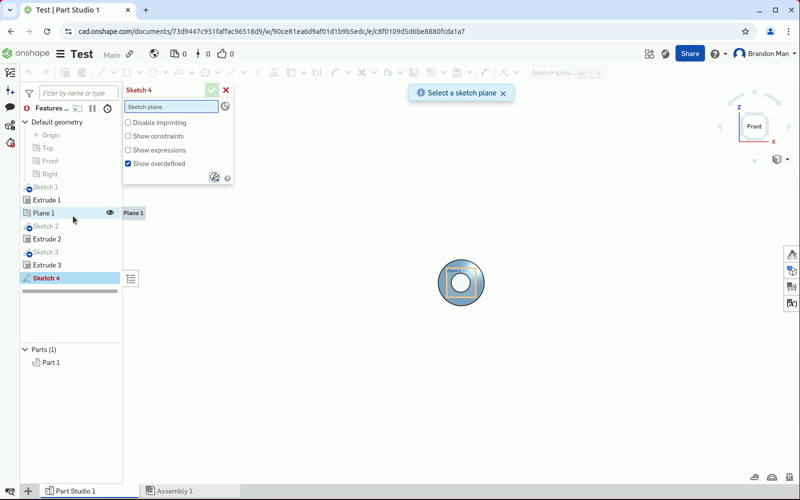
click(73, 215)
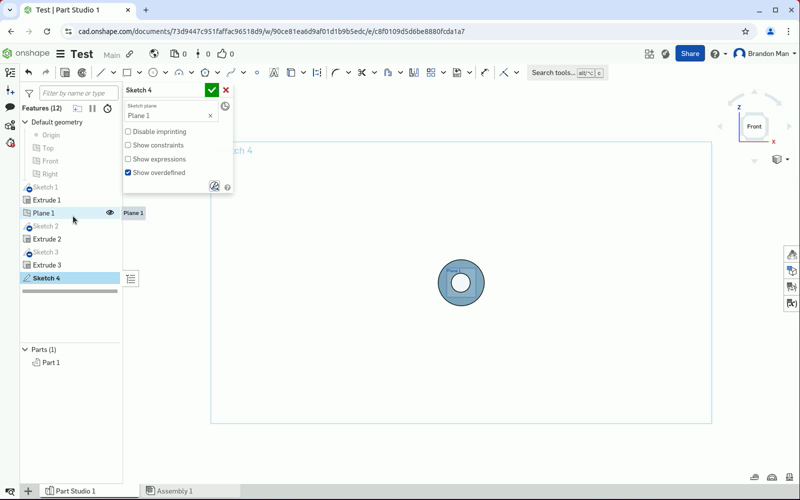
mouse_move(73, 352)
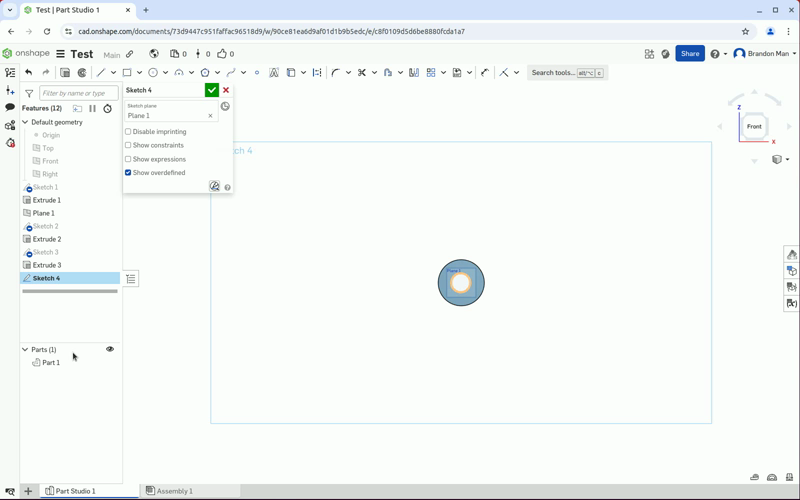
key(y)
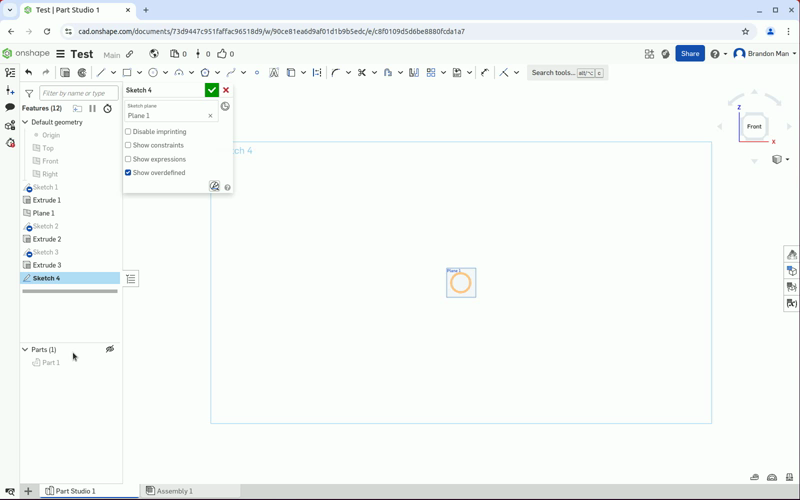
key(c)
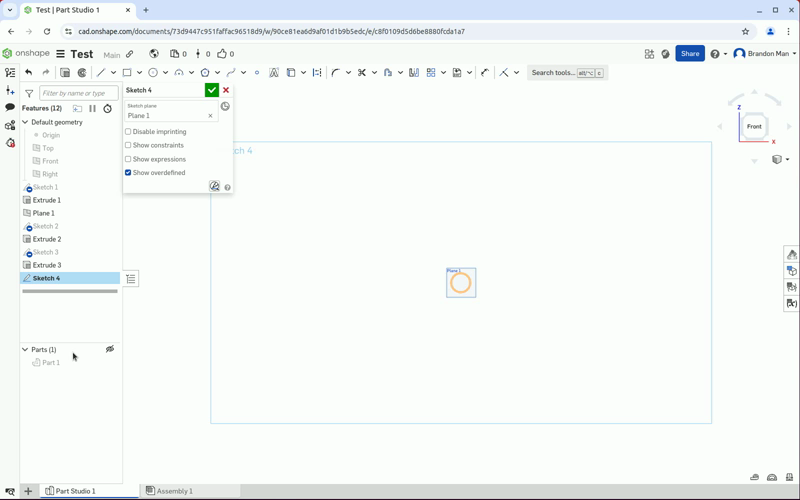
key_down(shift)
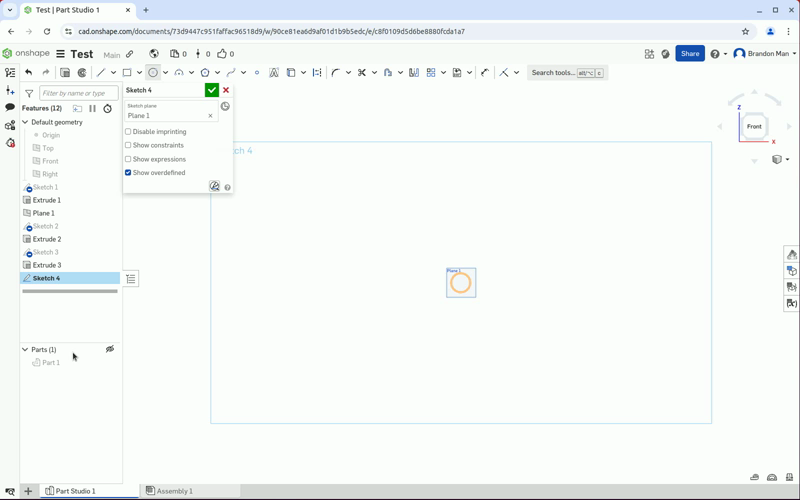
mouse_move(461, 282)
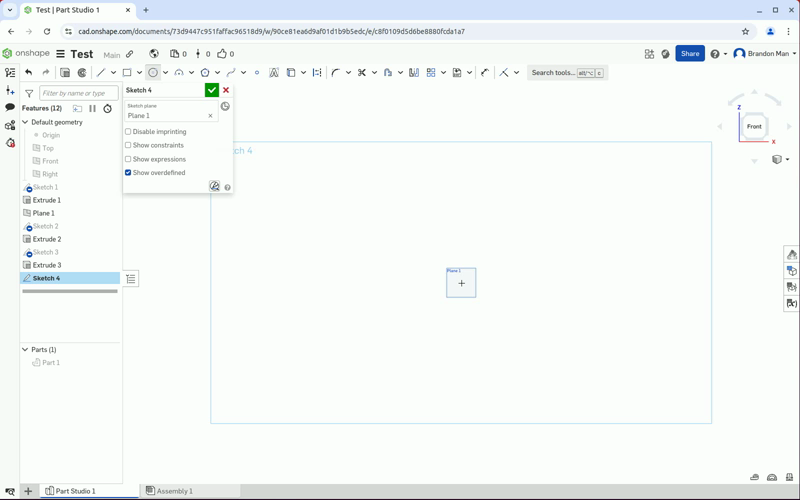
click(461, 282)
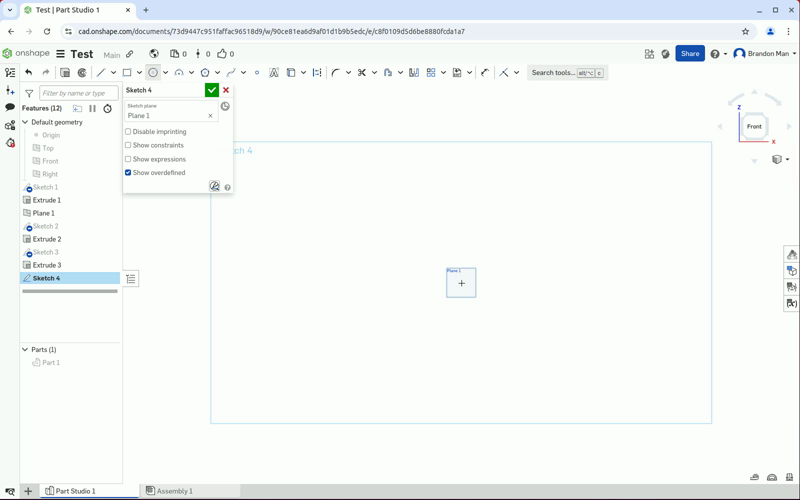
key_up(shift)
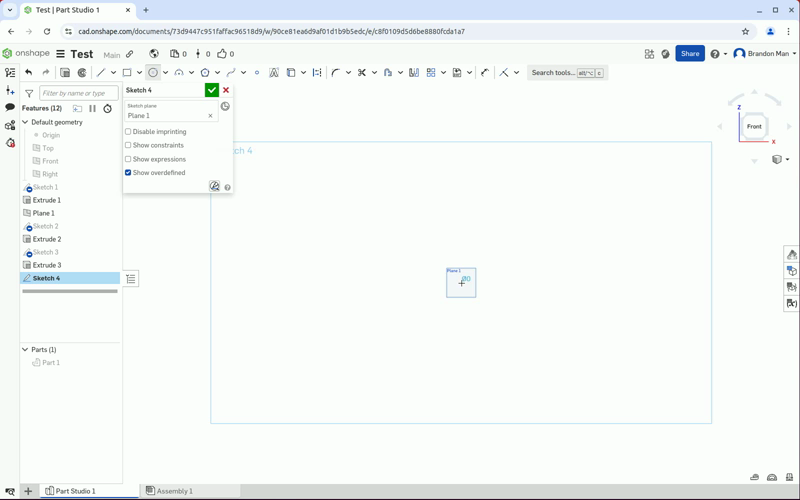
mouse_move(478, 282)
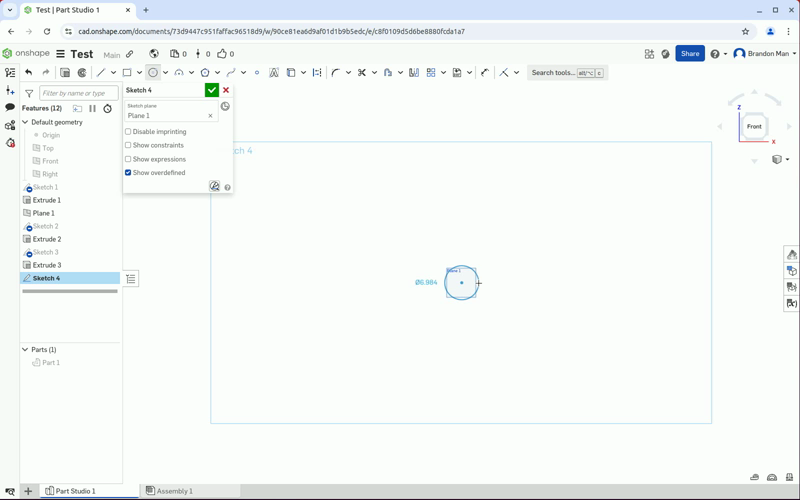
click(478, 282)
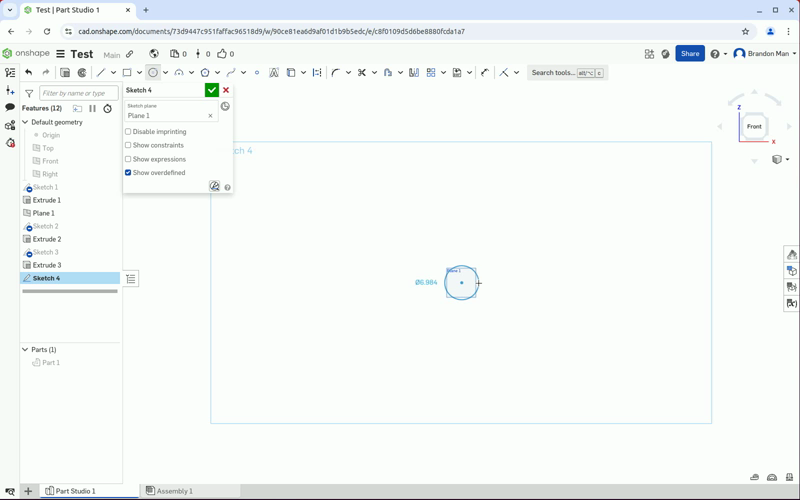
key(esc)
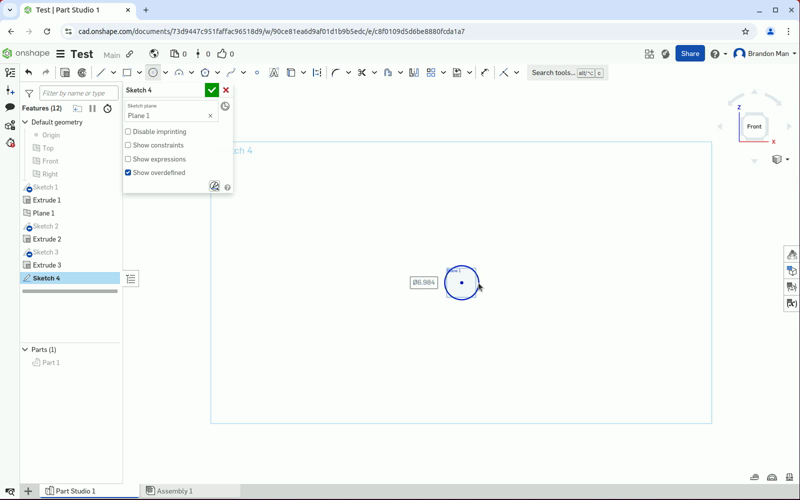
key(c)
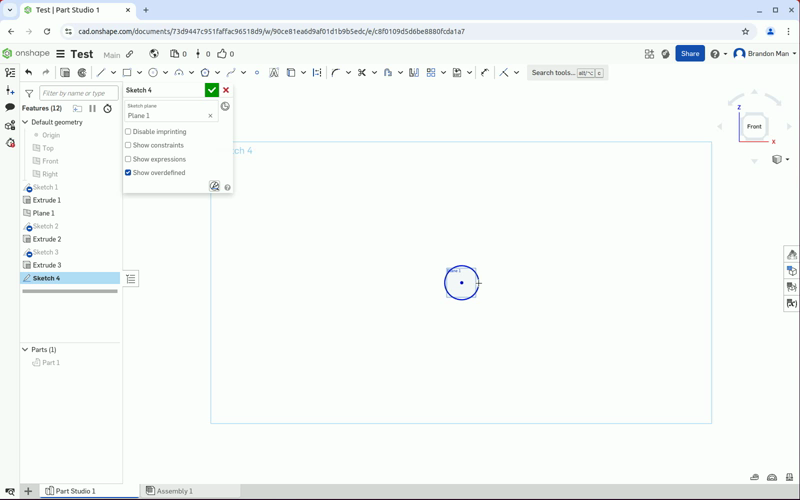
key_down(shift)
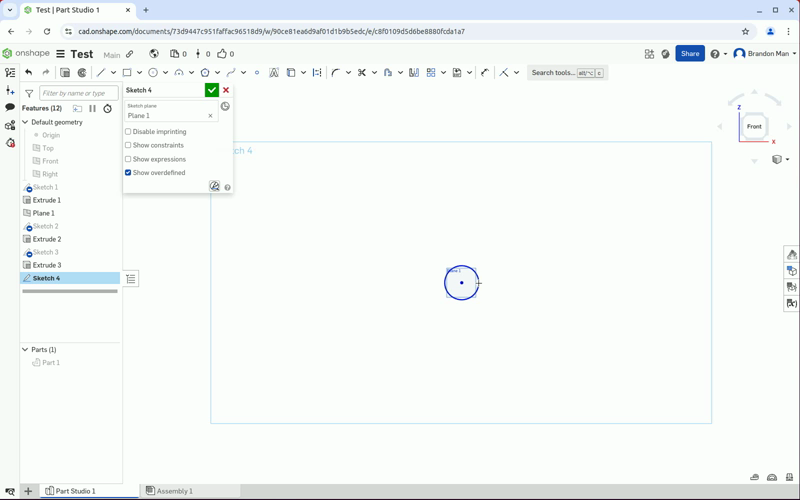
mouse_move(461, 282)
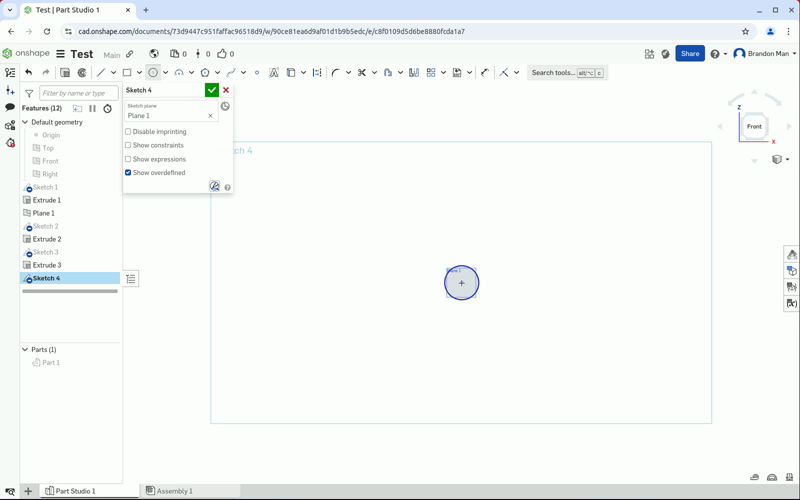
click(461, 282)
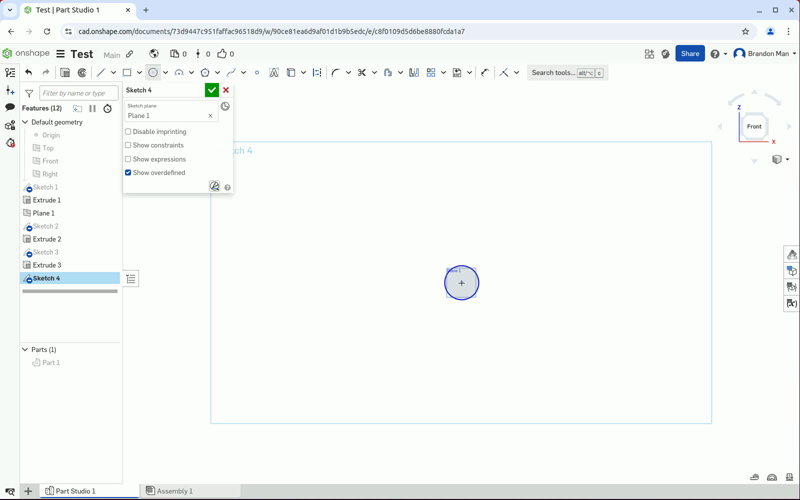
key_up(shift)
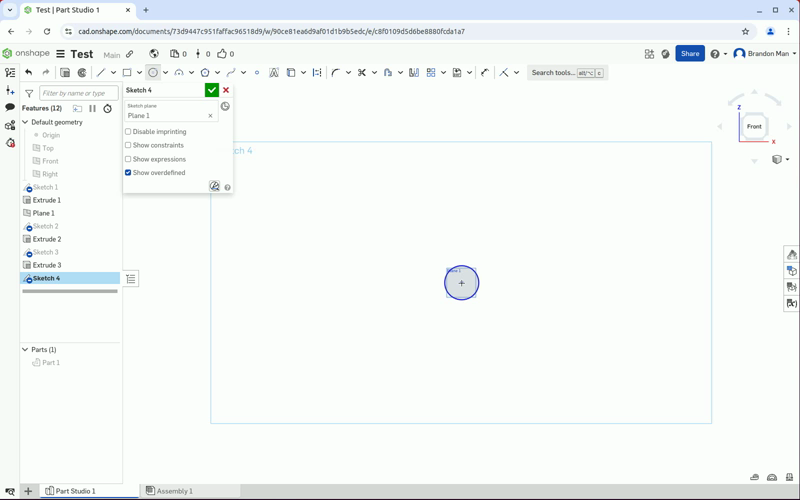
mouse_move(471, 282)
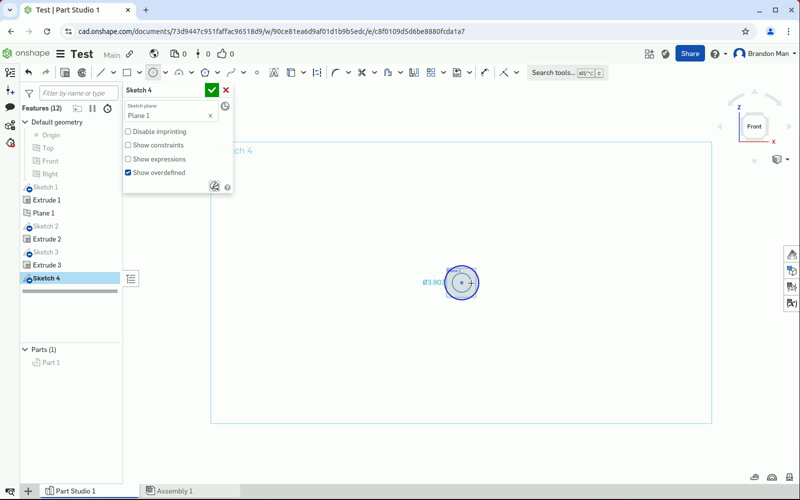
click(471, 282)
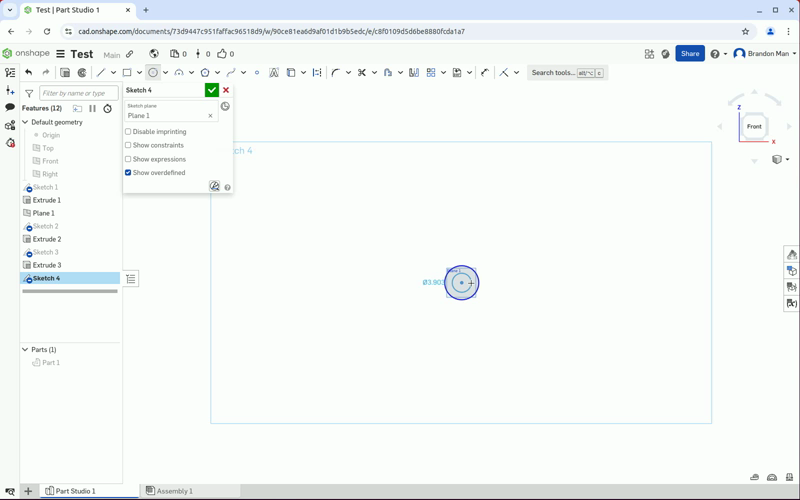
key(esc)
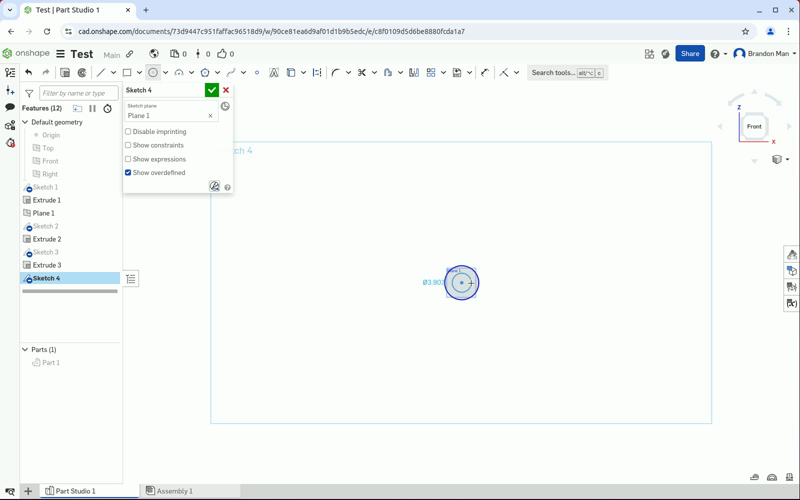
mouse_move(452, 294)
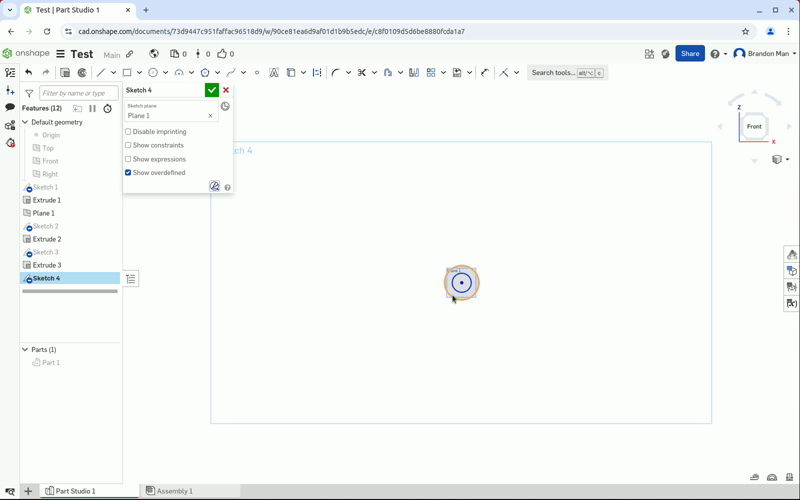
scroll(6)
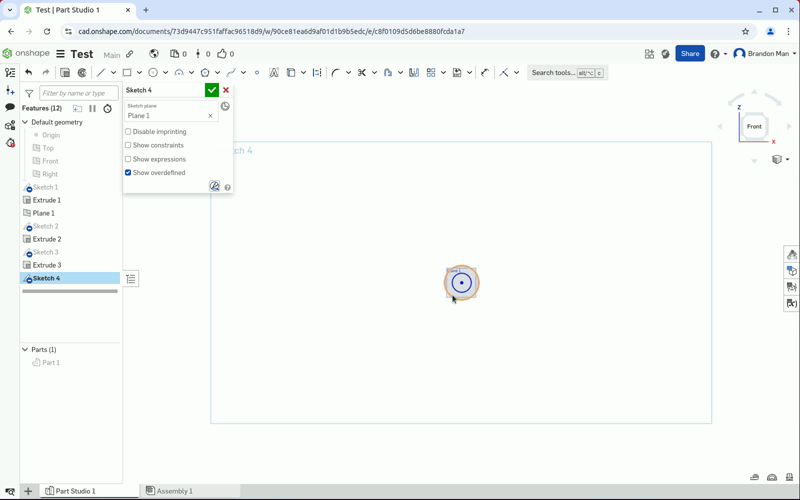
scroll(6)
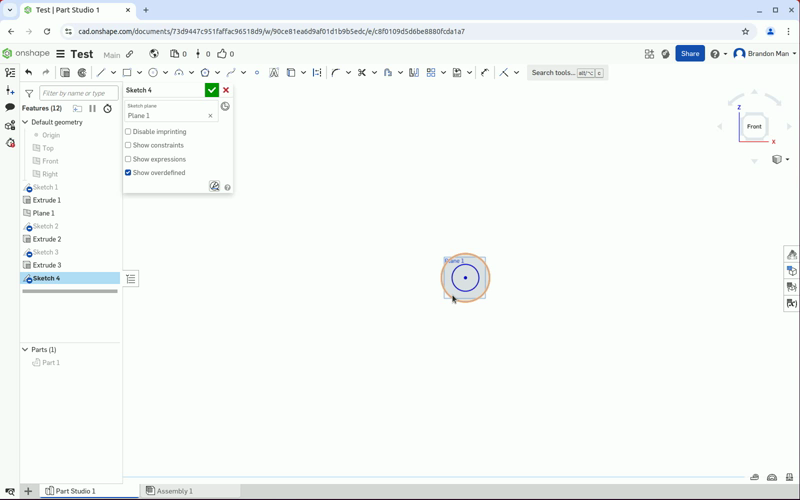
scroll(6)
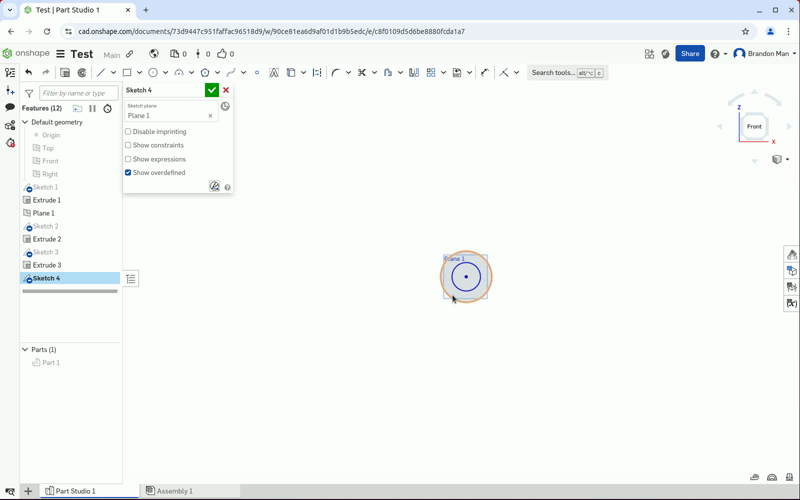
scroll(6)
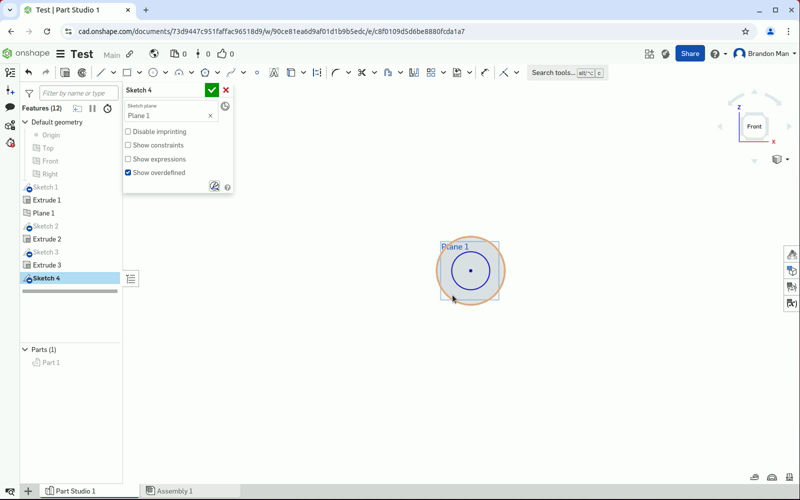
scroll(6)
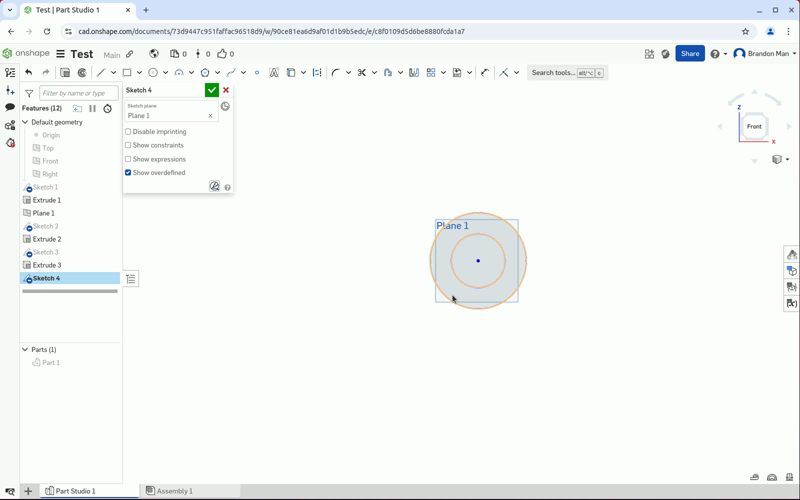
scroll(6)
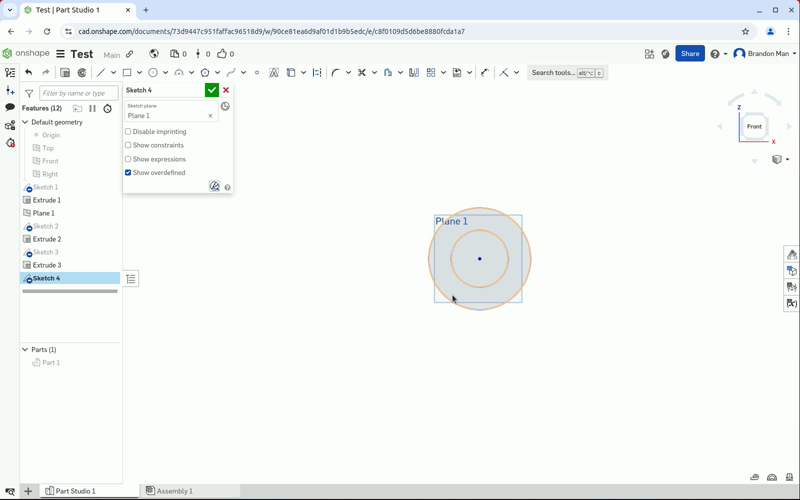
scroll(6)
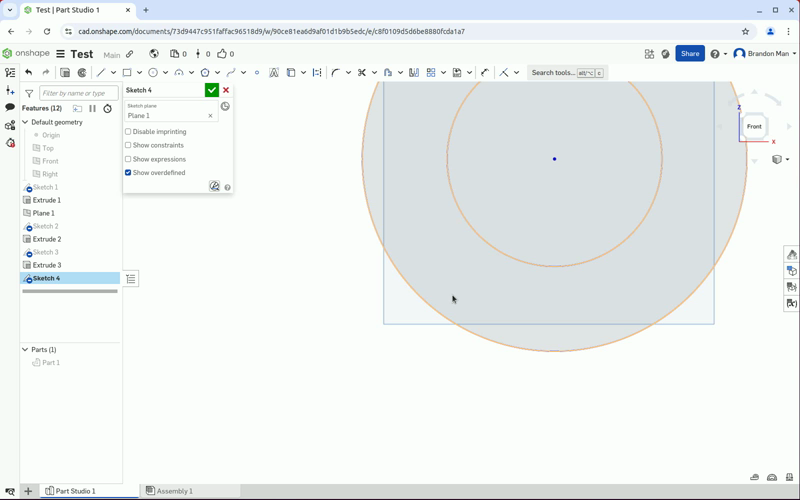
click(452, 294)
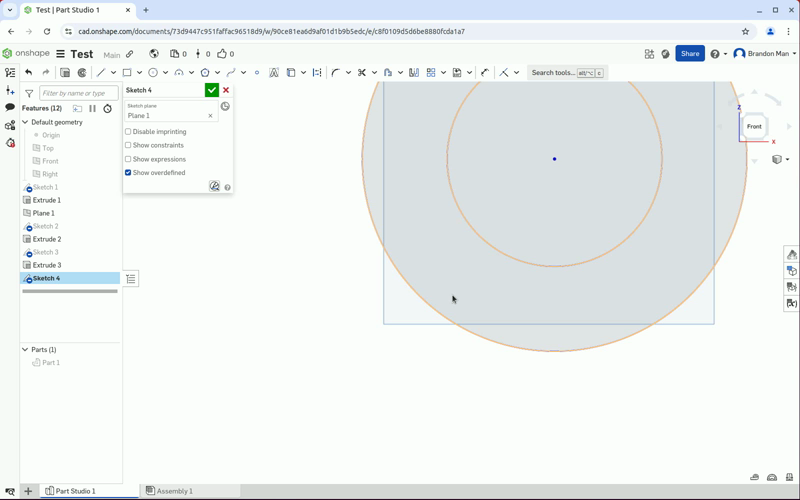
scroll(-6)
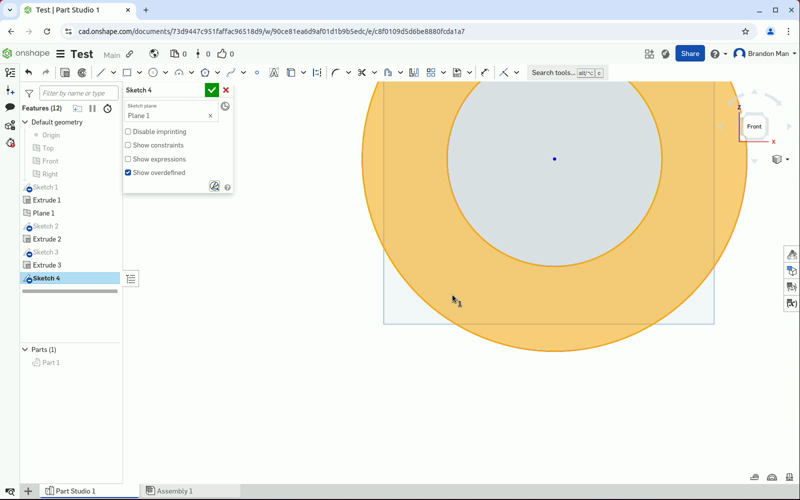
scroll(-6)
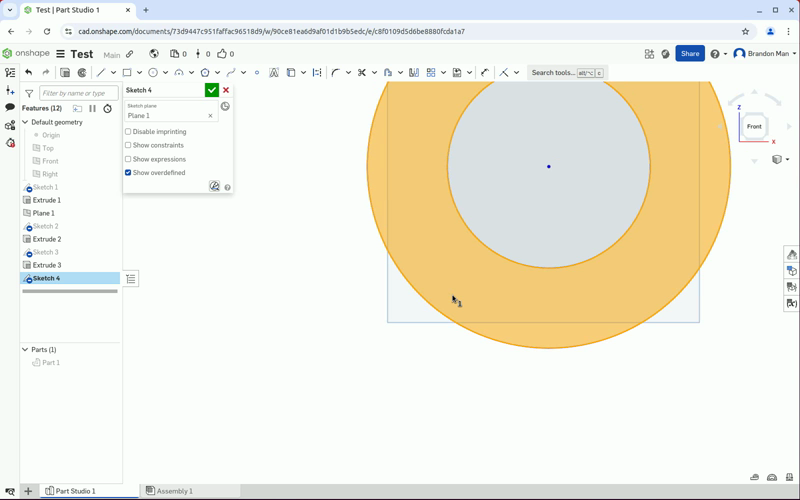
scroll(-6)
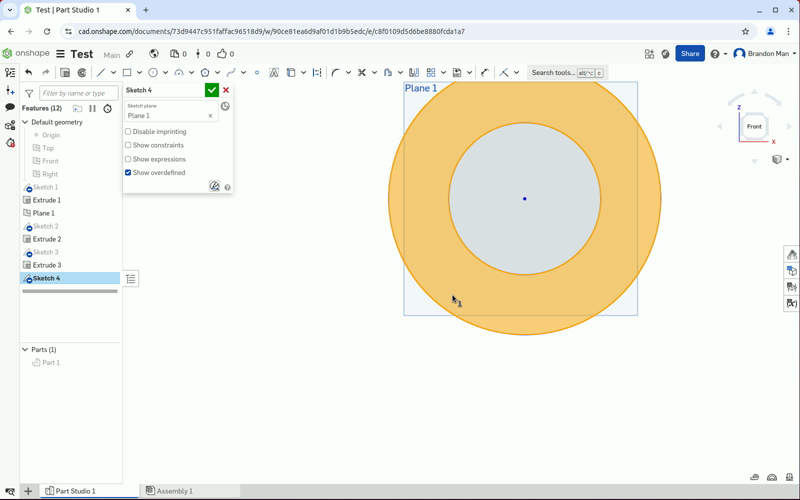
scroll(-6)
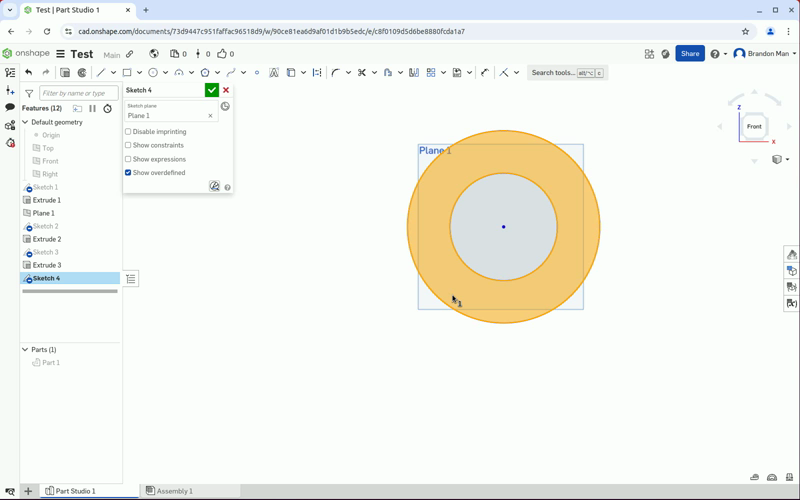
scroll(-6)
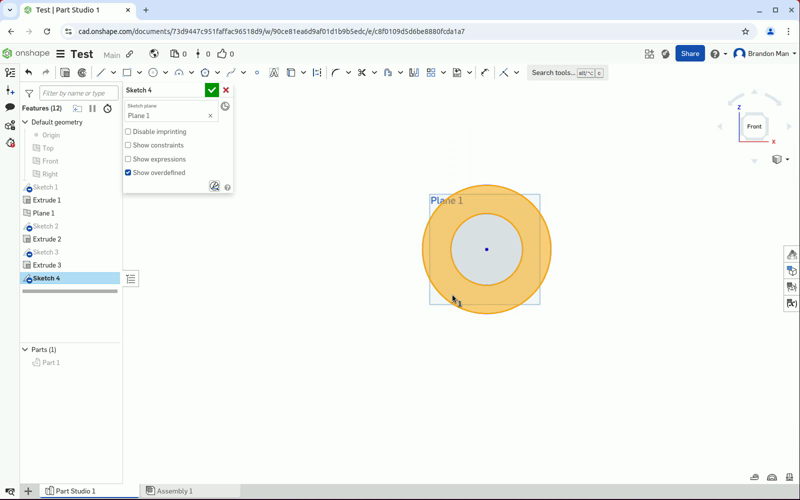
scroll(-6)
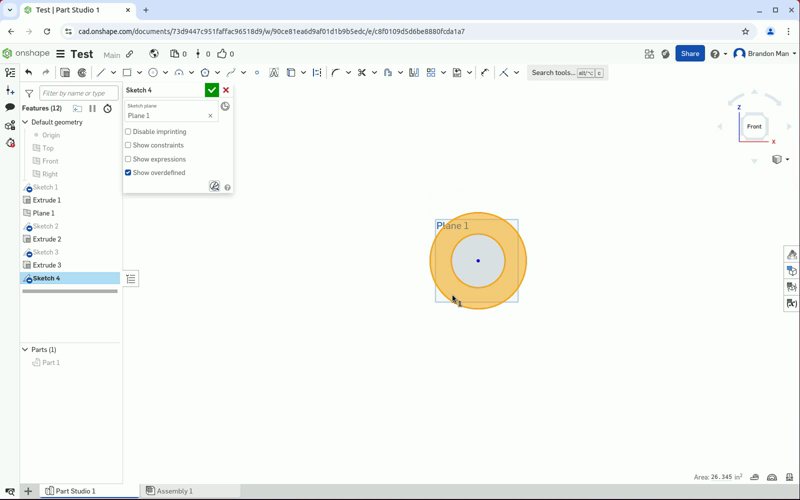
scroll(-6)
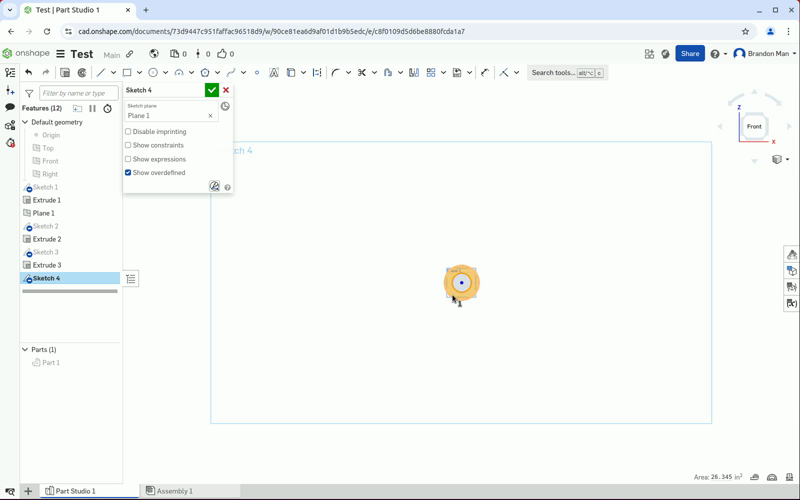
mouse_move(73, 352)
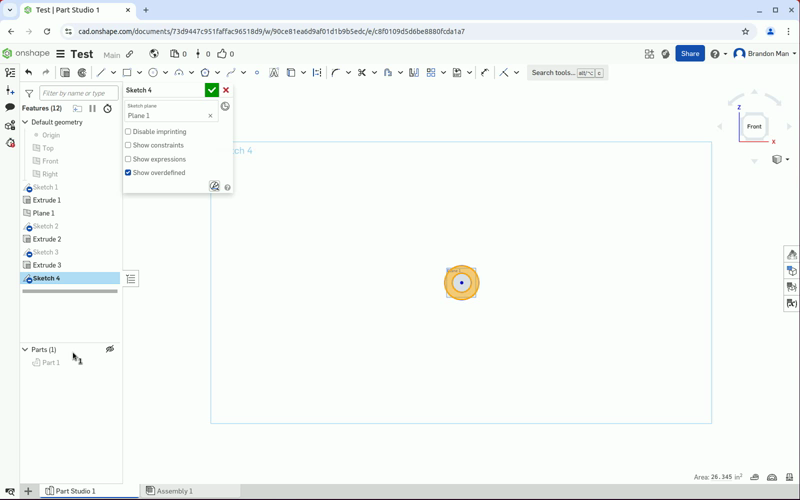
key(shift+y)
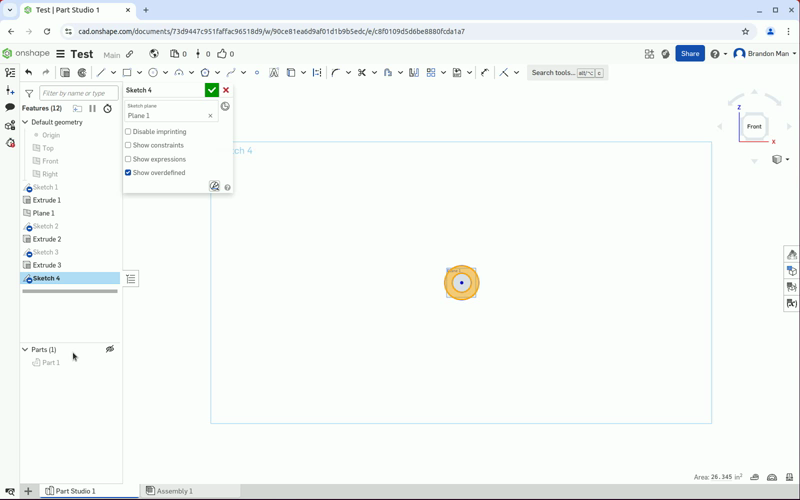
key(shift+e)
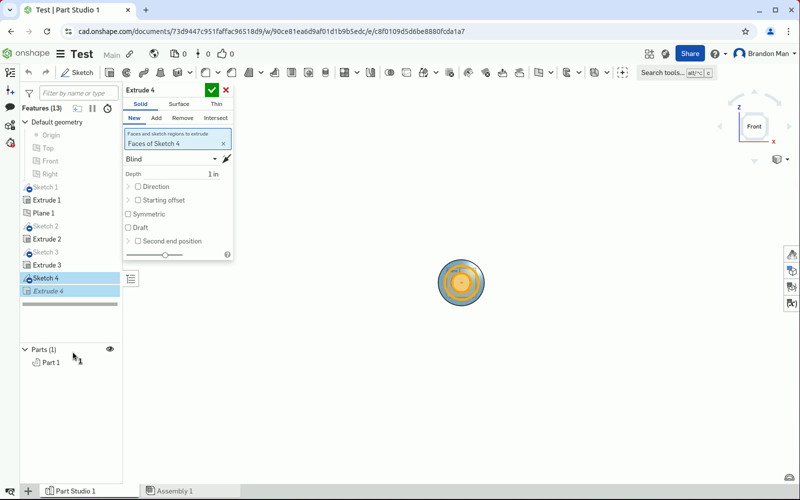
mouse_move(143, 106)
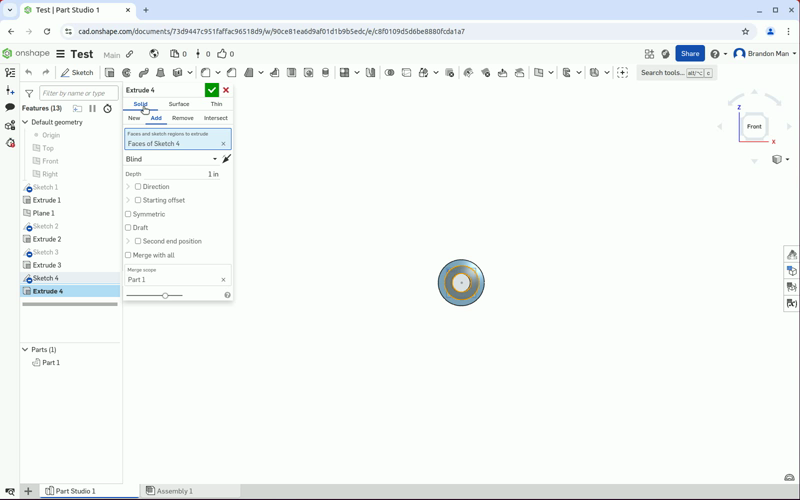
click(143, 106)
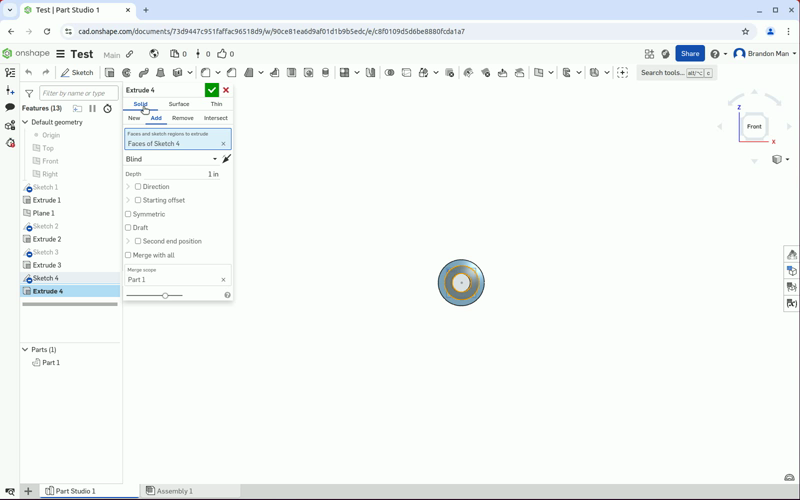
mouse_move(186, 120)
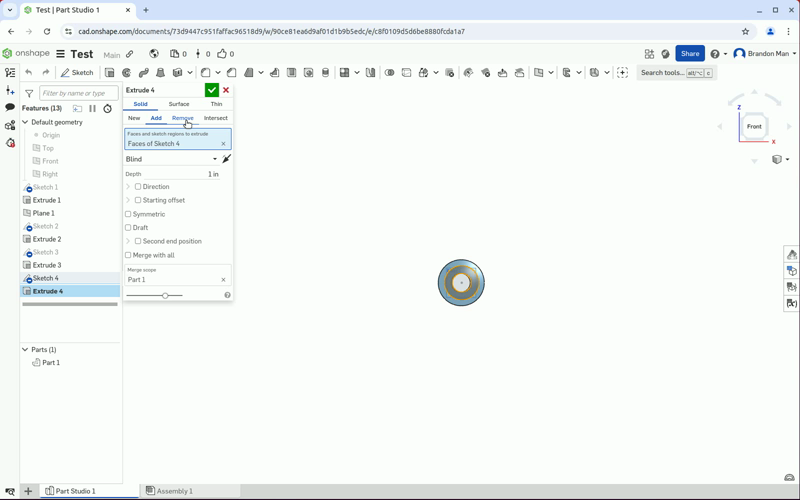
click(186, 120)
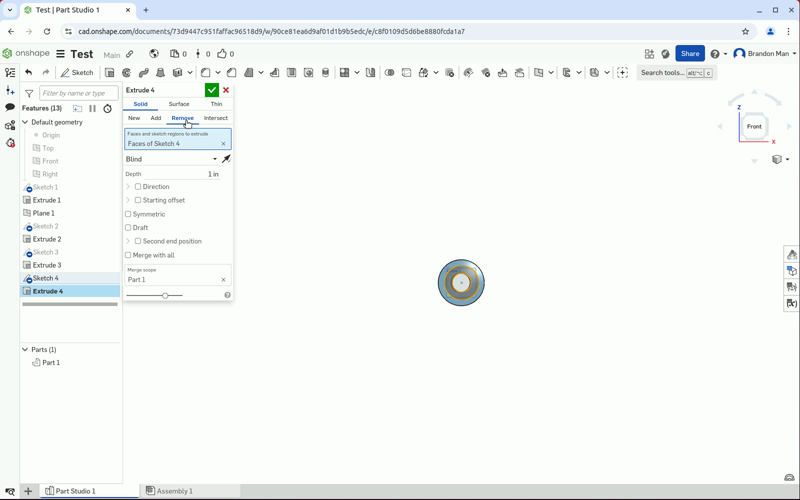
key(tab, 4)
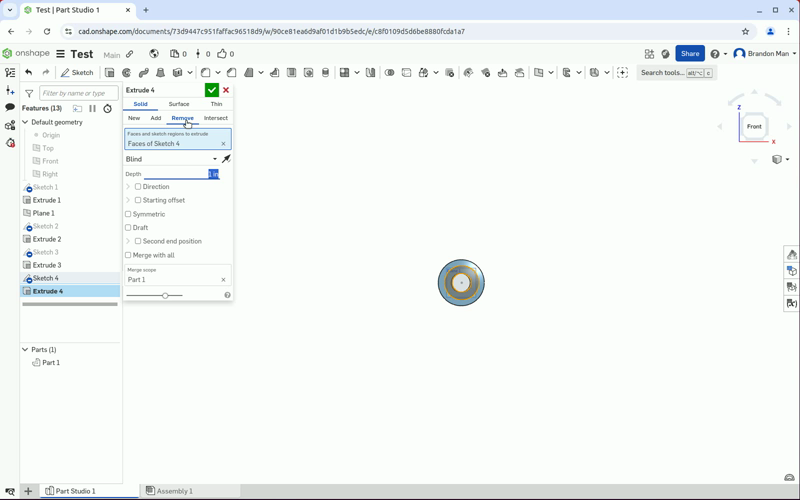
text(10.11)
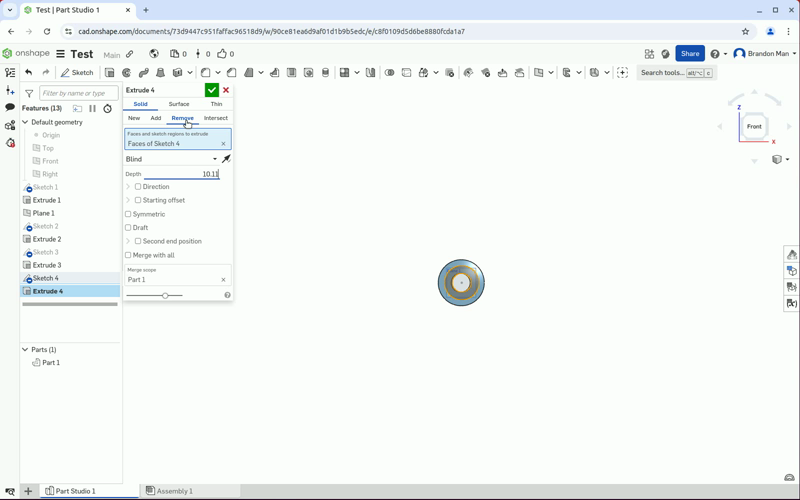
key(tab, 6)
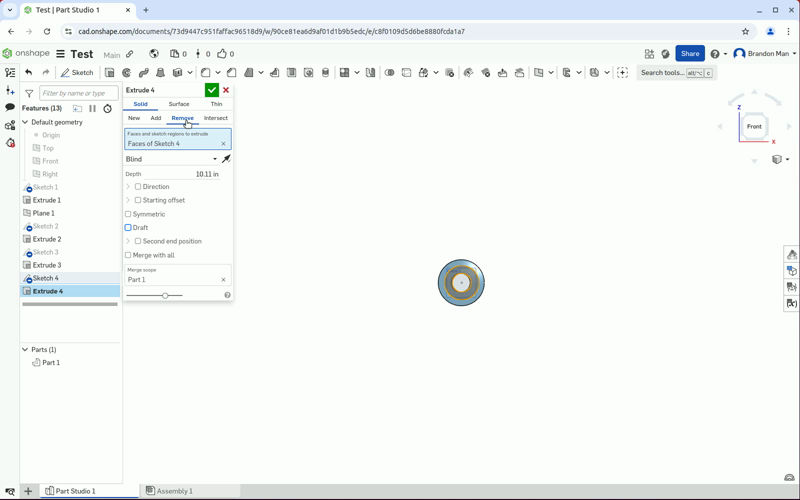
key(space)
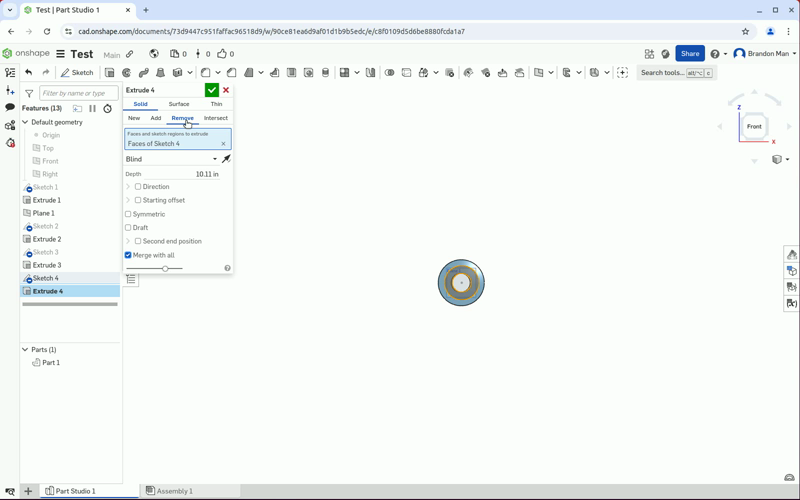
key(enter)
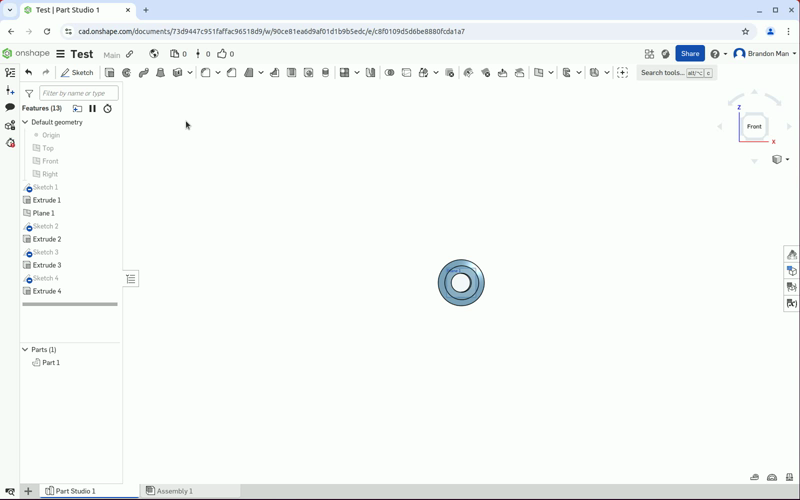
key(shift+h)
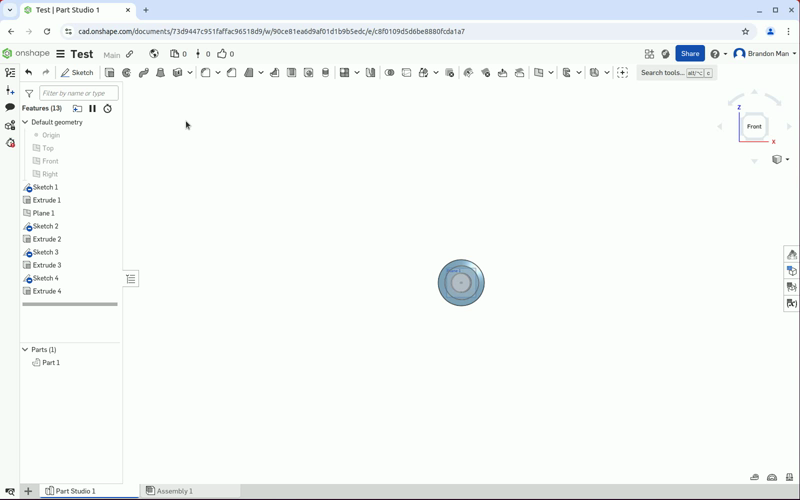
key(shift+h)
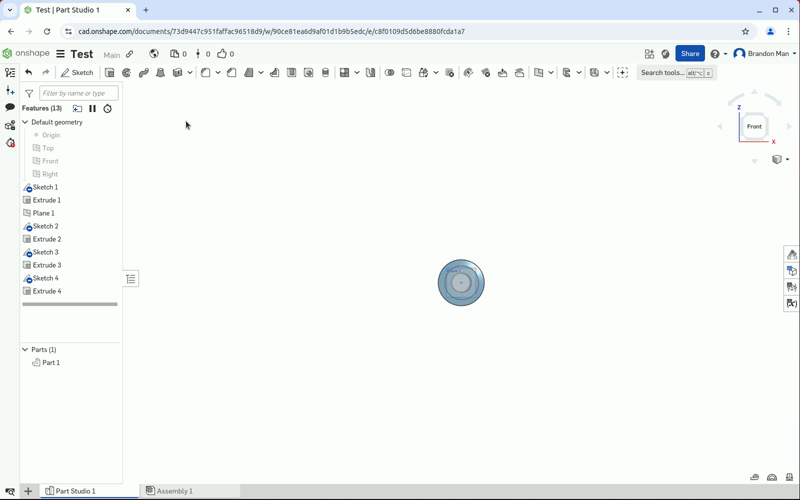
key(shift+7)
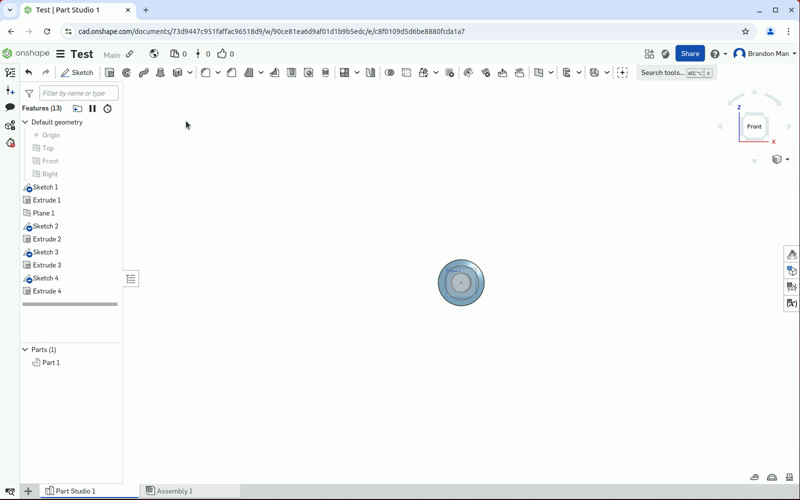
key(left, 2)
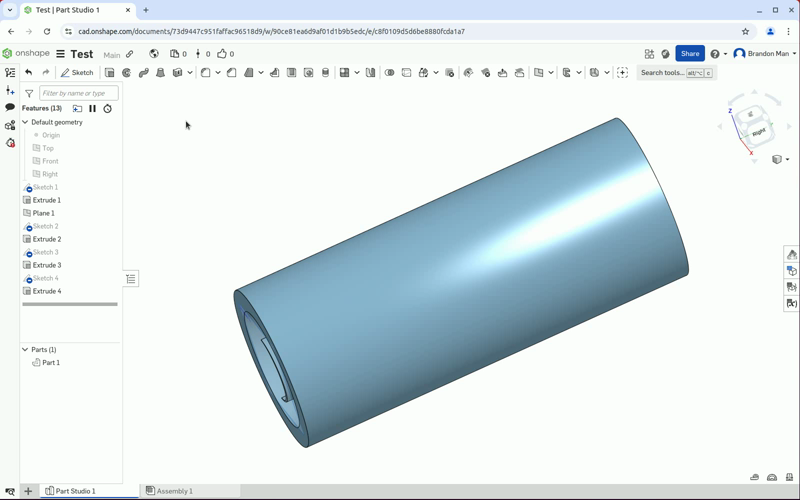
key(down, 2)
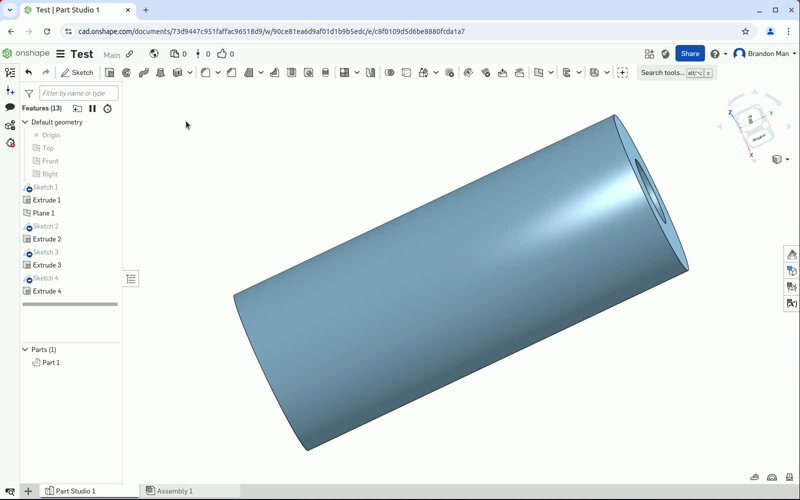
key(up, 2)
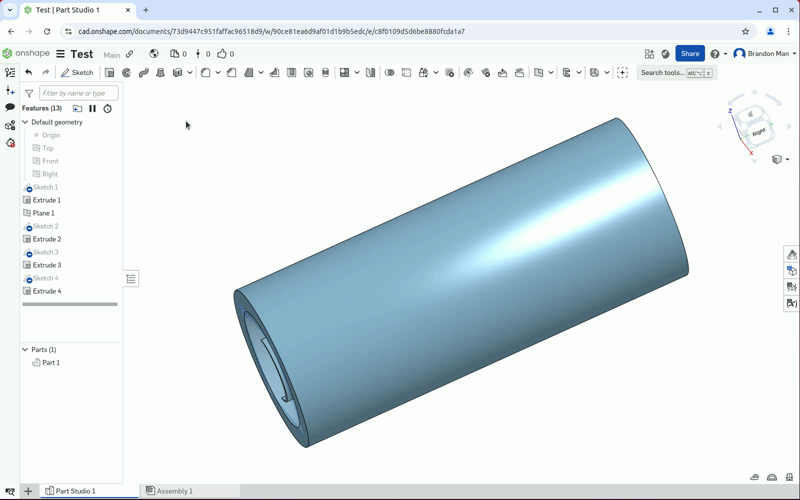
key(right, 2)
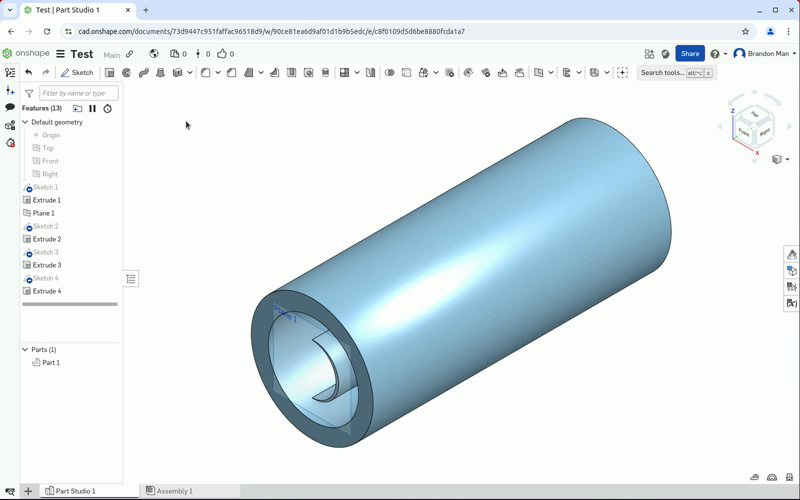
mouse_move(73, 189)
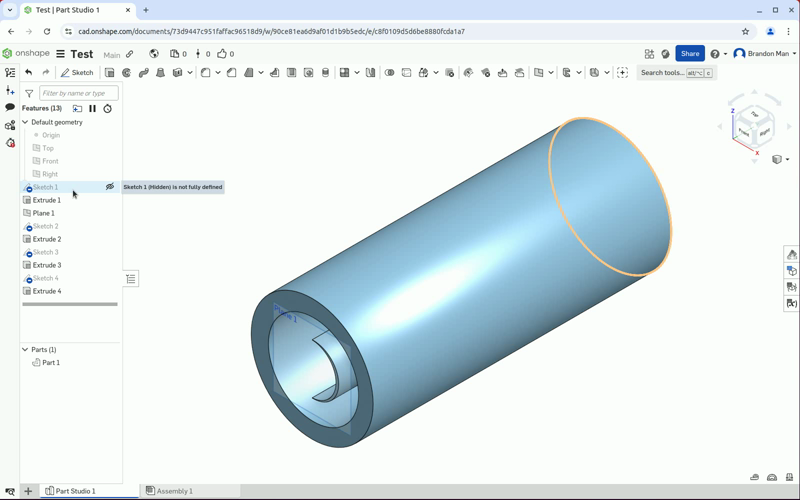
click(73, 189)